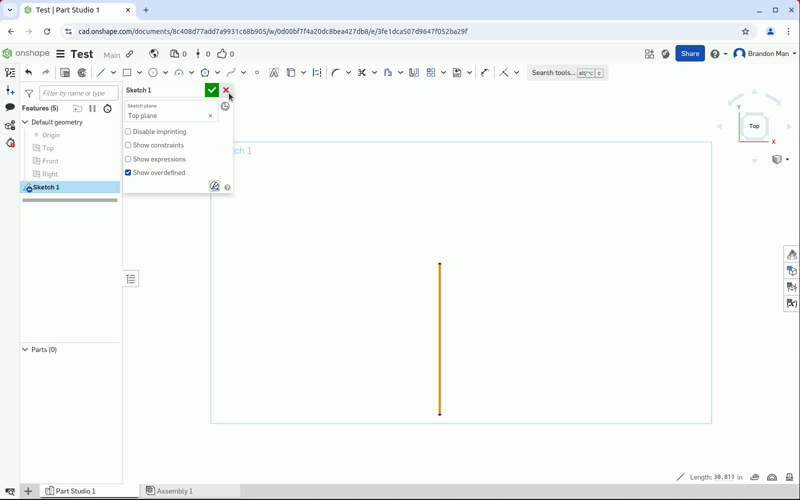
key(shift+h)
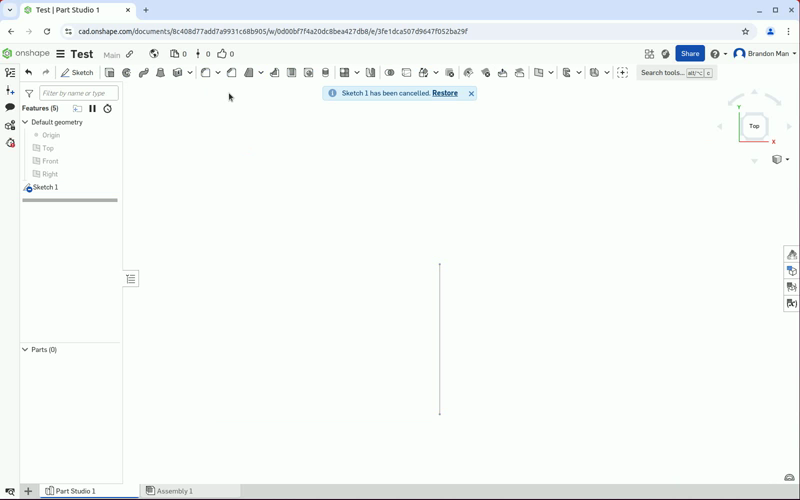
key(shift+s)
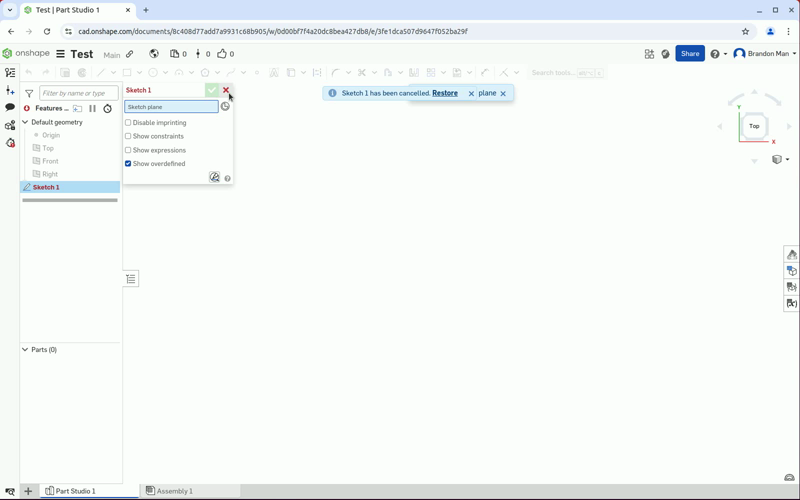
mouse_move(73, 150)
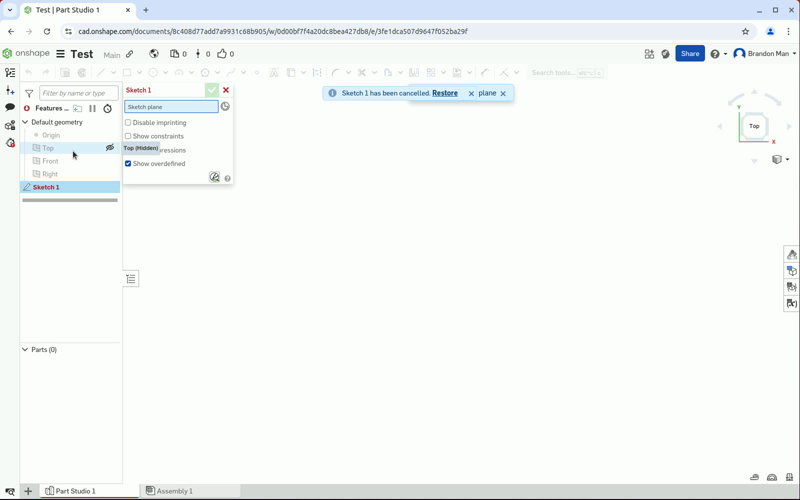
click(73, 150)
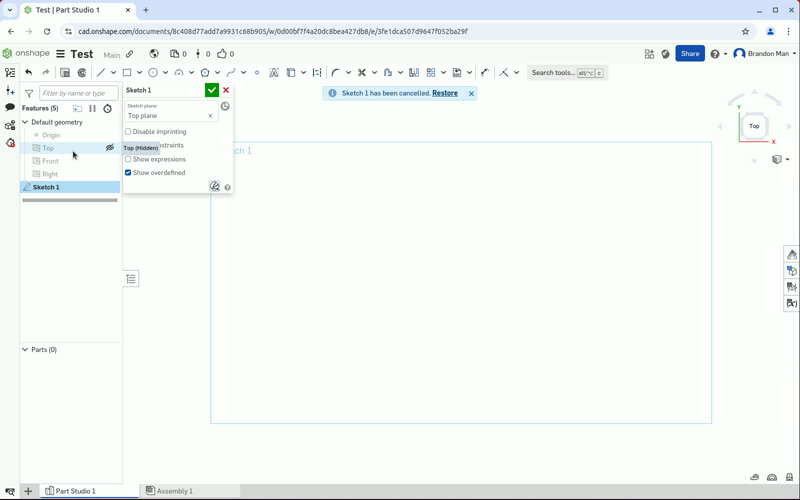
mouse_move(73, 352)
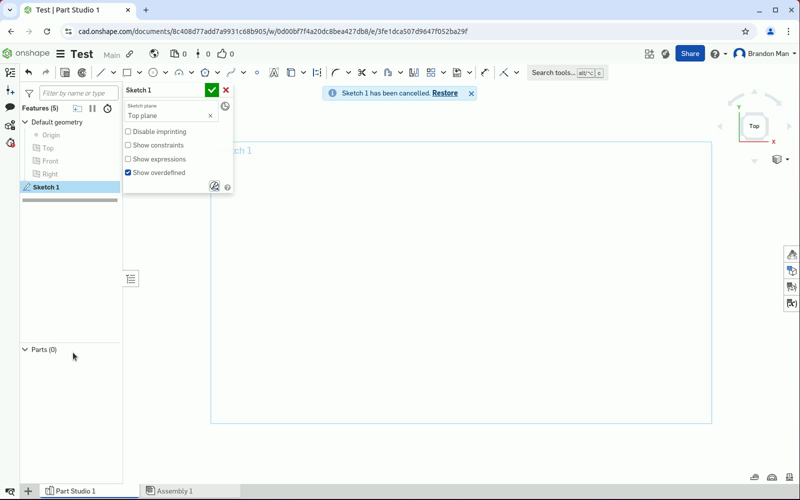
key(y)
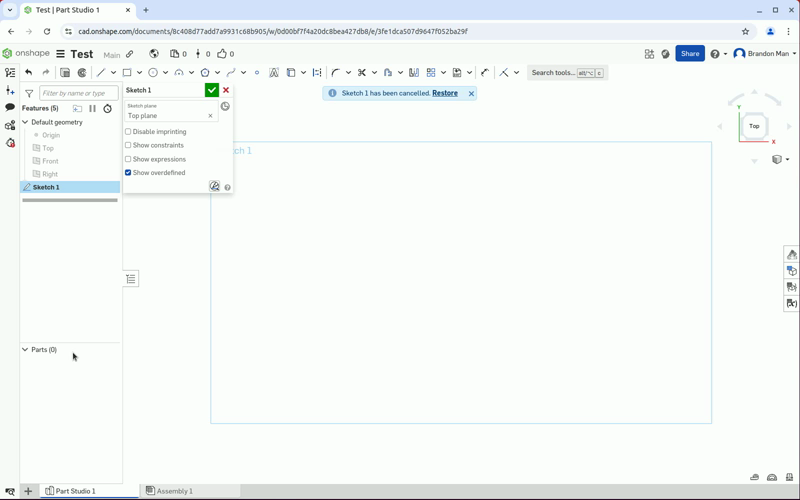
key(l)
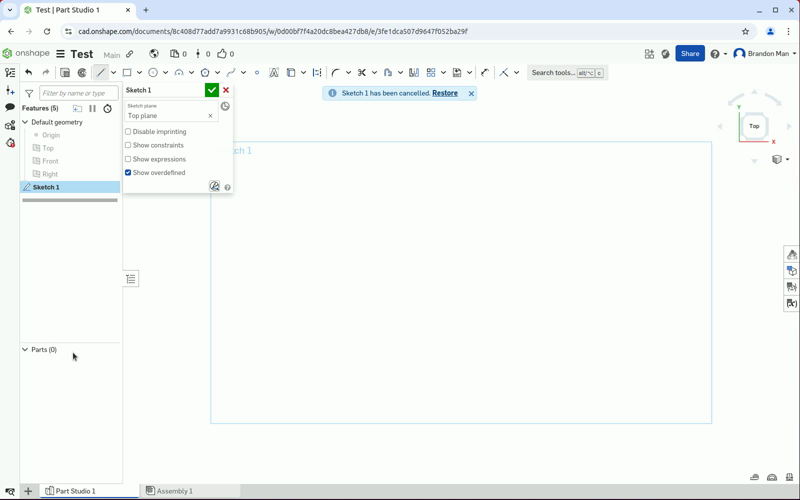
key_down(shift)
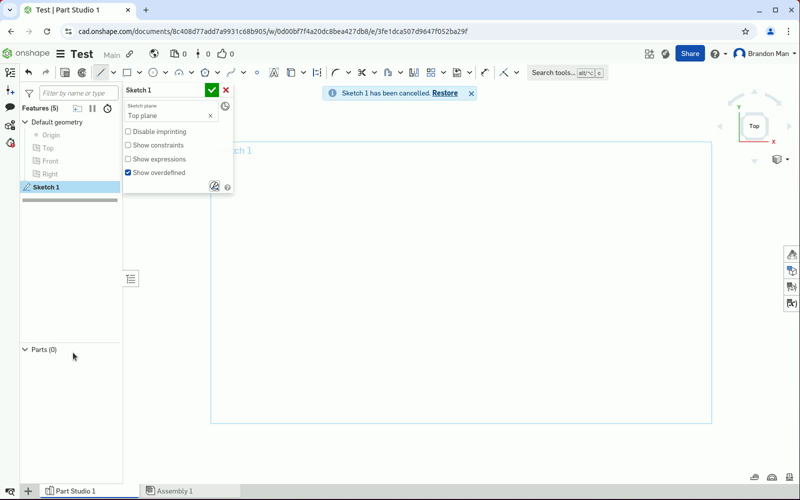
mouse_move(460, 282)
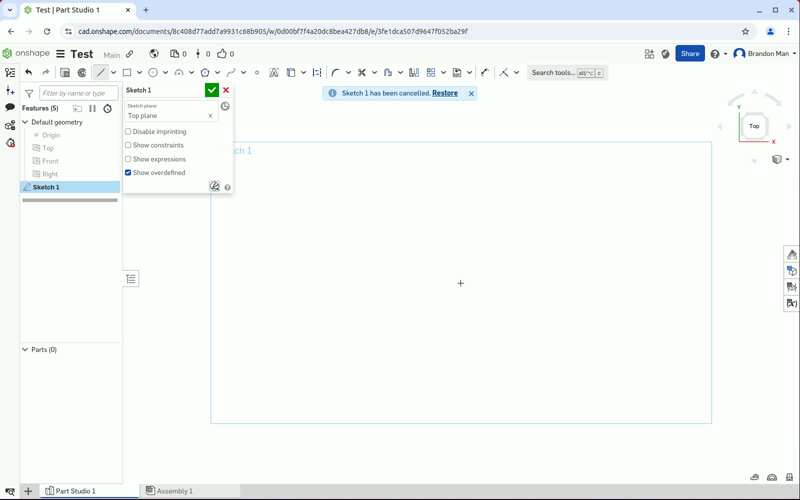
click(460, 282)
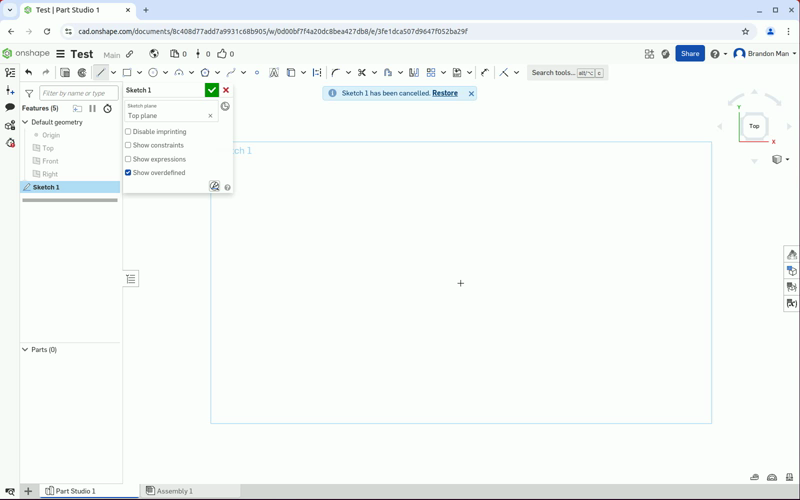
key_up(shift)
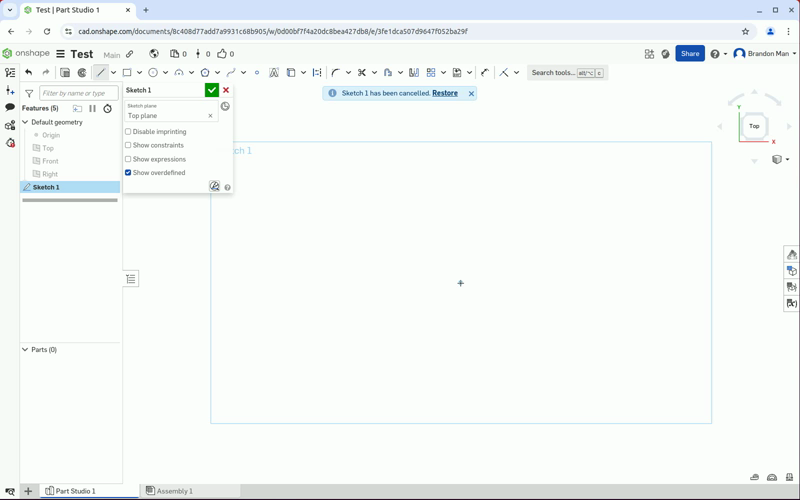
key_down(shift)
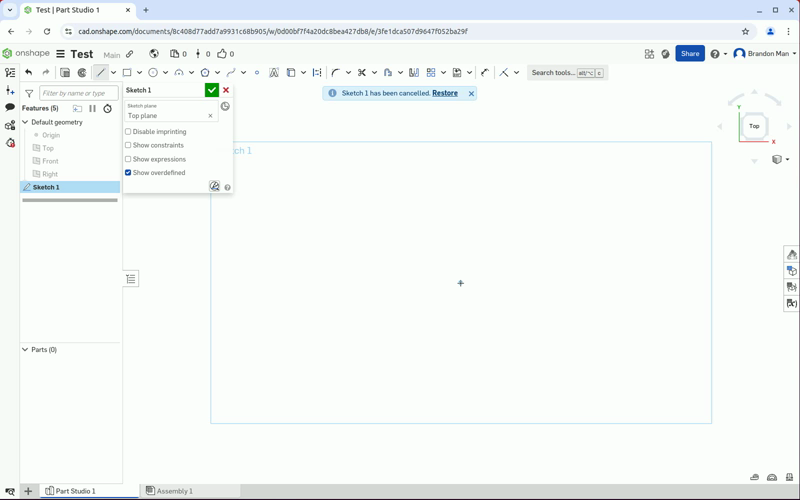
mouse_move(573, 282)
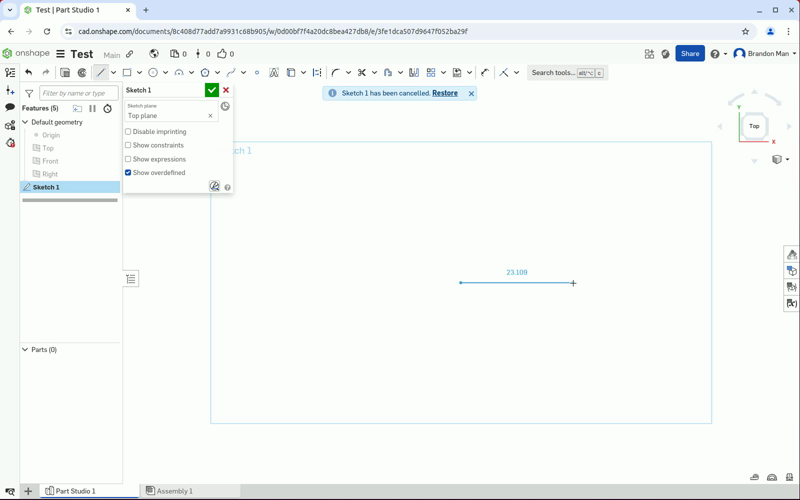
click(573, 282)
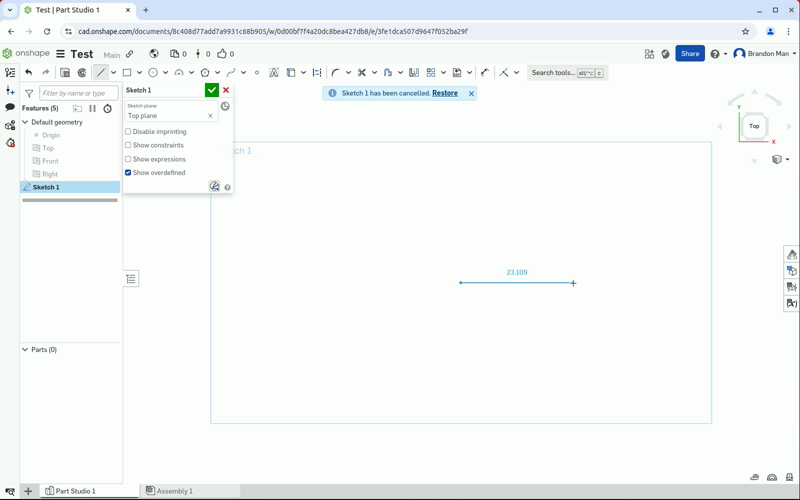
key_up(shift)
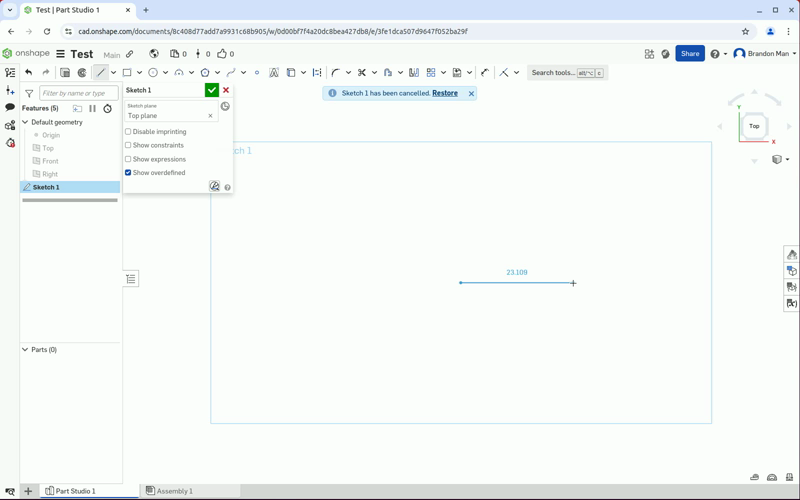
key_down(shift)
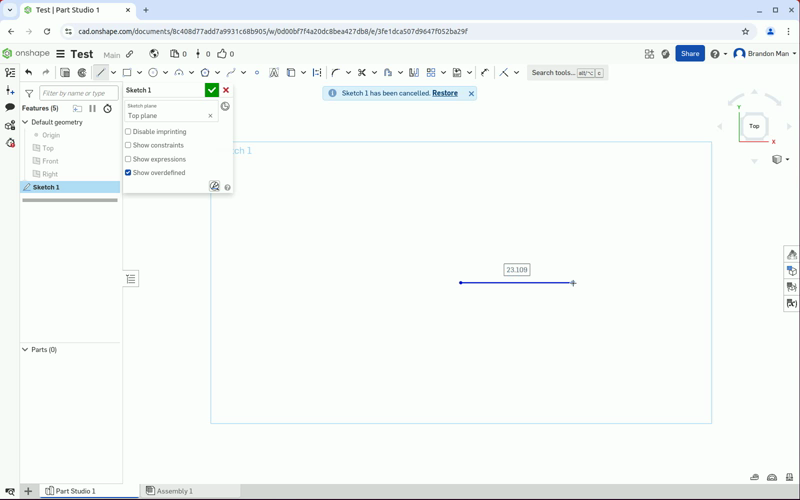
mouse_move(589, 282)
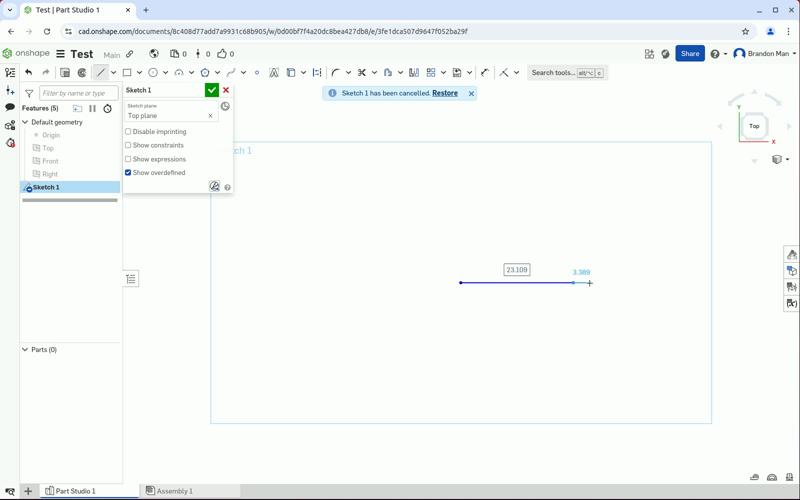
mouse_move(573, 226)
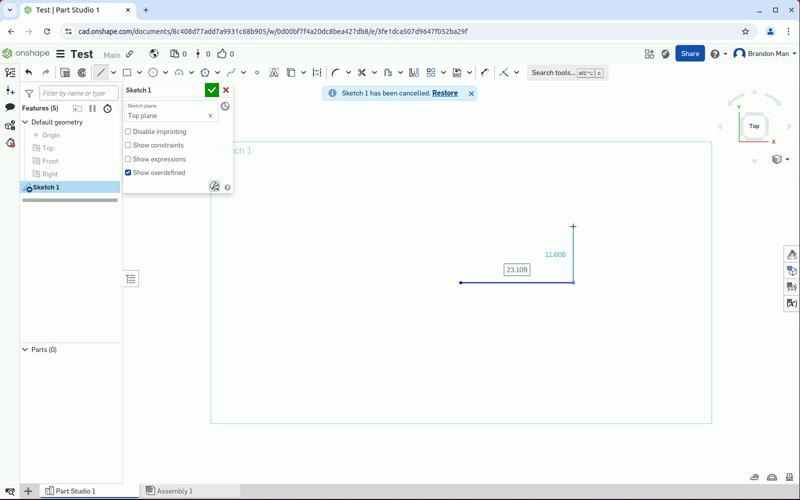
click(573, 226)
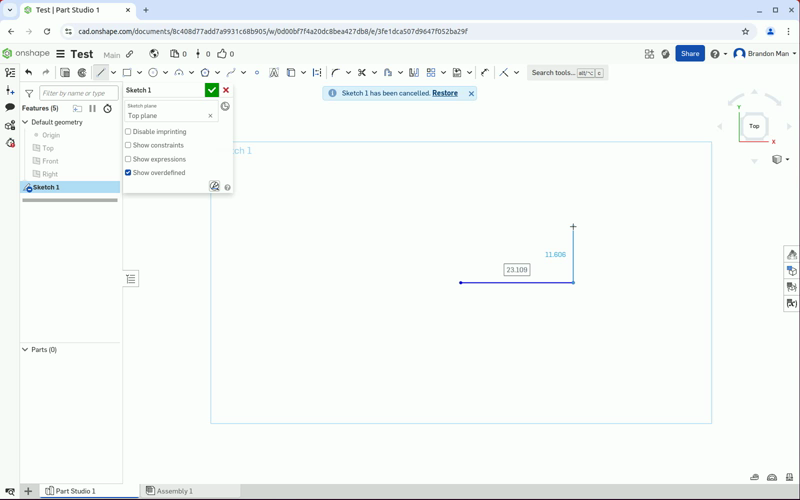
key_up(shift)
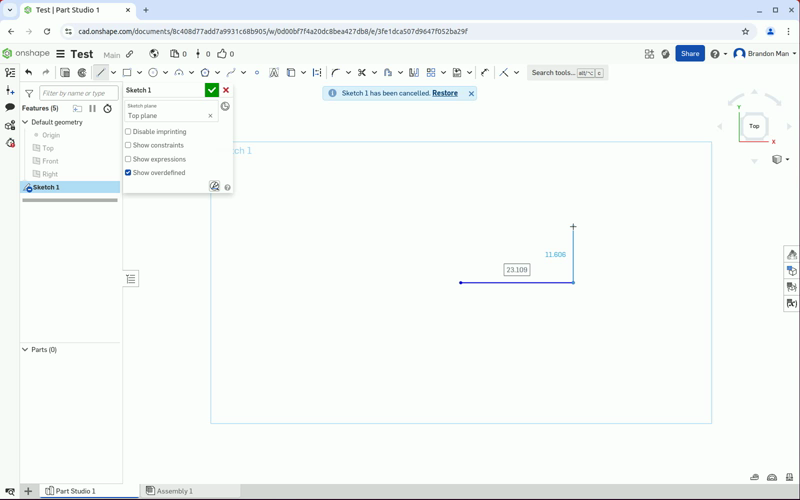
key_down(shift)
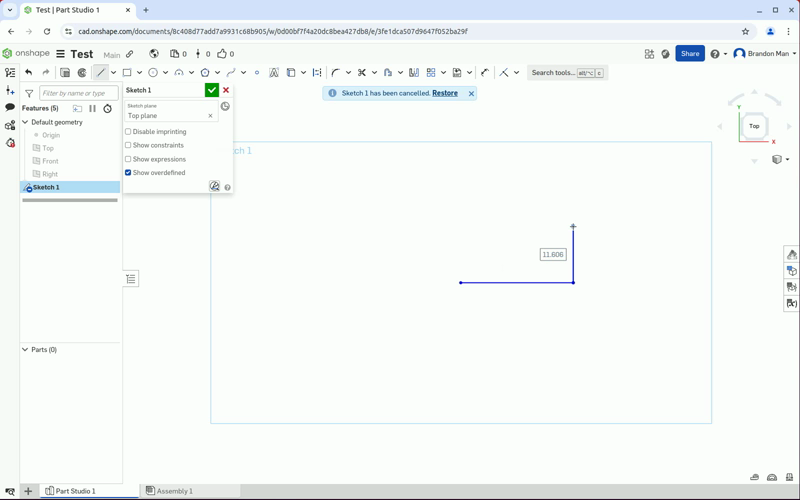
mouse_move(460, 226)
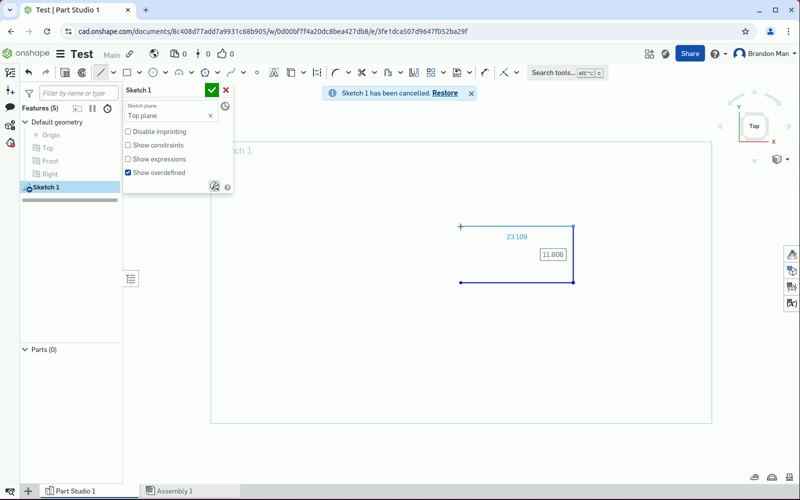
click(460, 226)
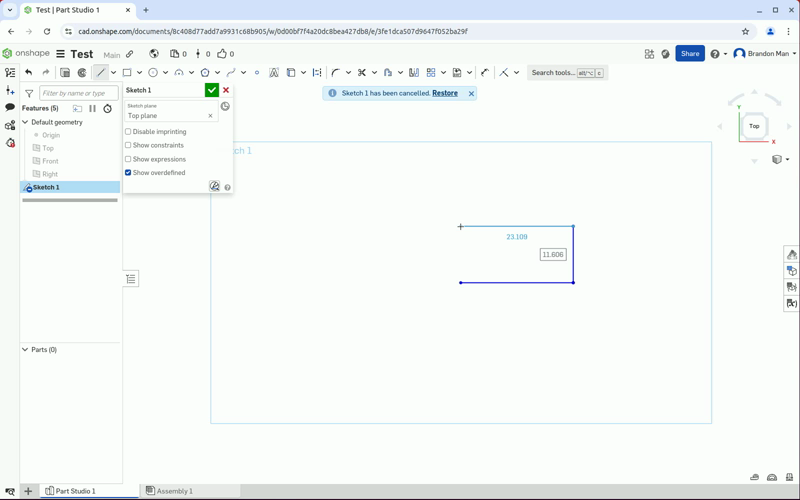
key_up(shift)
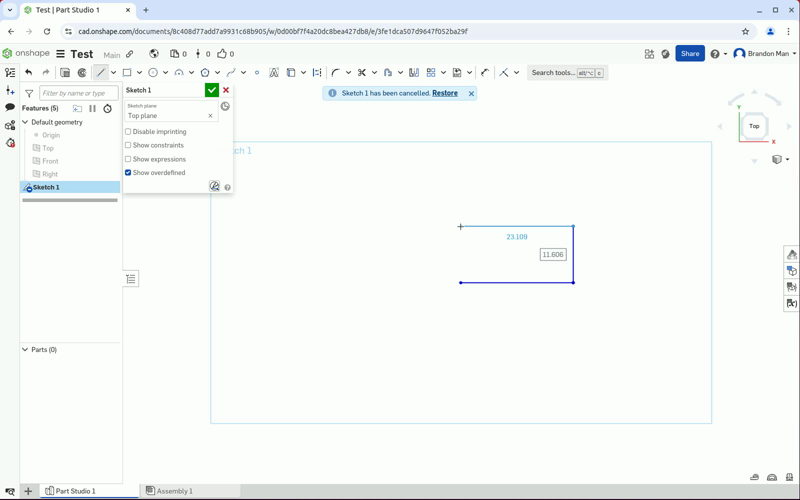
mouse_move(490, 226)
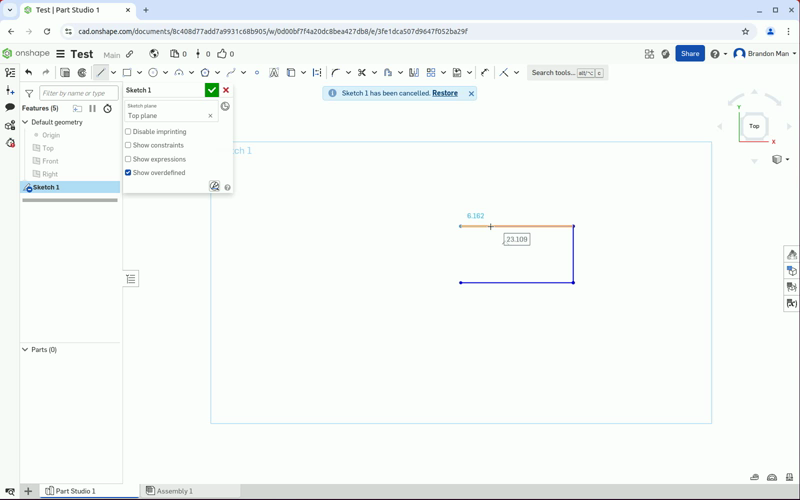
key_down(shift)
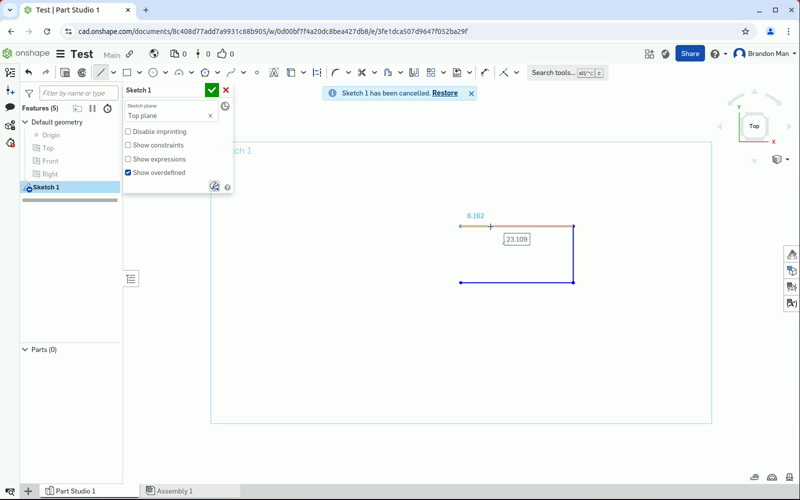
mouse_move(460, 282)
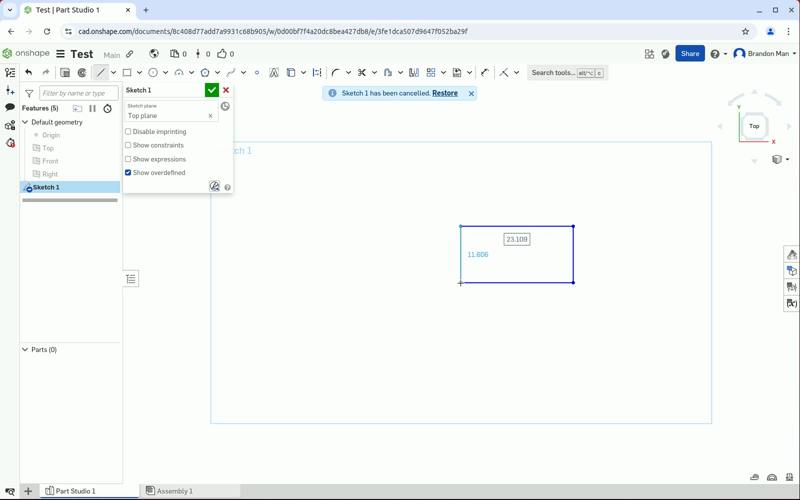
key_up(shift)
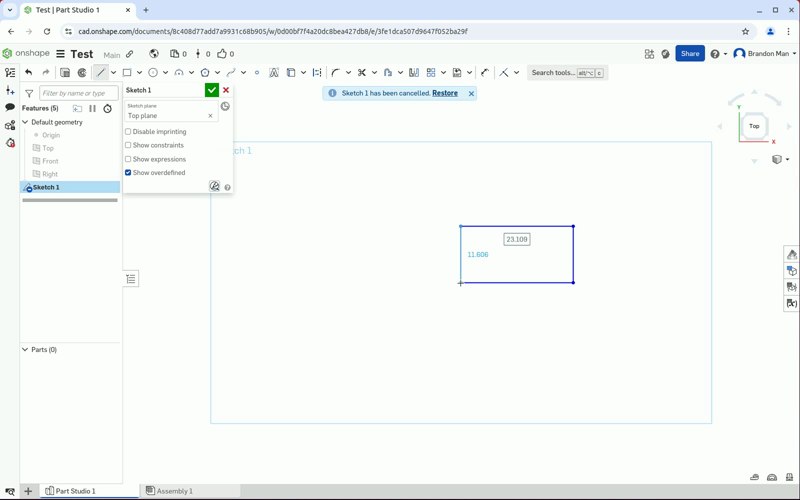
click(460, 282)
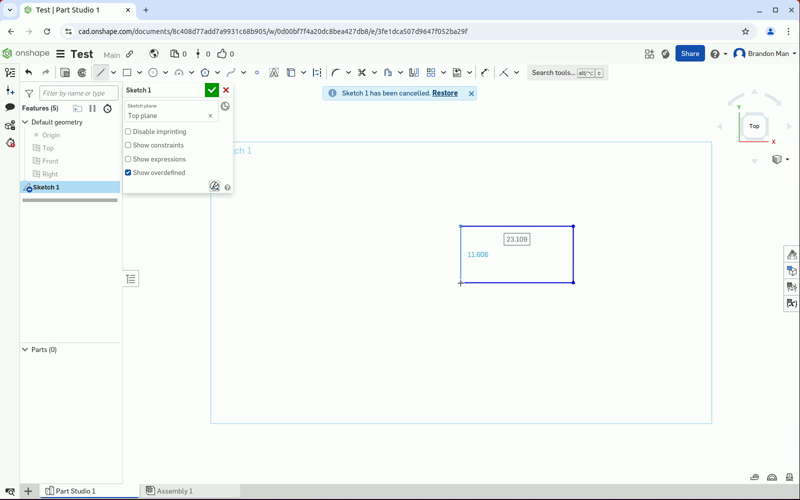
key(esc)
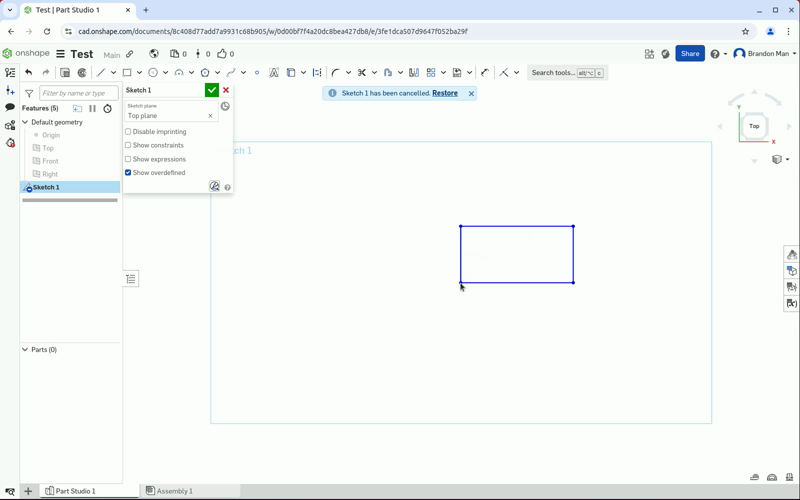
mouse_move(557, 236)
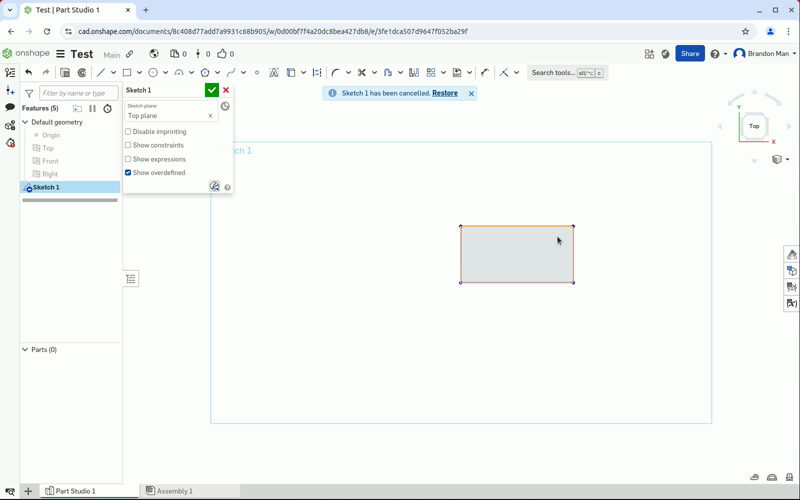
click(557, 236)
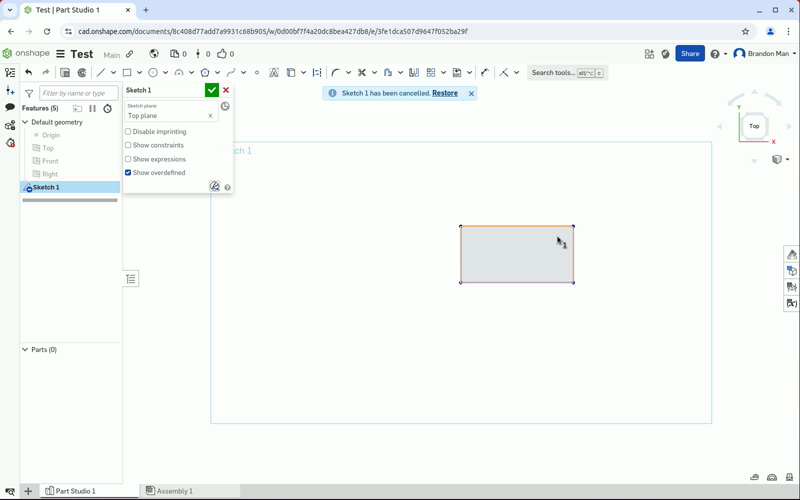
mouse_move(73, 352)
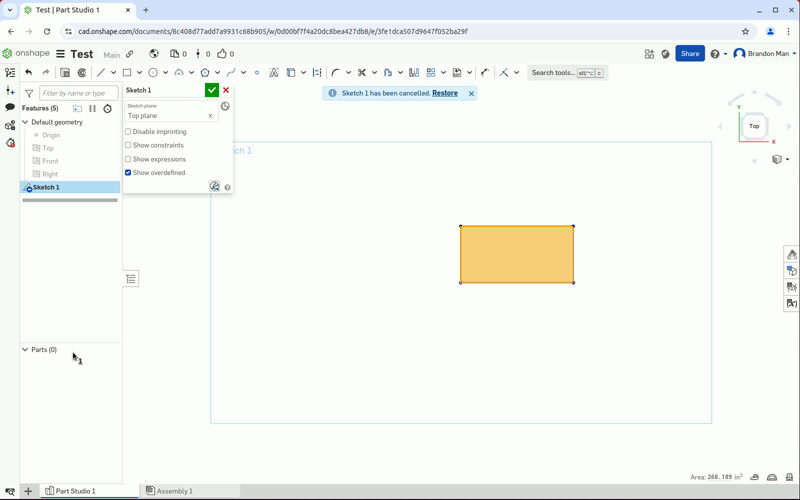
key(shift+y)
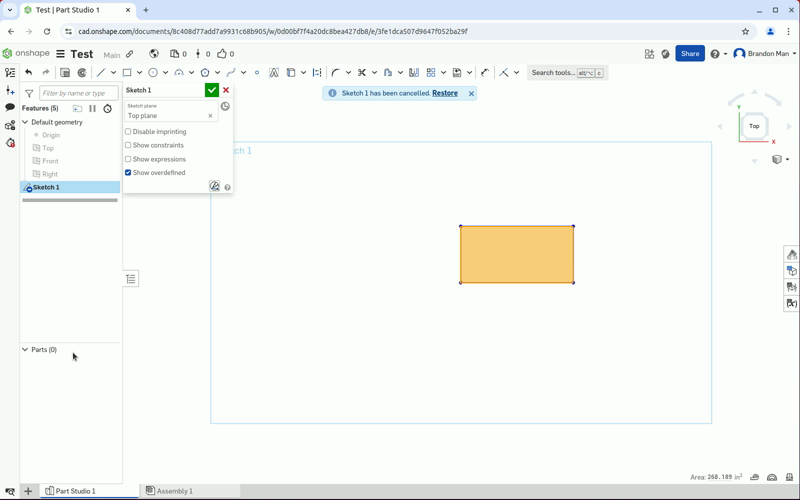
key(shift+e)
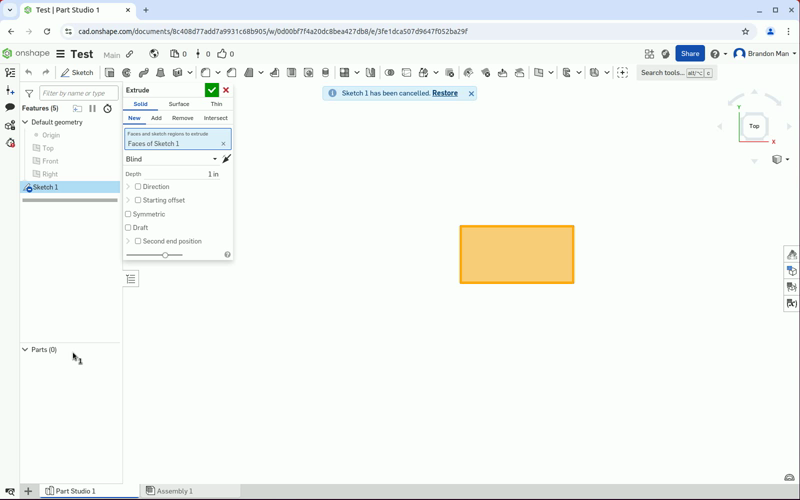
mouse_move(143, 106)
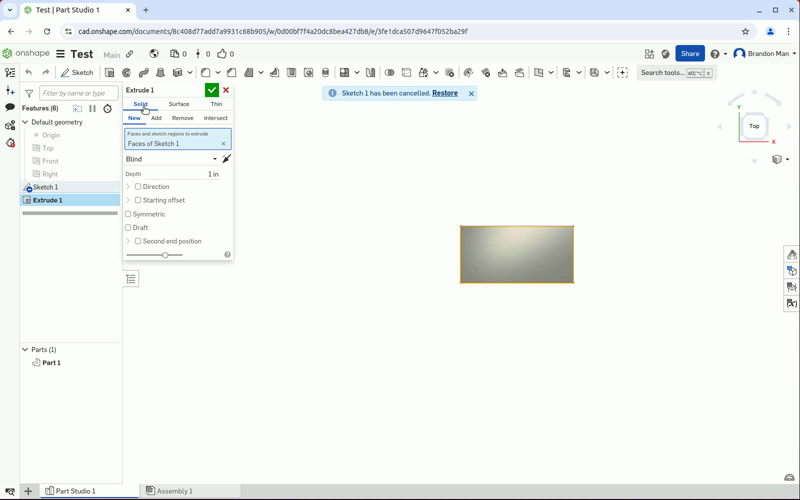
click(143, 106)
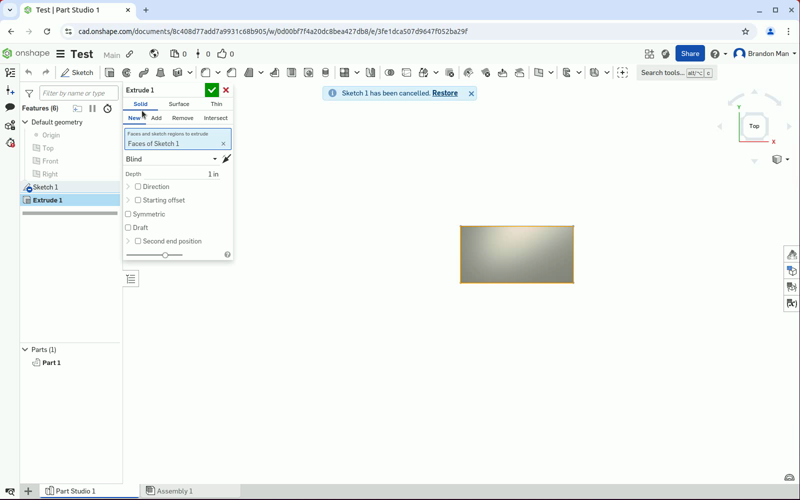
mouse_move(137, 120)
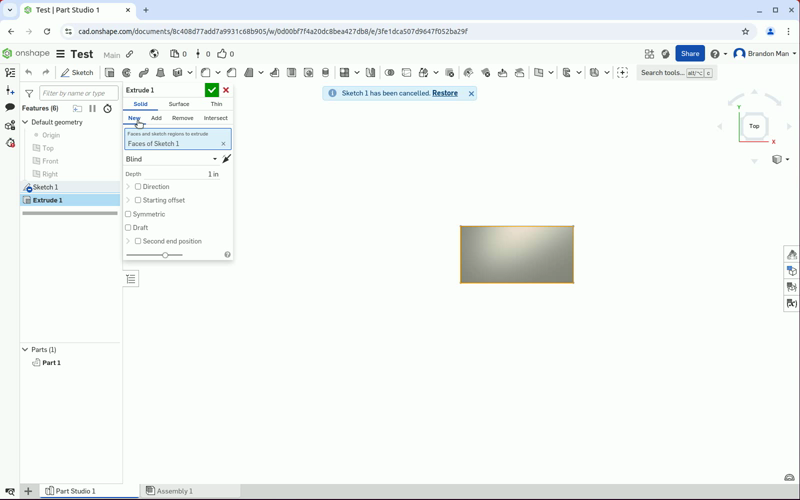
click(137, 120)
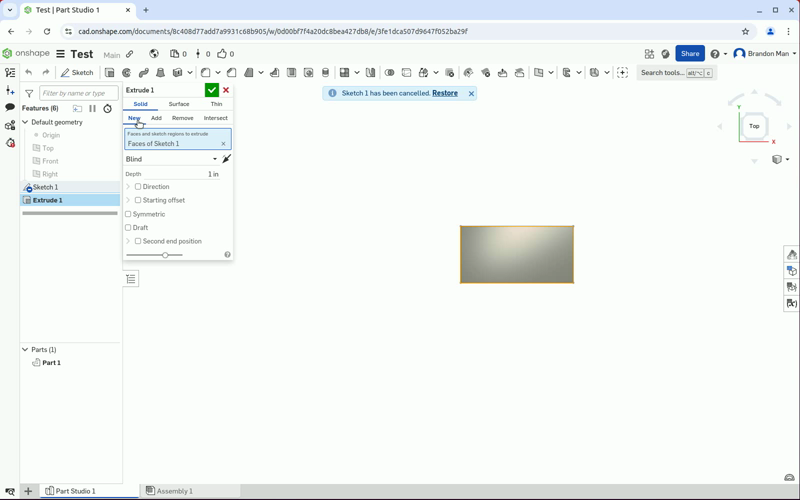
key(tab, 4)
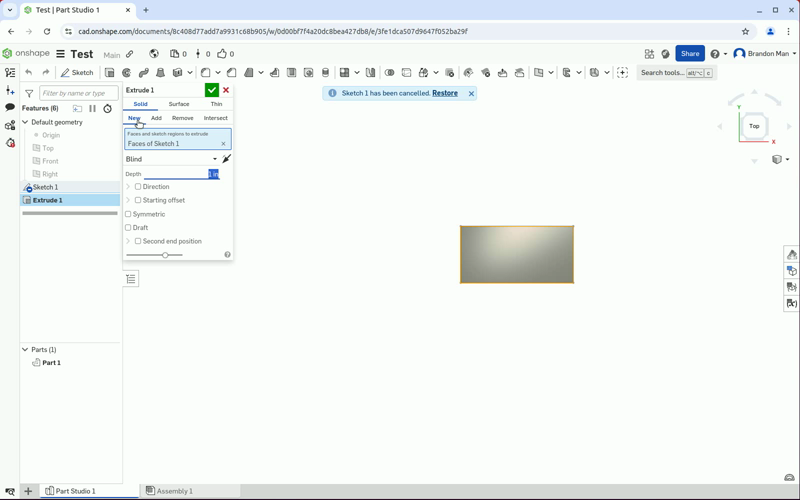
text(1.204)
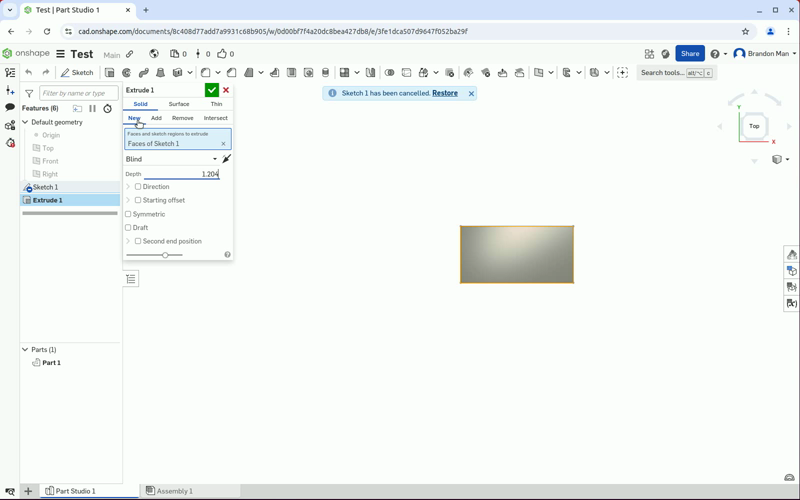
key(enter)
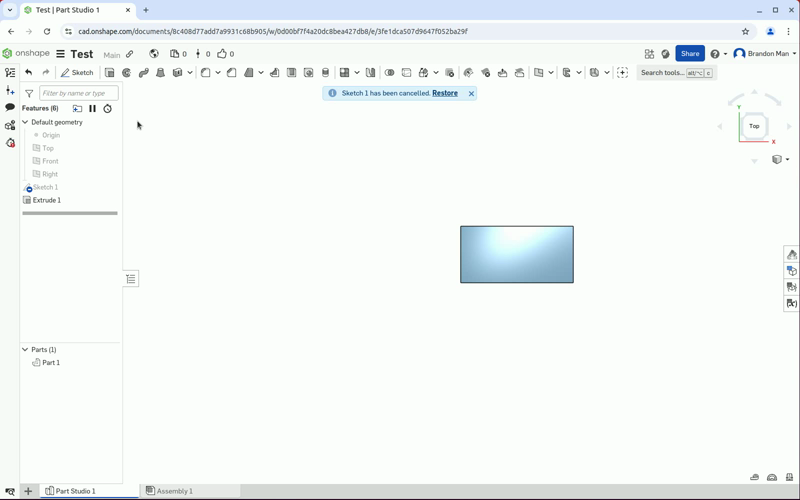
key(shift+h)
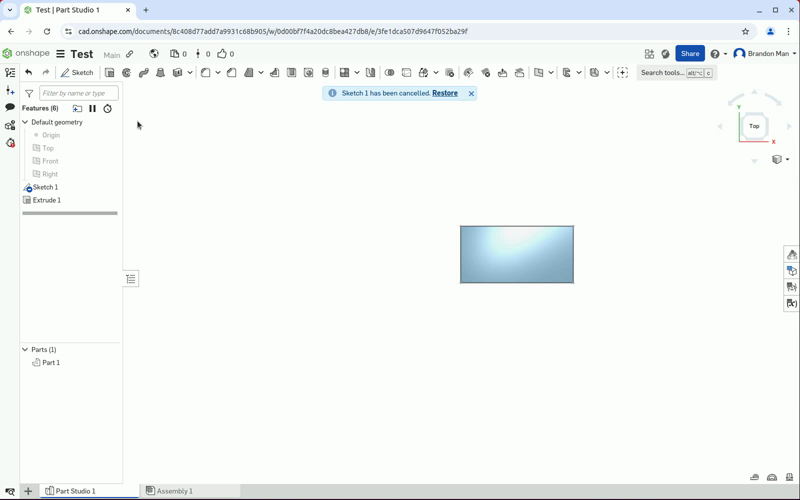
key(shift+h)
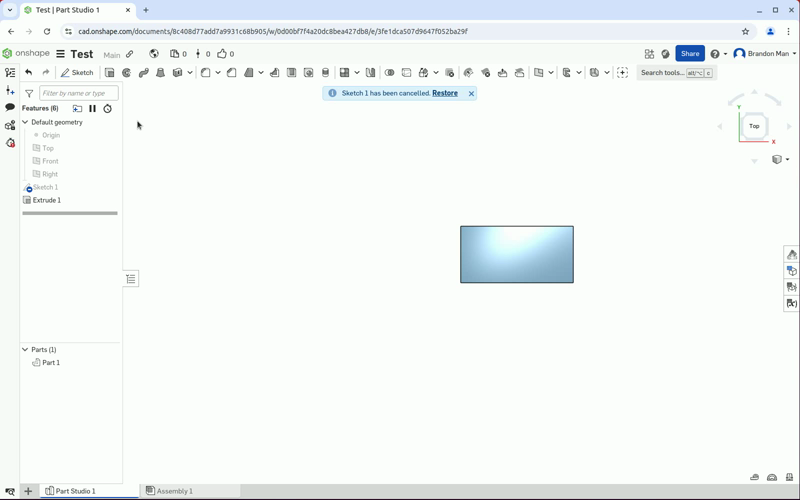
mouse_move(73, 189)
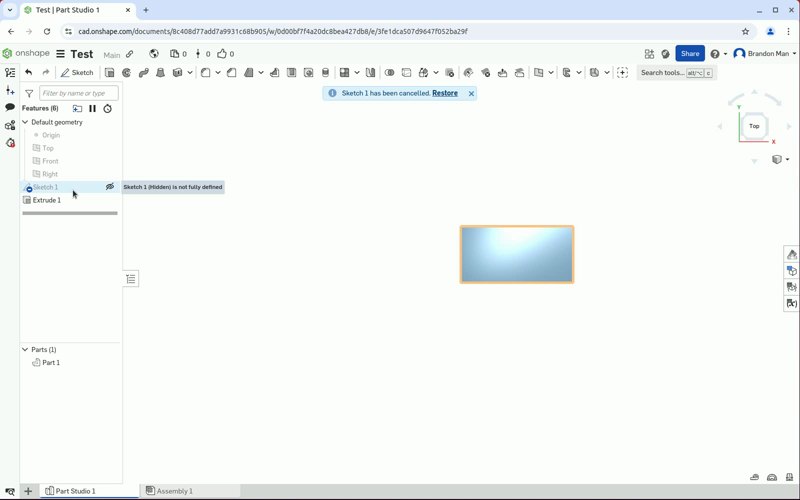
click(73, 189)
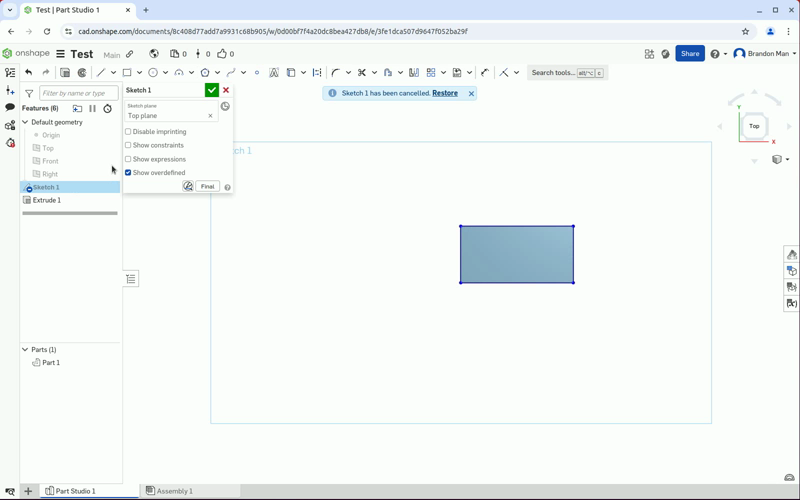
mouse_move(229, 92)
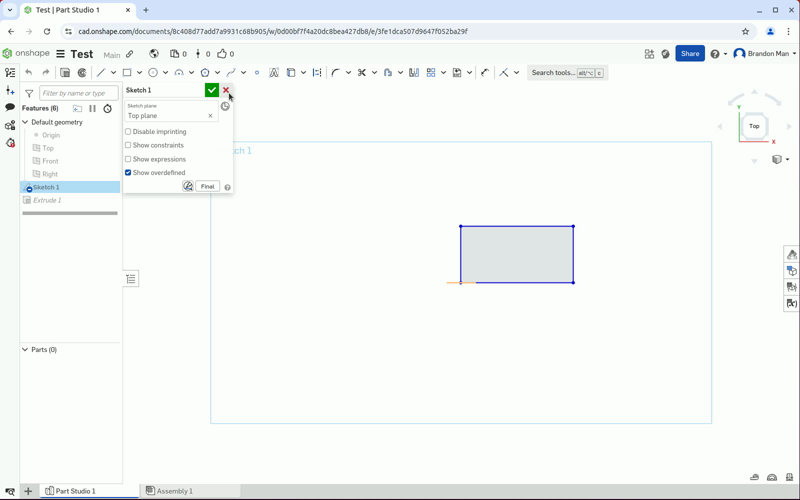
click(229, 92)
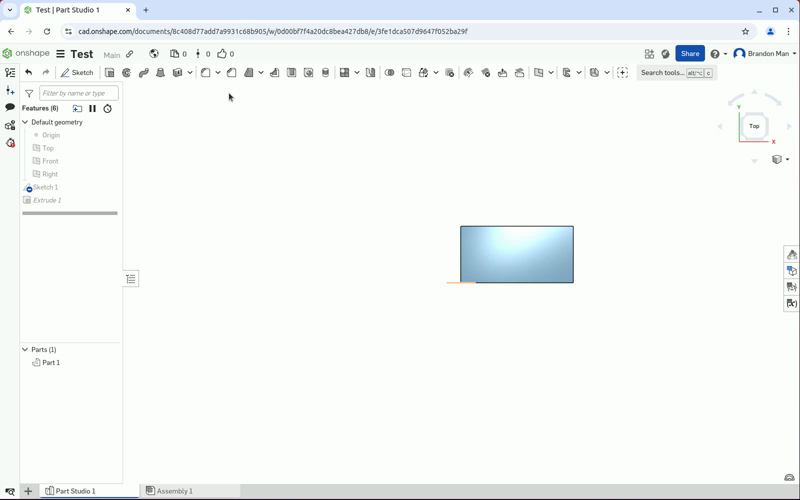
mouse_move(541, 75)
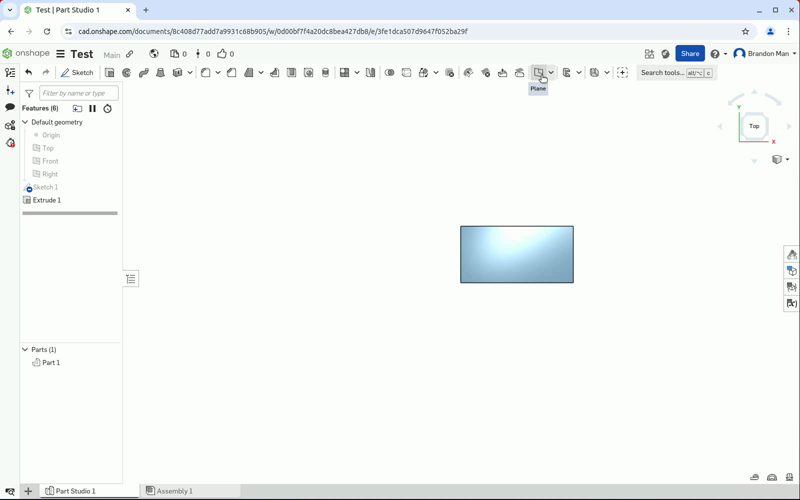
click(541, 75)
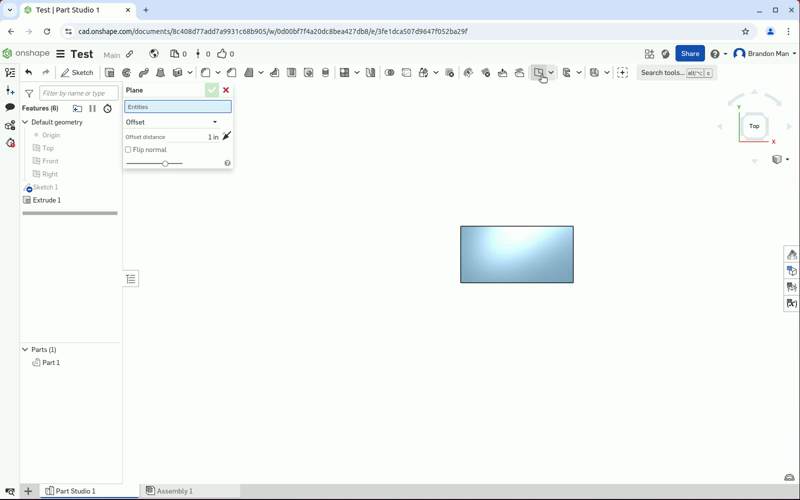
mouse_move(73, 150)
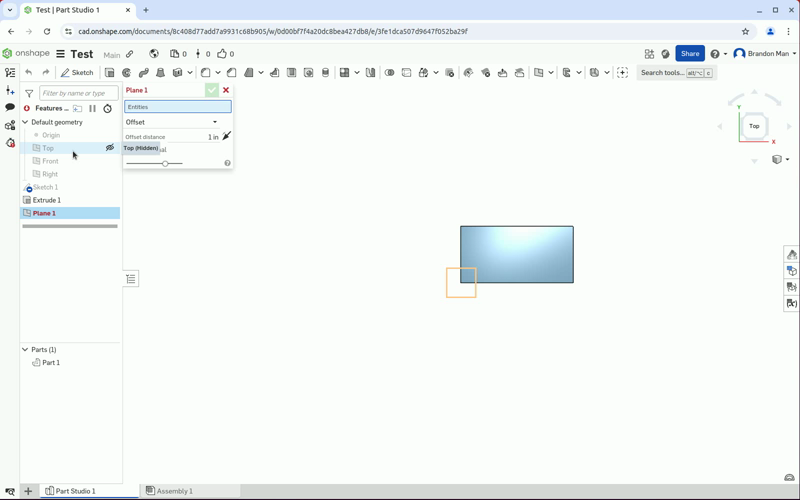
click(73, 150)
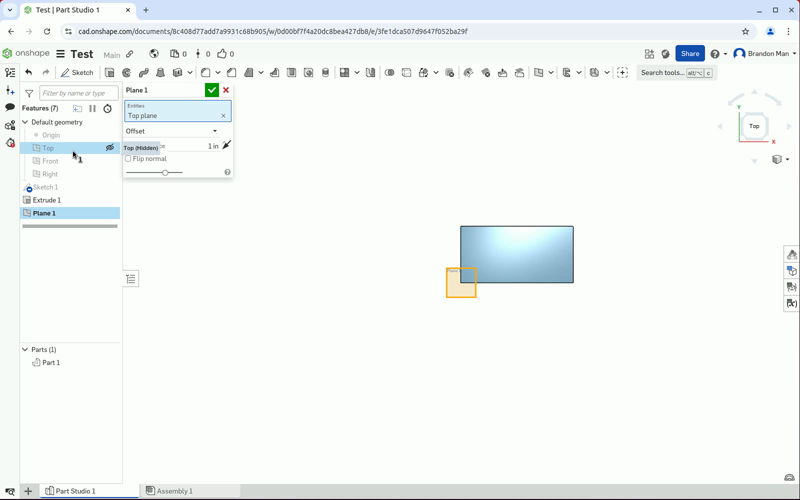
key(tab, 2)
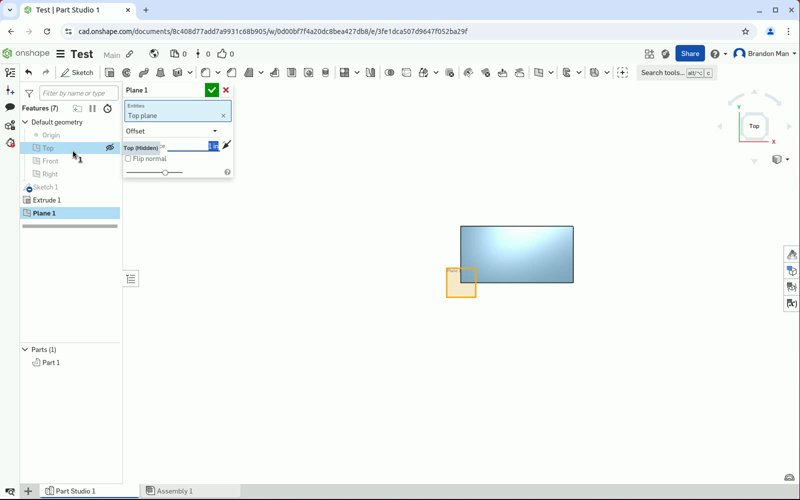
text(1.202)
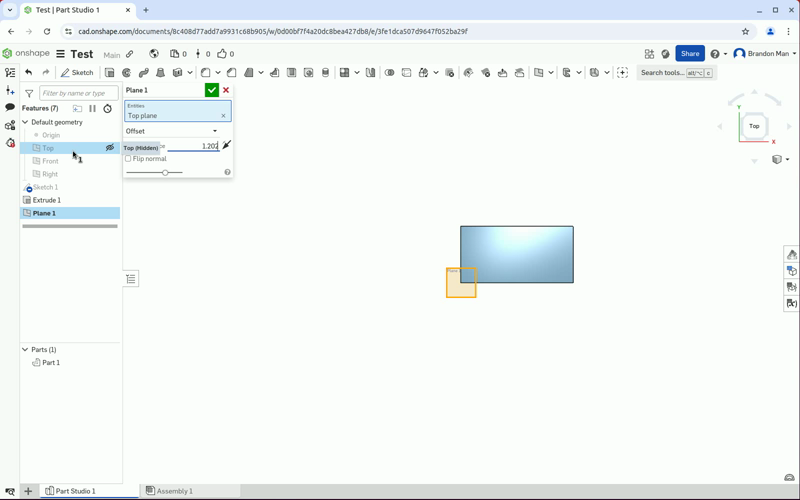
key(enter, 2)
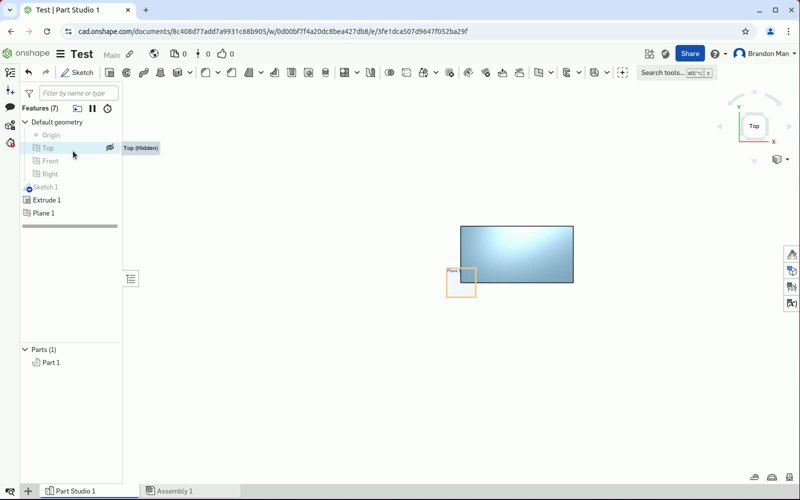
key(shift+s)
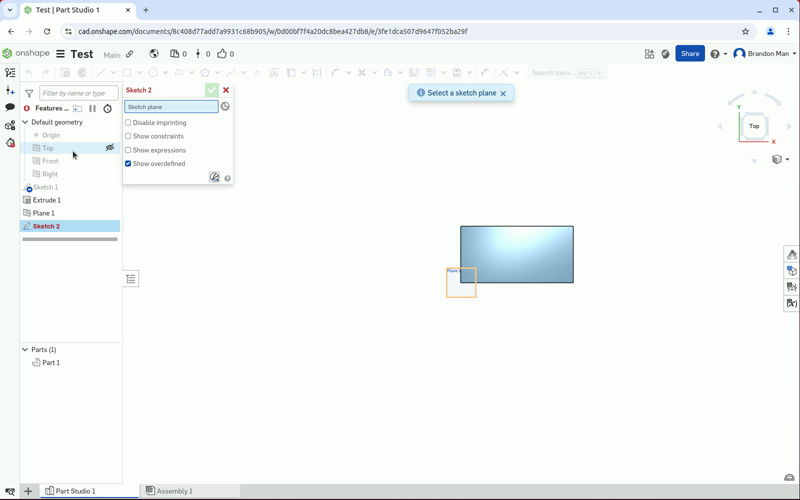
mouse_move(73, 215)
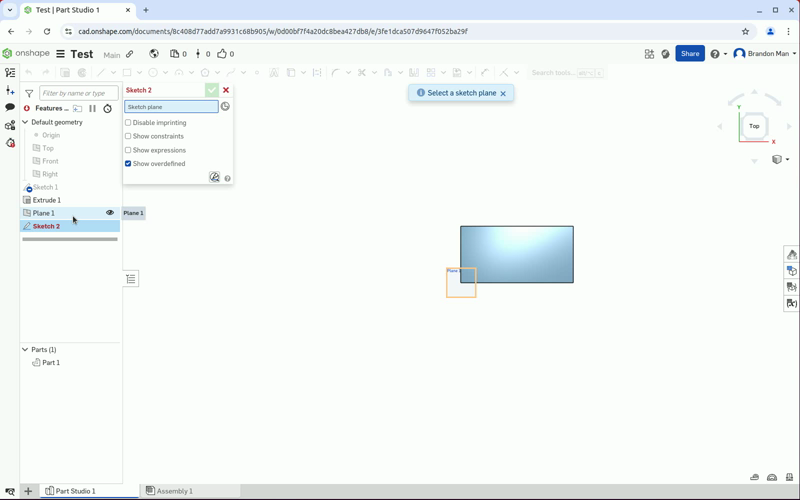
click(73, 215)
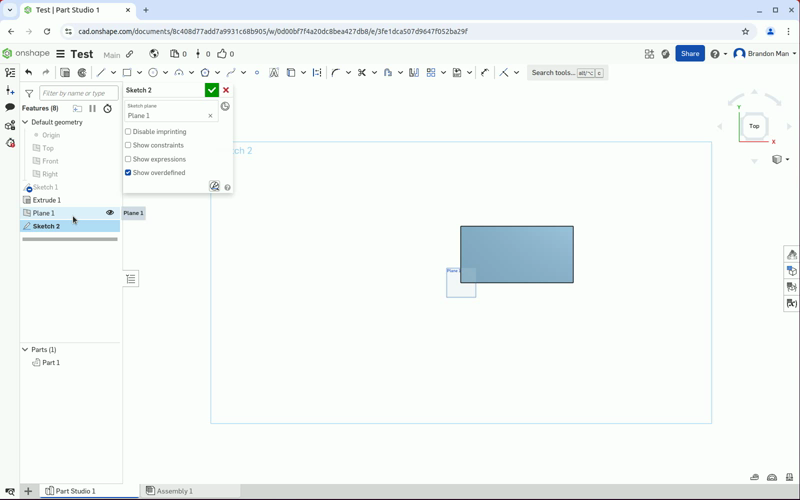
mouse_move(73, 352)
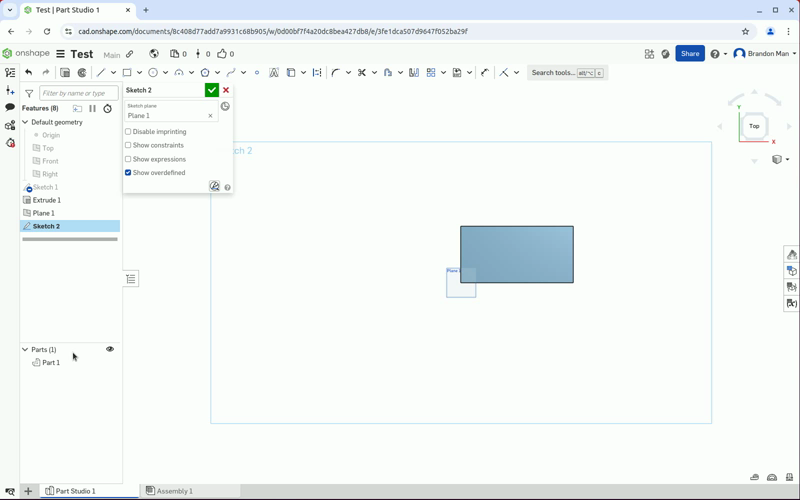
key(y)
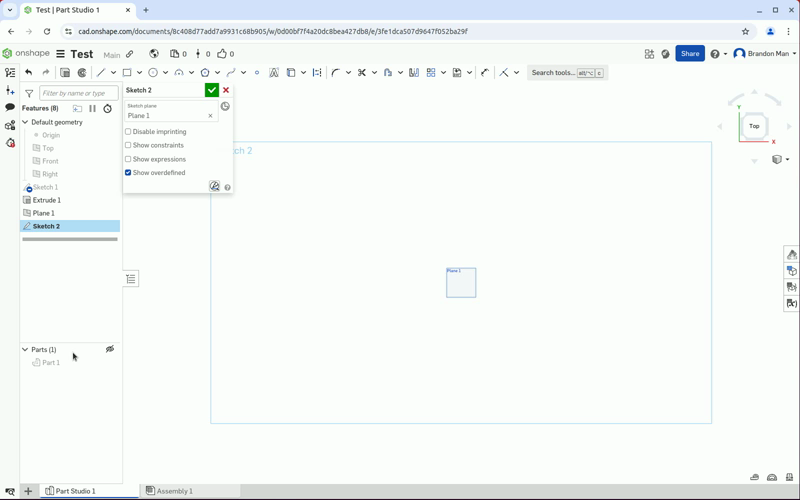
key(l)
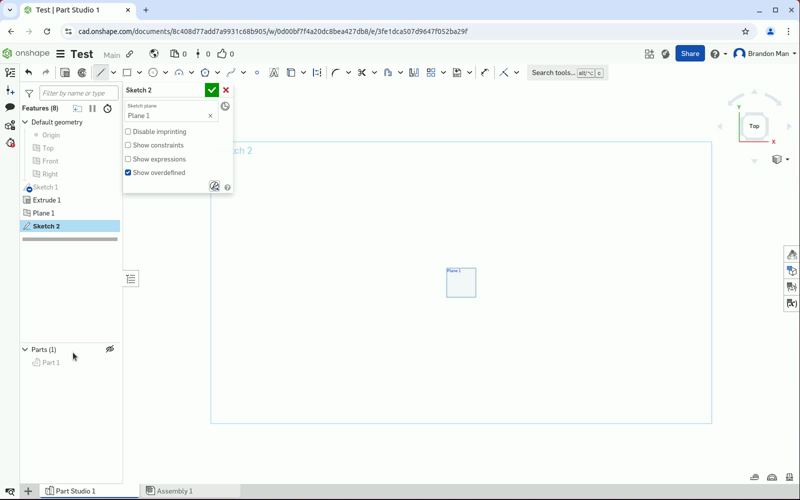
key_down(shift)
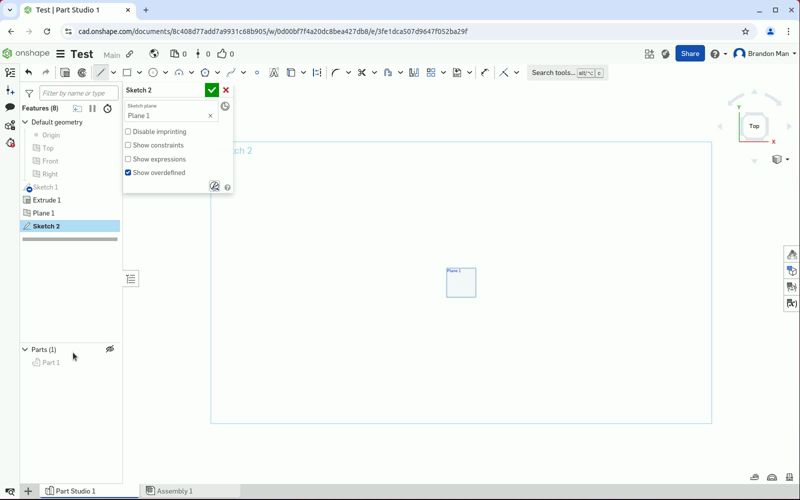
mouse_move(483, 282)
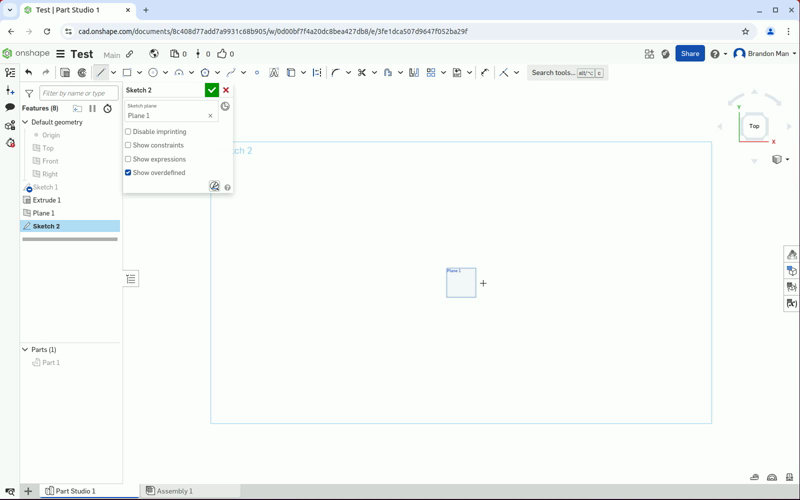
click(483, 282)
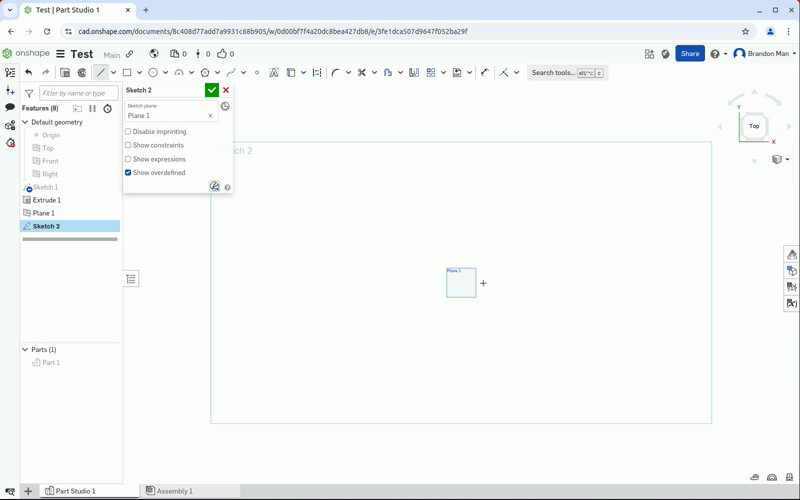
key_up(shift)
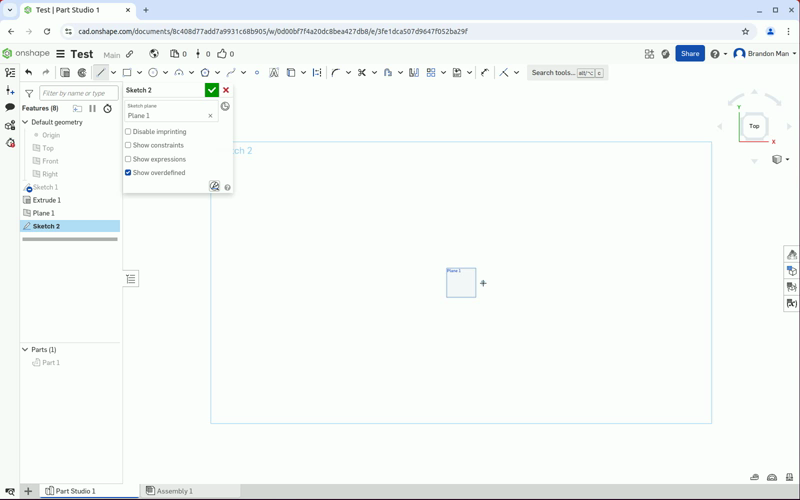
key_down(shift)
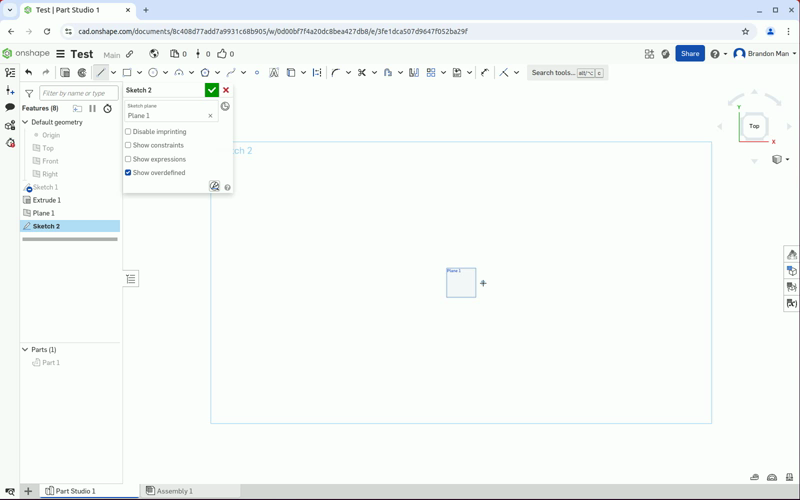
mouse_move(513, 282)
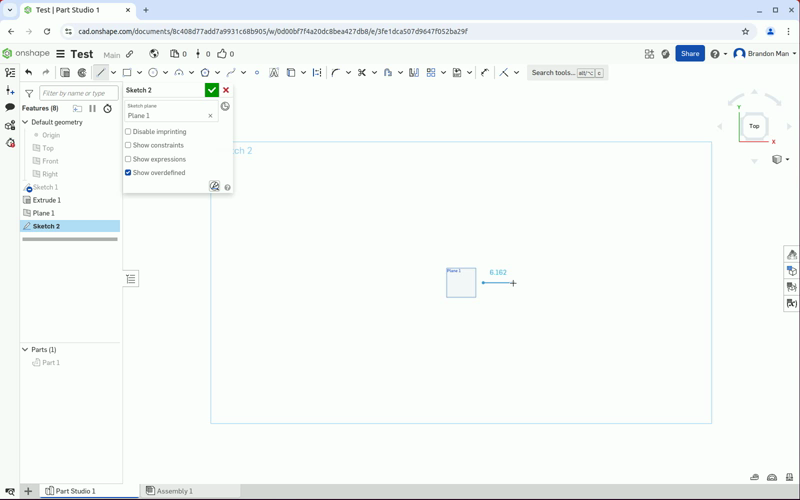
mouse_move(502, 282)
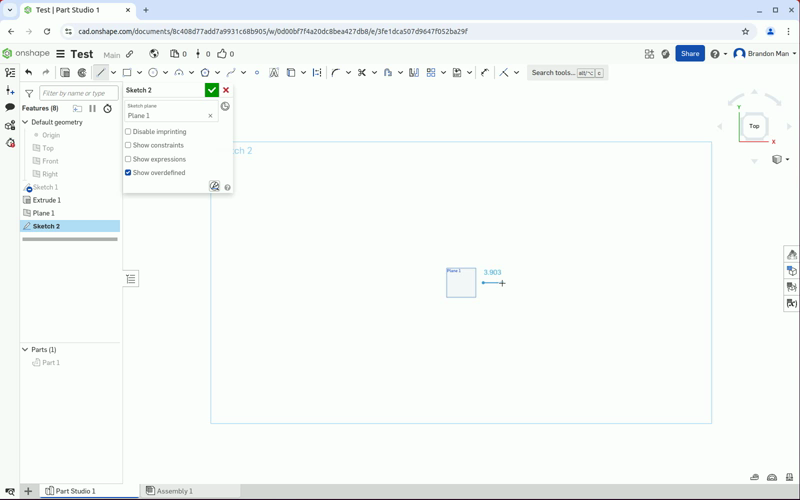
click(502, 282)
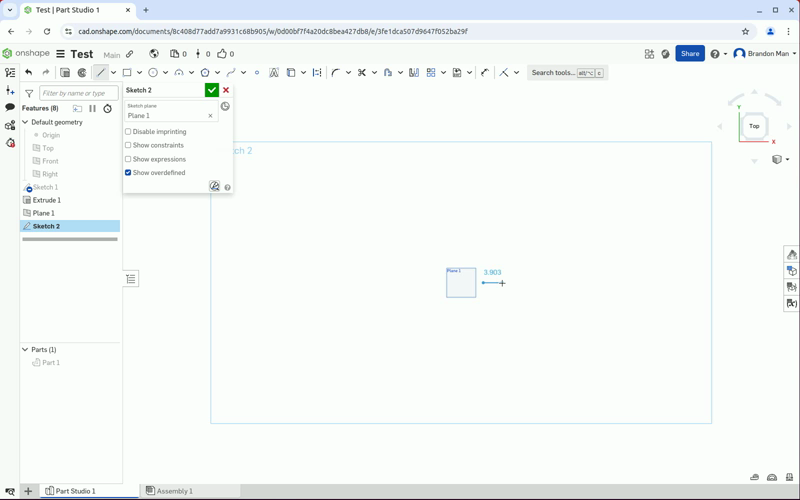
key_up(shift)
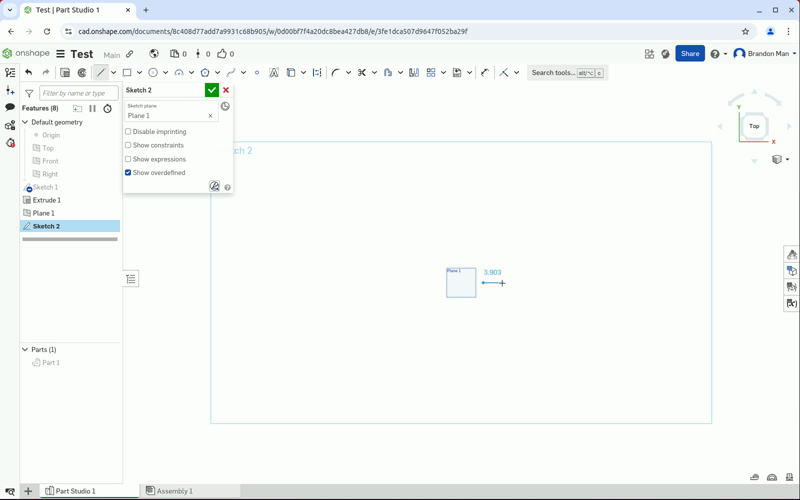
key_down(shift)
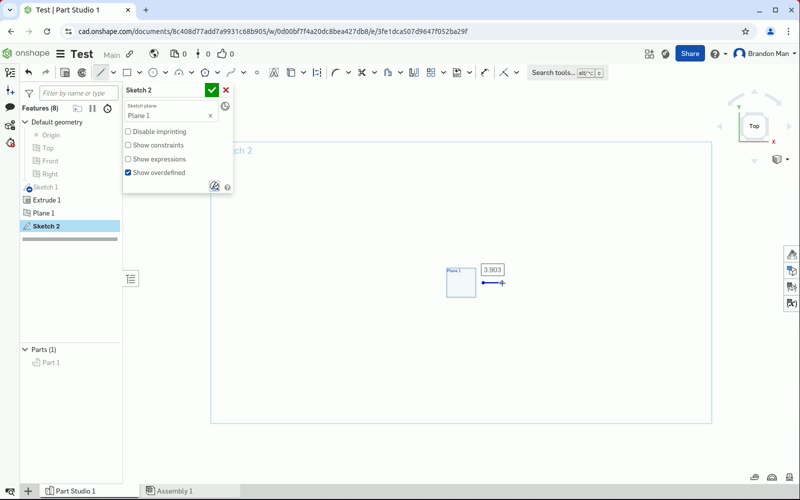
mouse_move(532, 282)
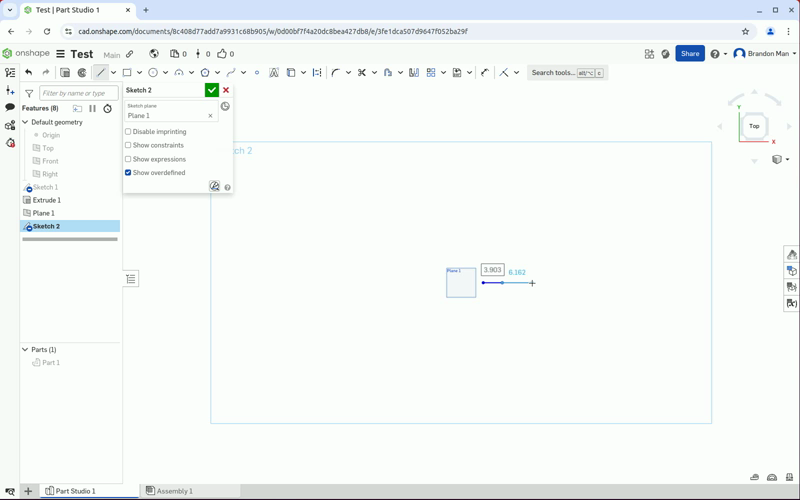
mouse_move(502, 261)
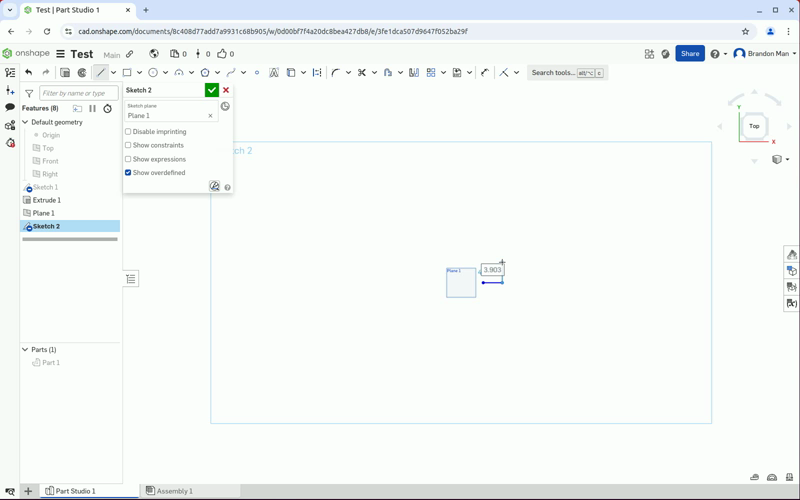
click(502, 261)
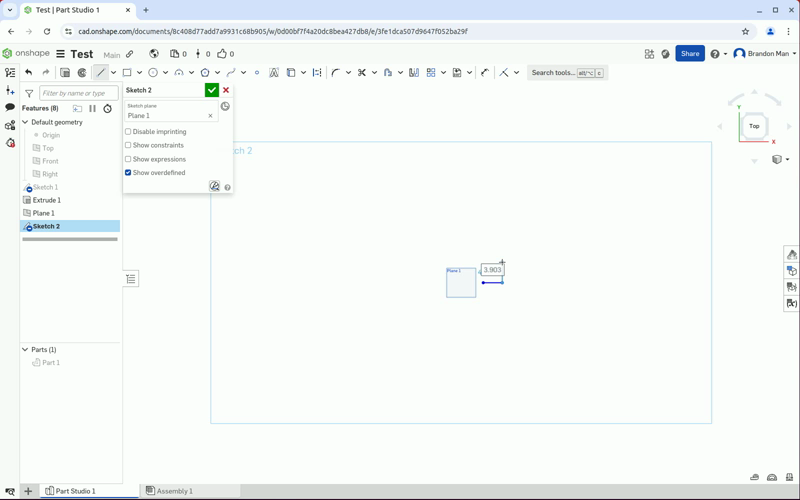
key_up(shift)
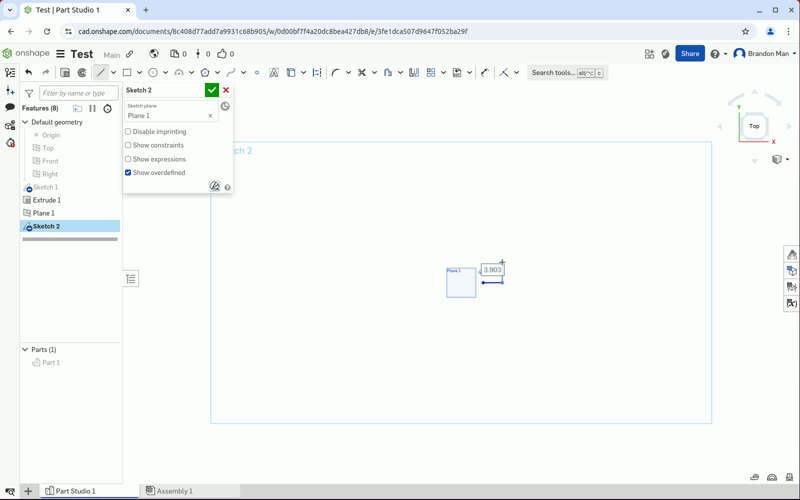
key_down(shift)
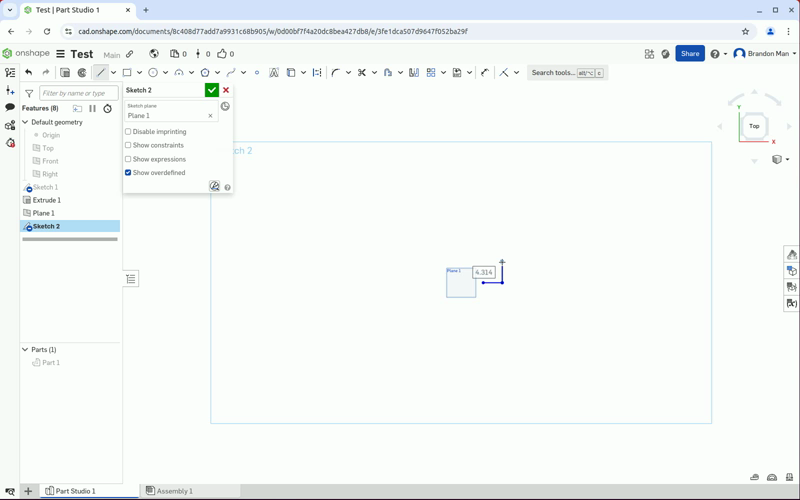
mouse_move(532, 261)
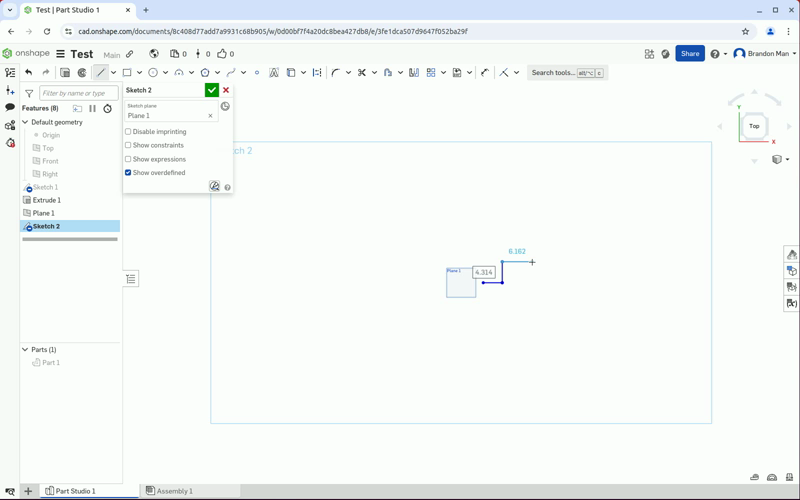
mouse_move(483, 261)
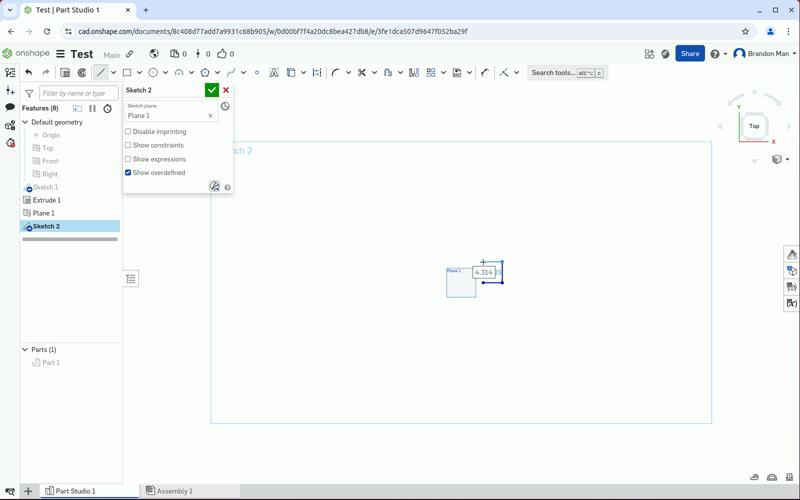
click(483, 261)
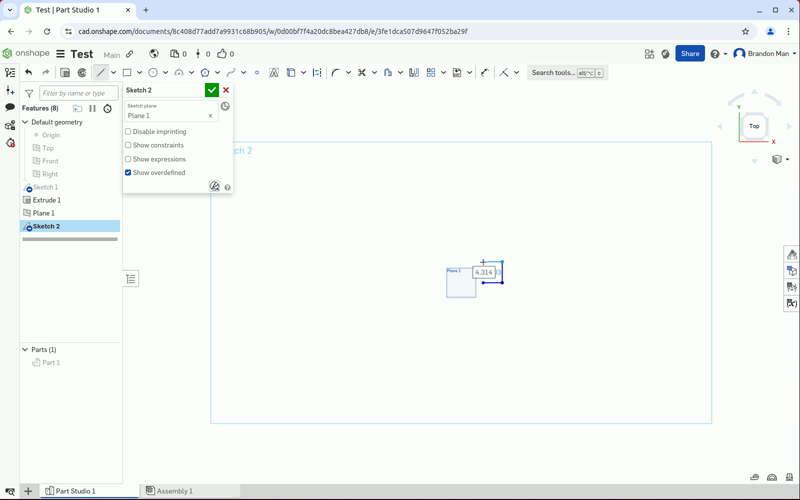
key_up(shift)
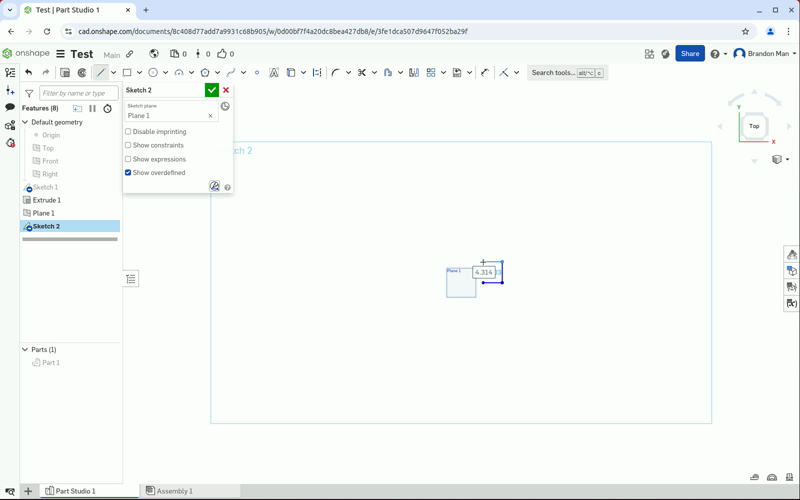
mouse_move(513, 261)
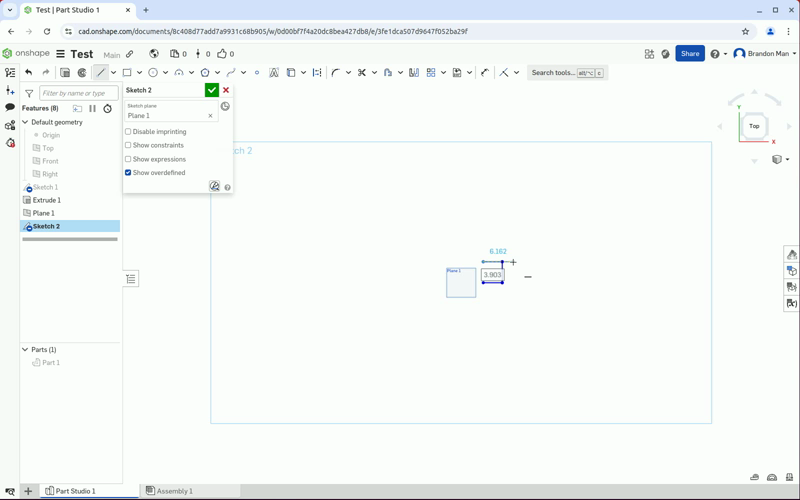
key_down(shift)
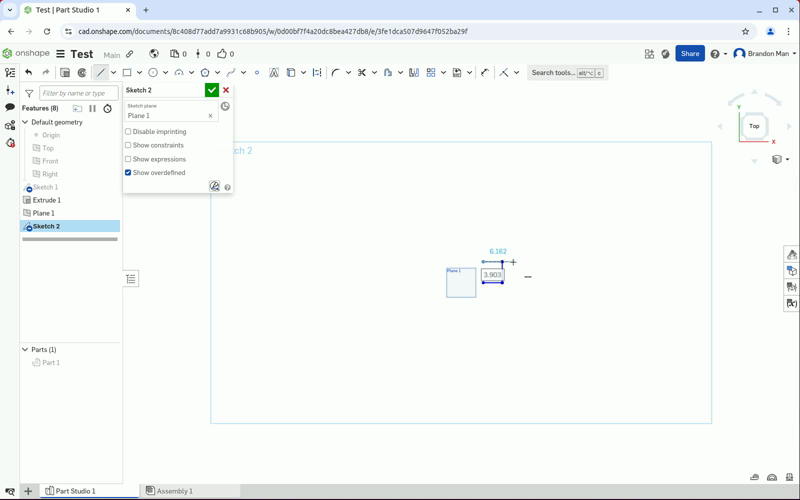
mouse_move(483, 282)
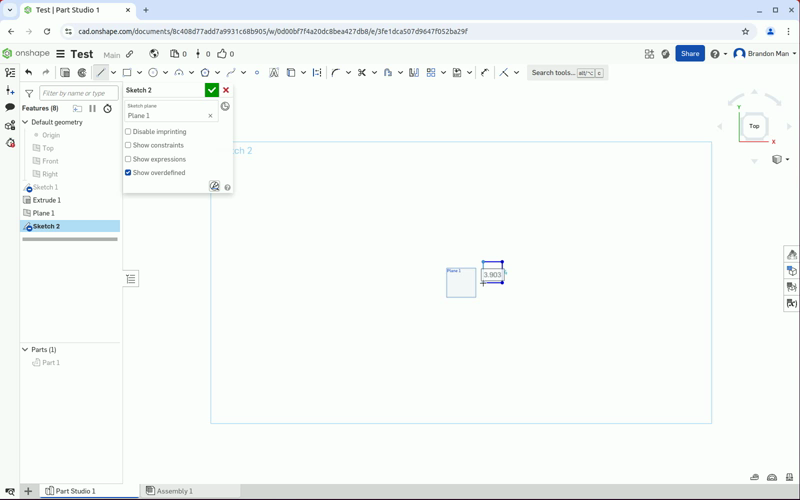
key_up(shift)
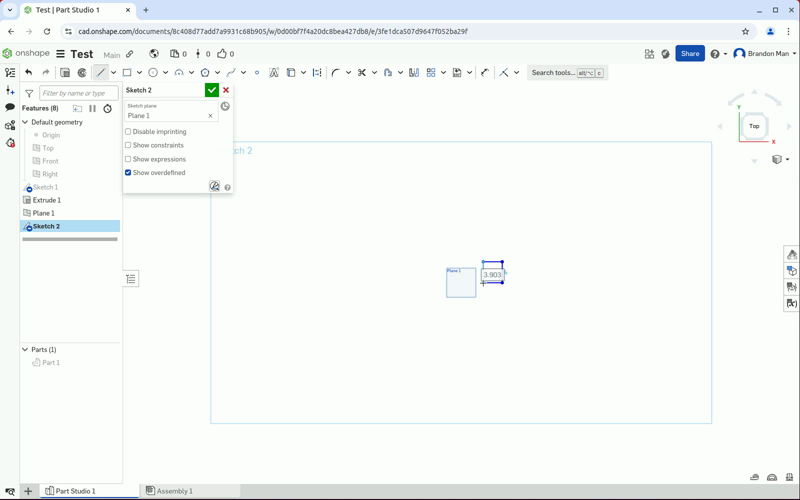
click(483, 282)
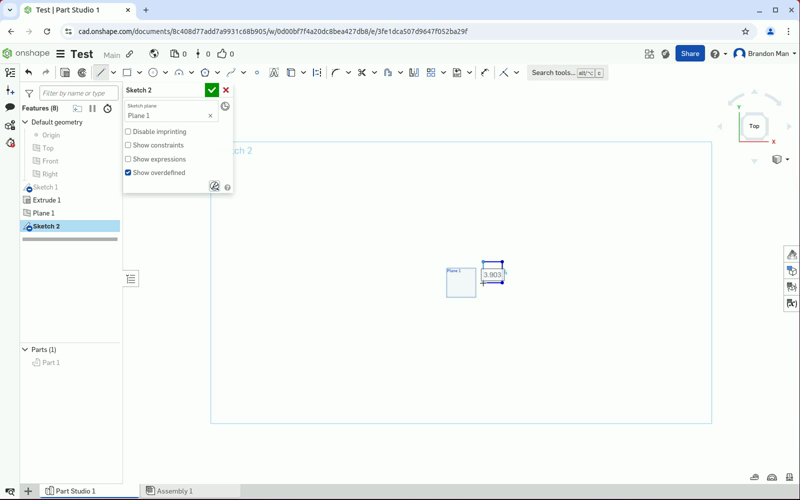
key(esc)
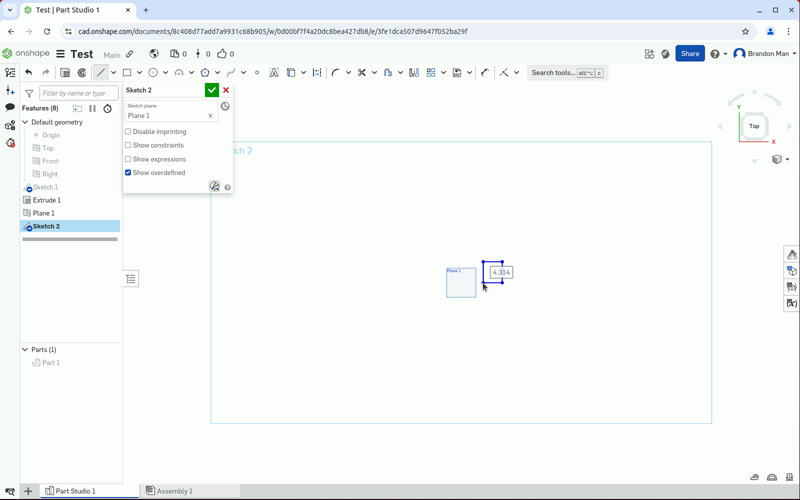
mouse_move(486, 271)
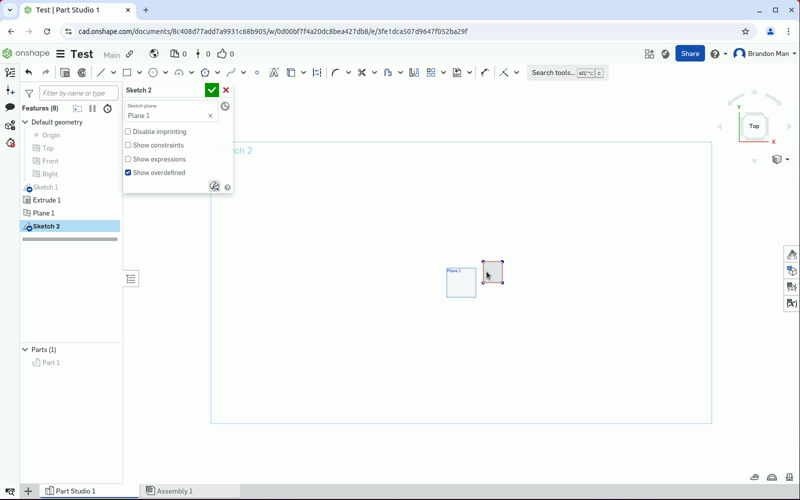
scroll(6)
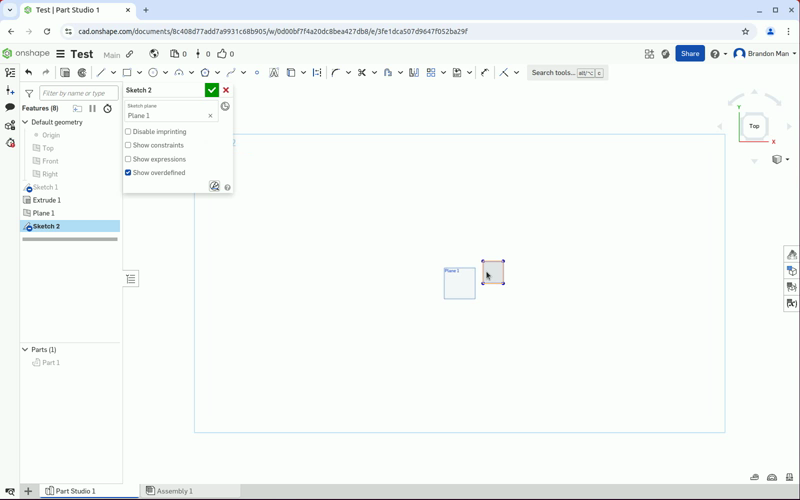
scroll(6)
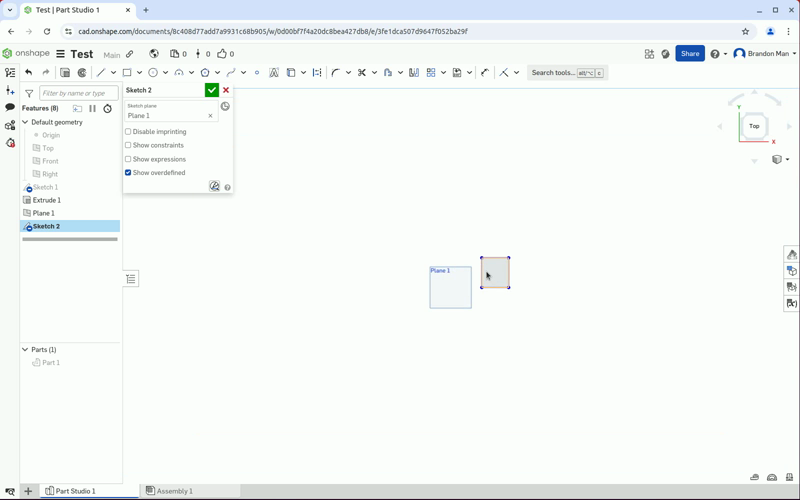
scroll(6)
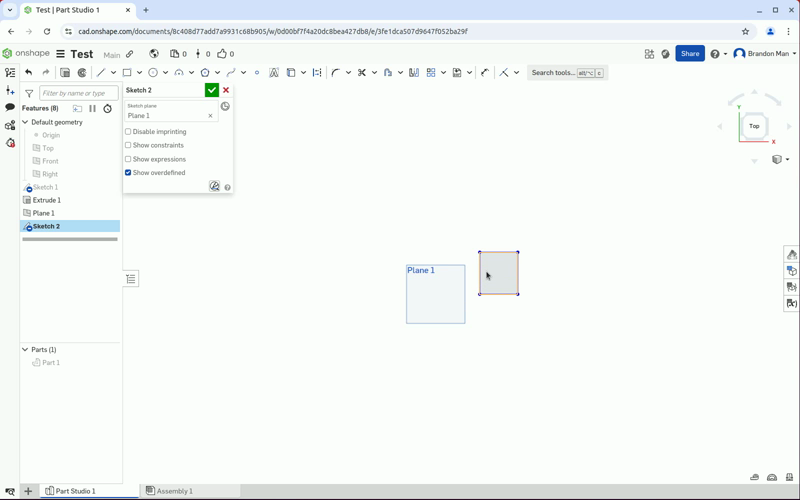
scroll(6)
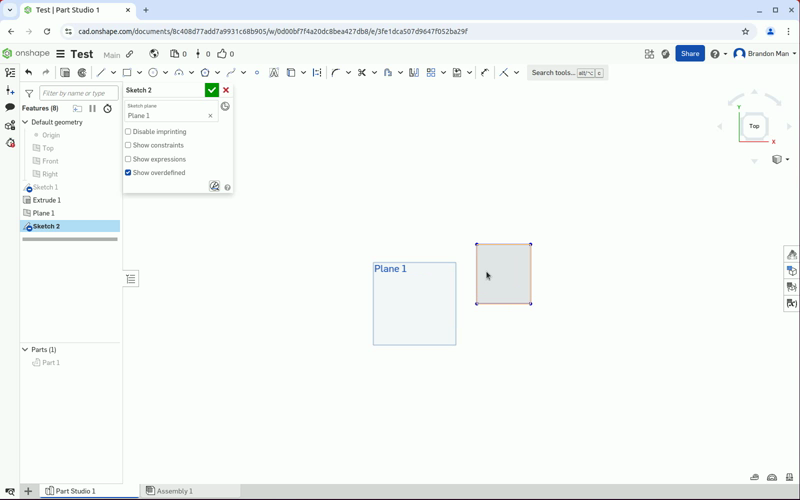
scroll(6)
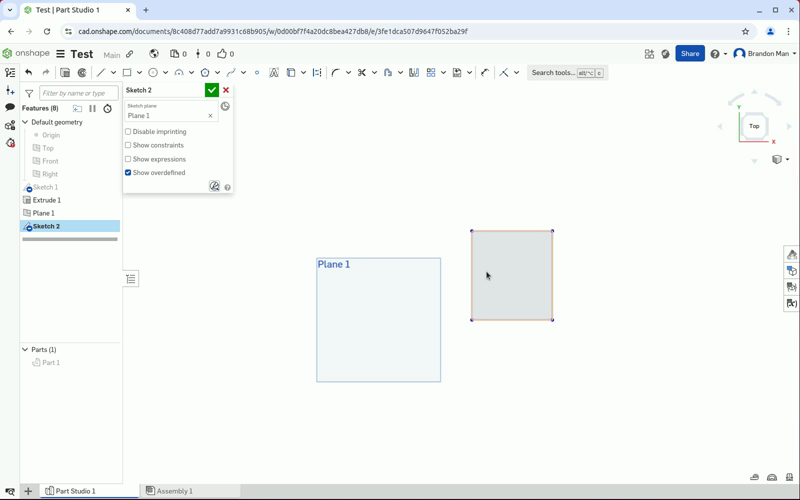
scroll(6)
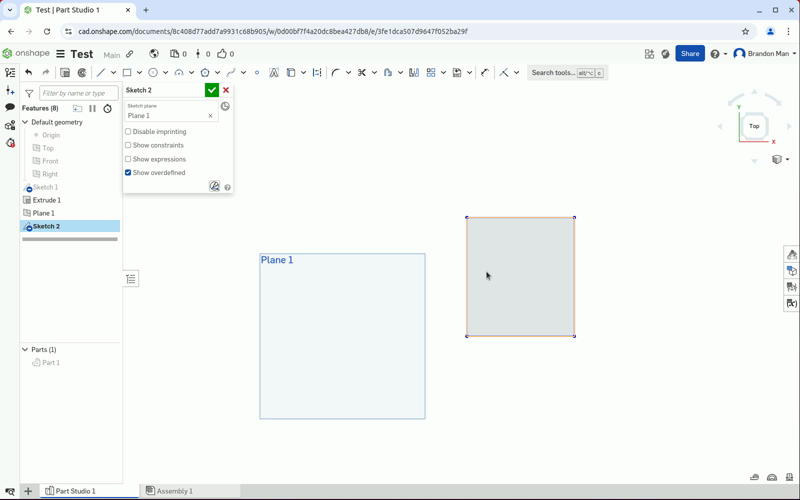
scroll(6)
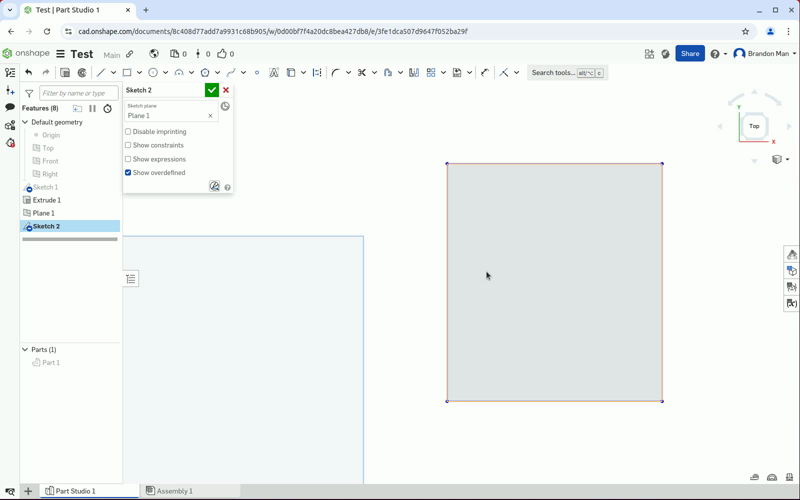
click(486, 271)
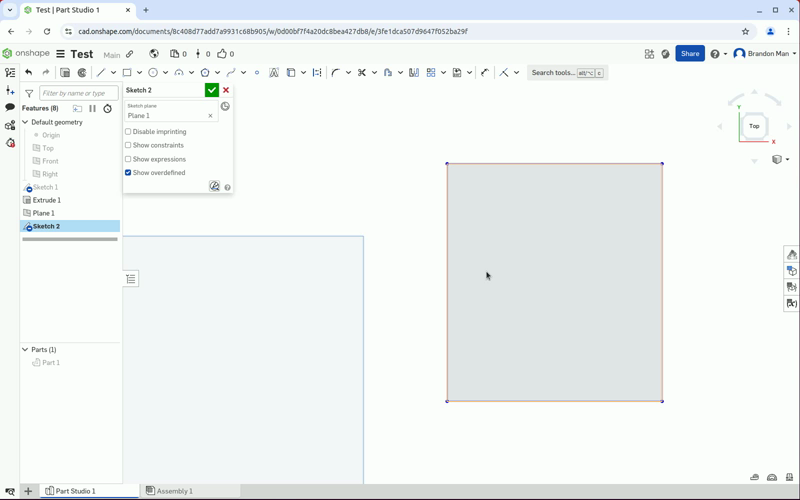
scroll(-6)
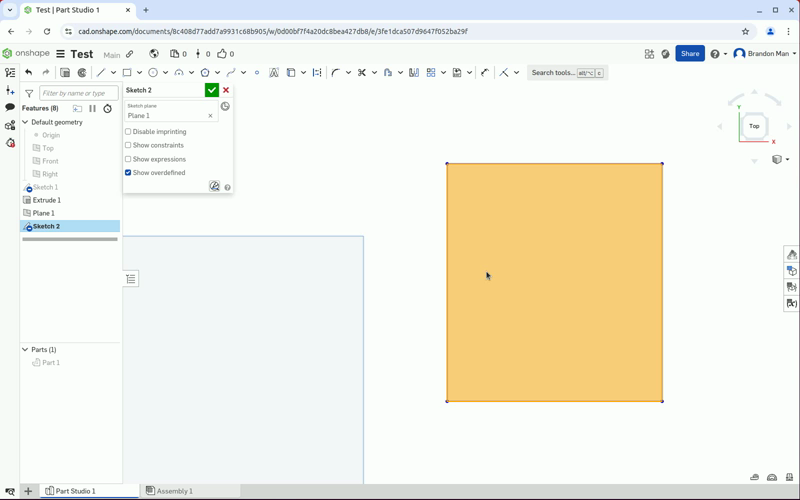
scroll(-6)
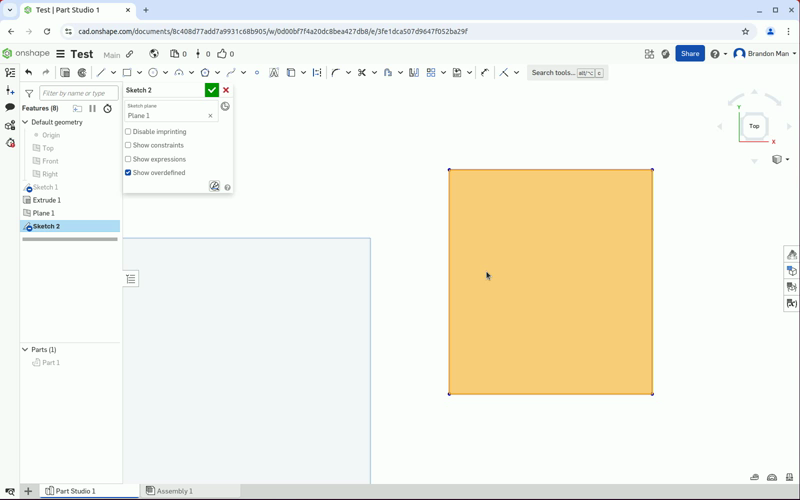
scroll(-6)
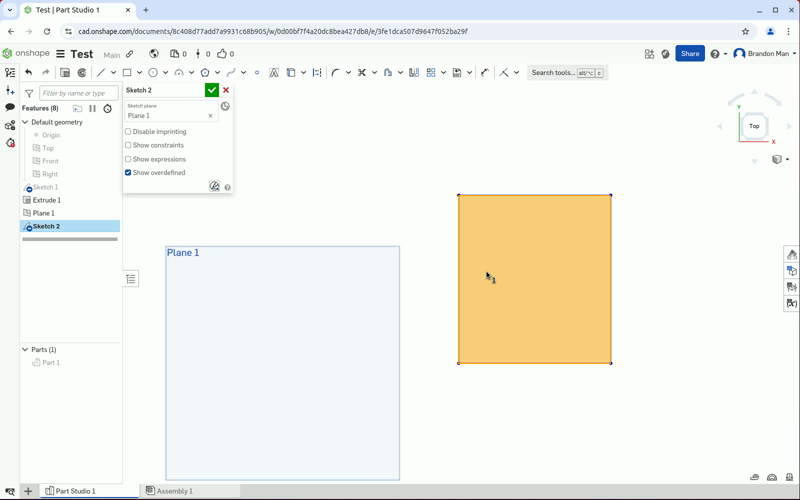
scroll(-6)
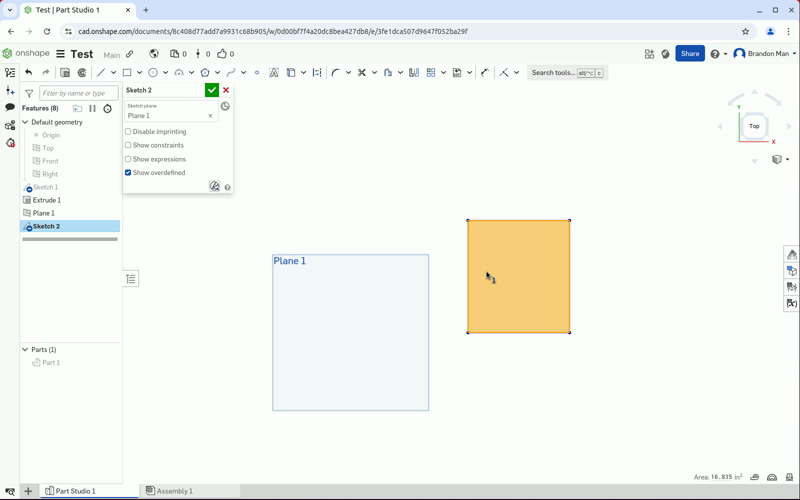
scroll(-6)
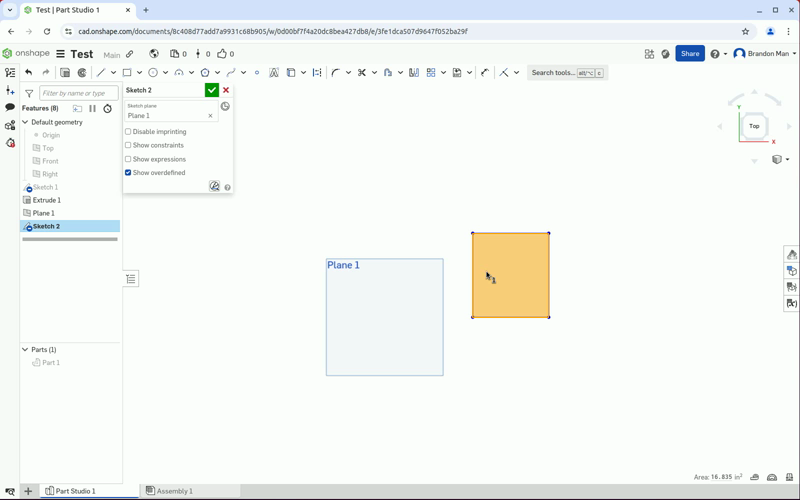
scroll(-6)
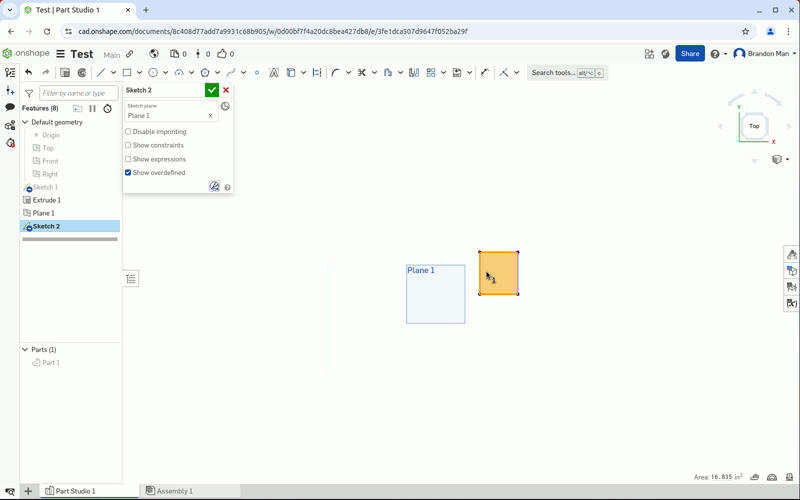
scroll(-6)
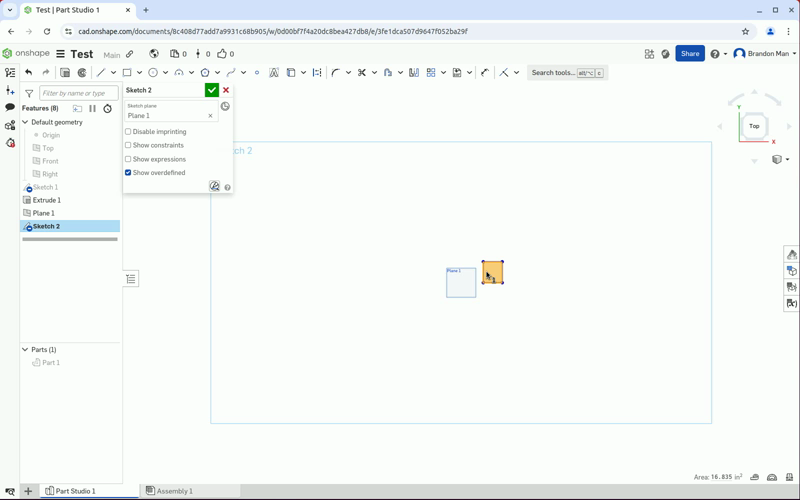
mouse_move(73, 352)
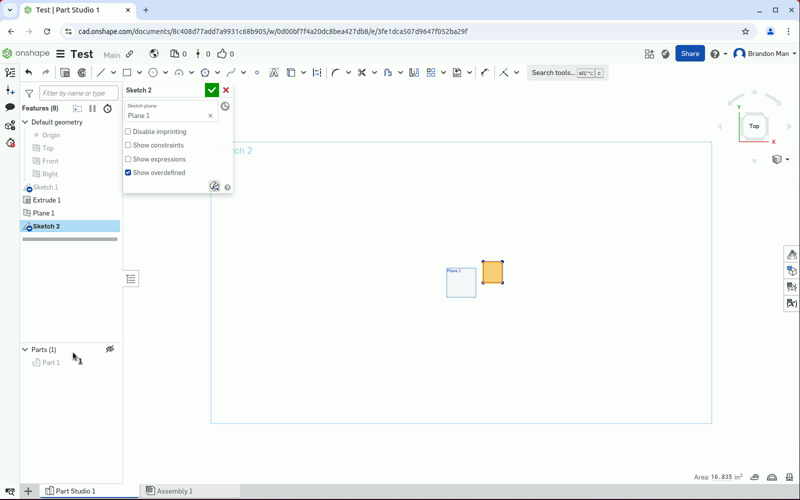
key(shift+y)
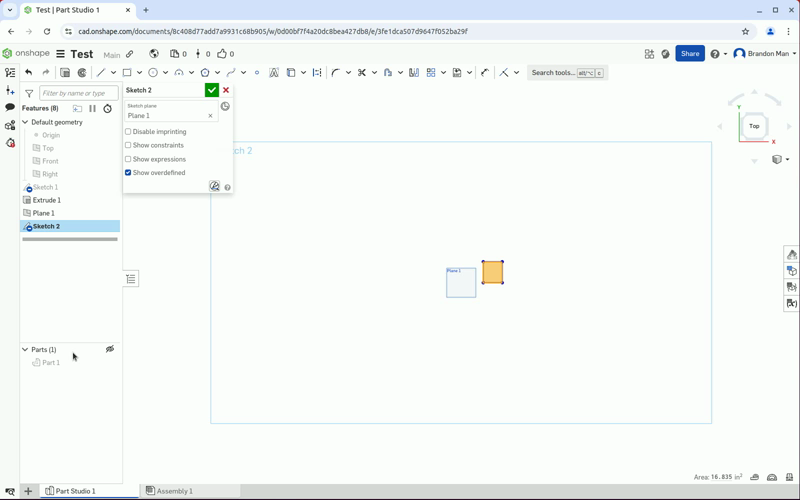
key(shift+e)
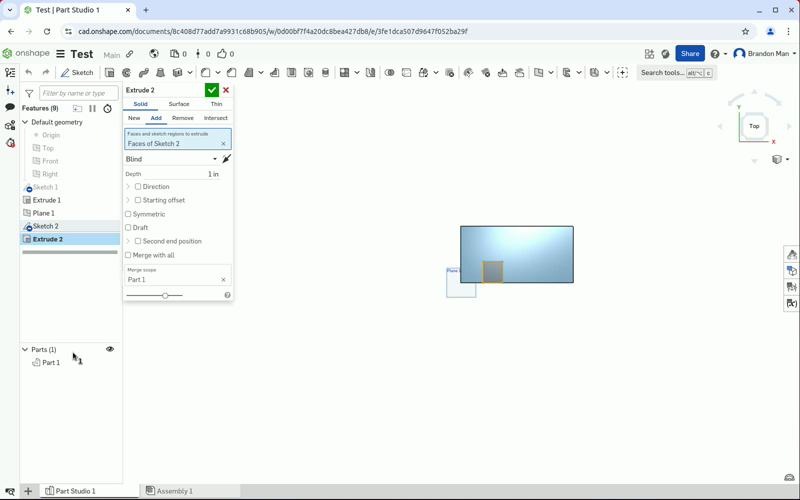
mouse_move(143, 106)
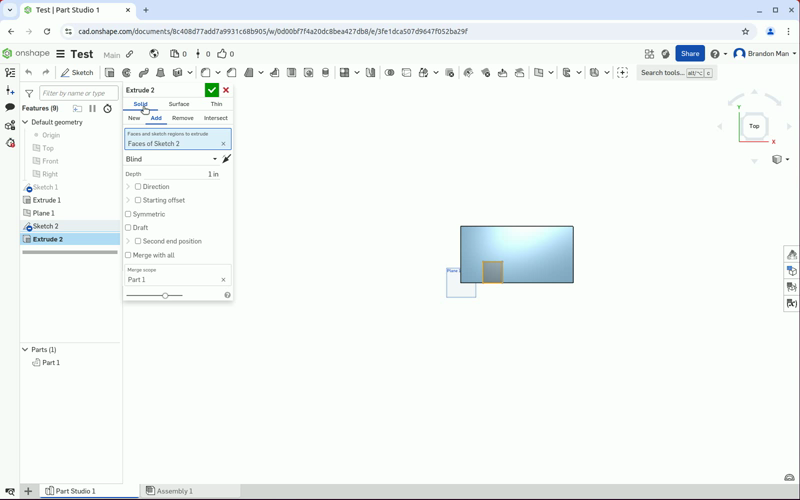
click(143, 106)
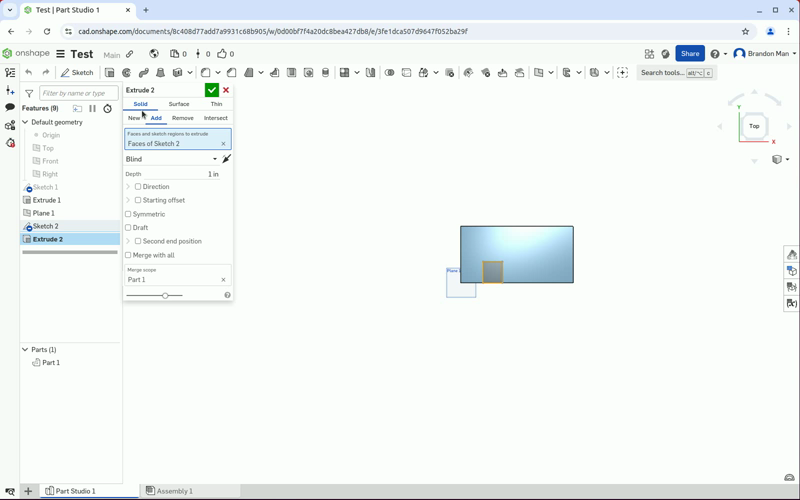
mouse_move(137, 120)
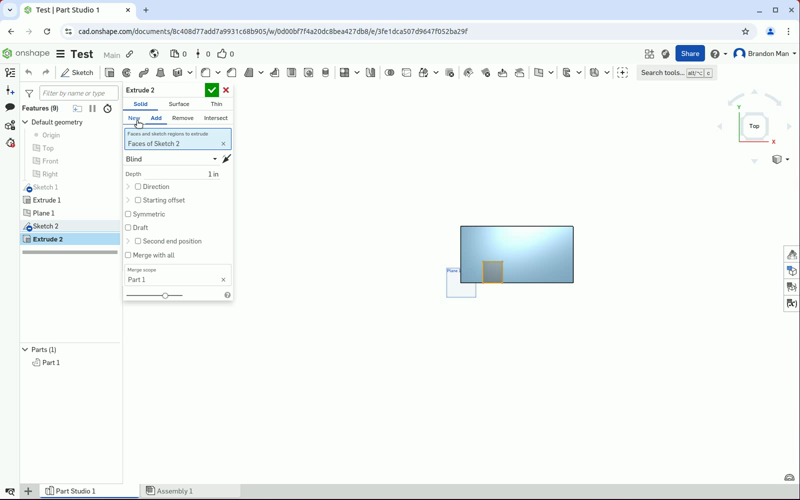
click(137, 120)
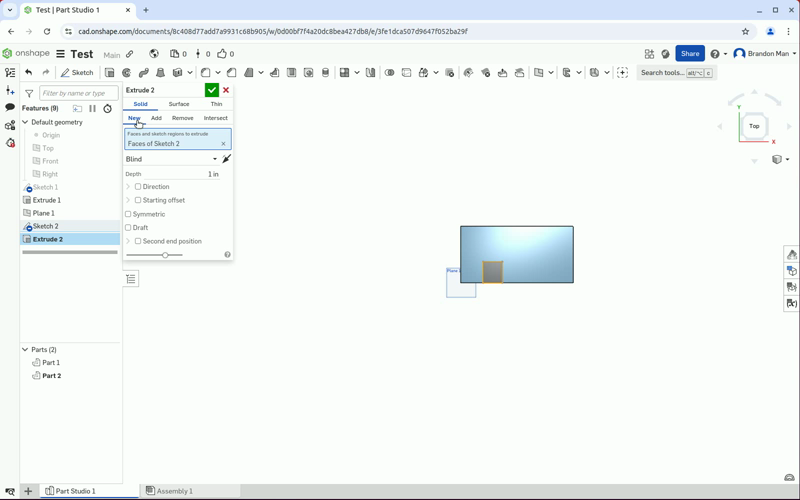
key(tab, 4)
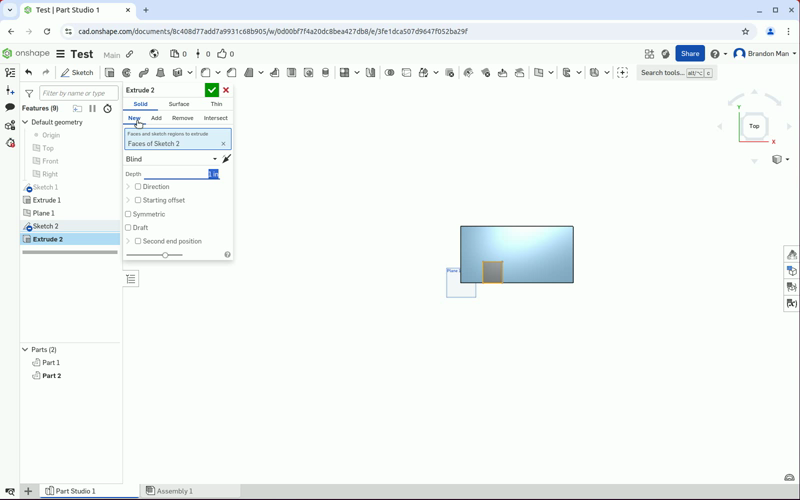
text(0.963)
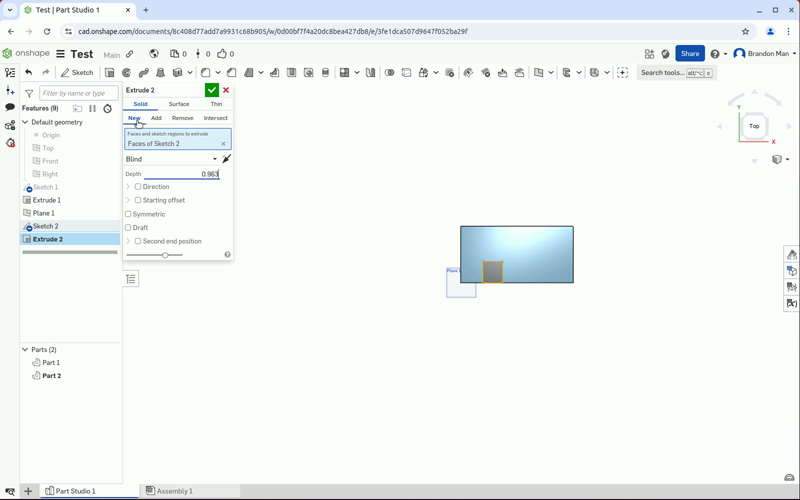
key(enter)
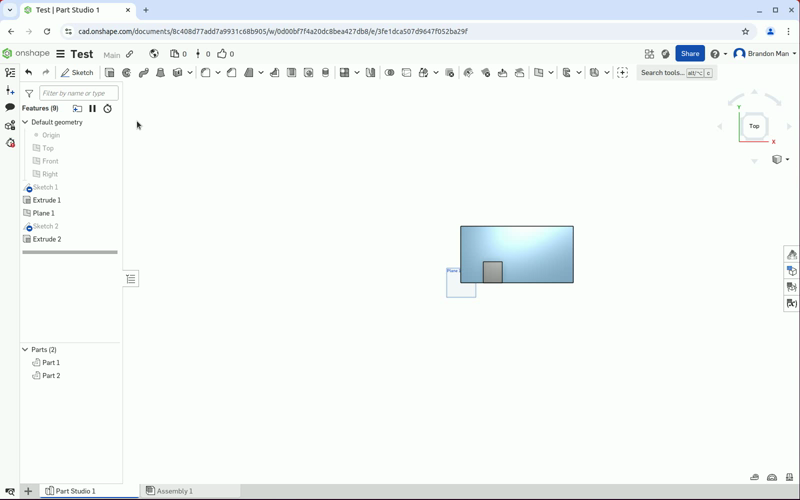
key(shift+h)
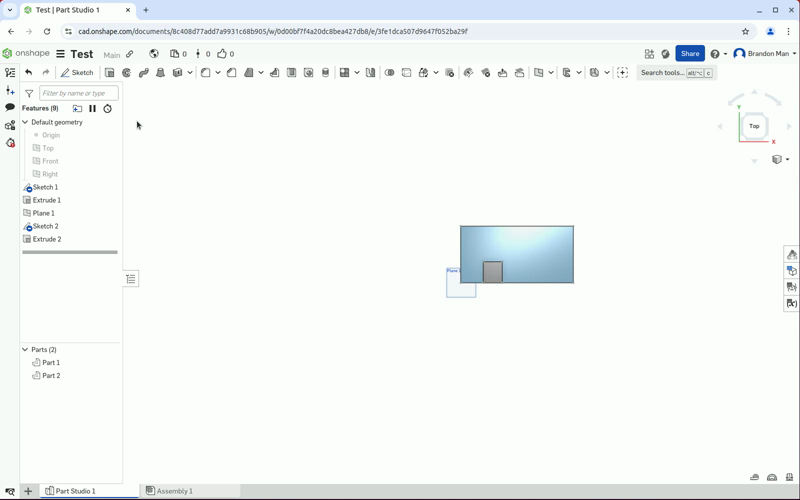
key(shift+h)
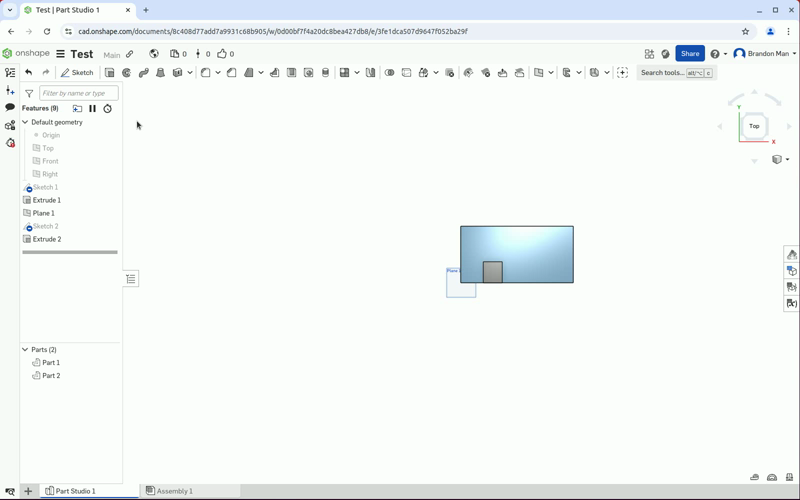
mouse_move(73, 189)
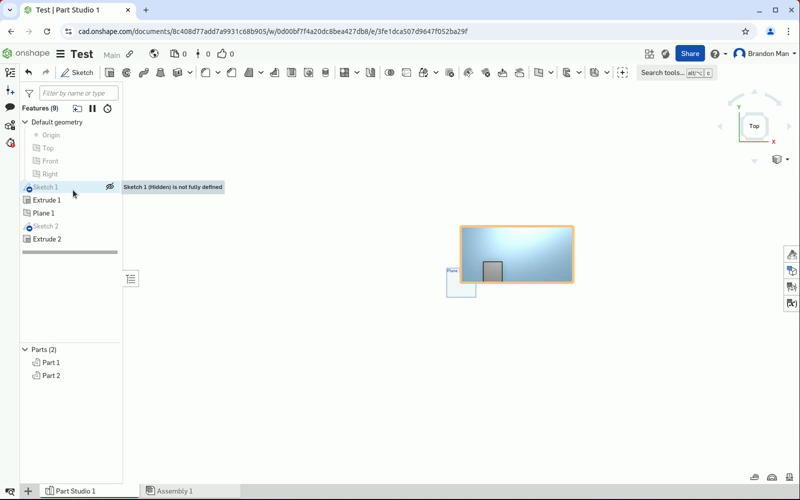
click(73, 189)
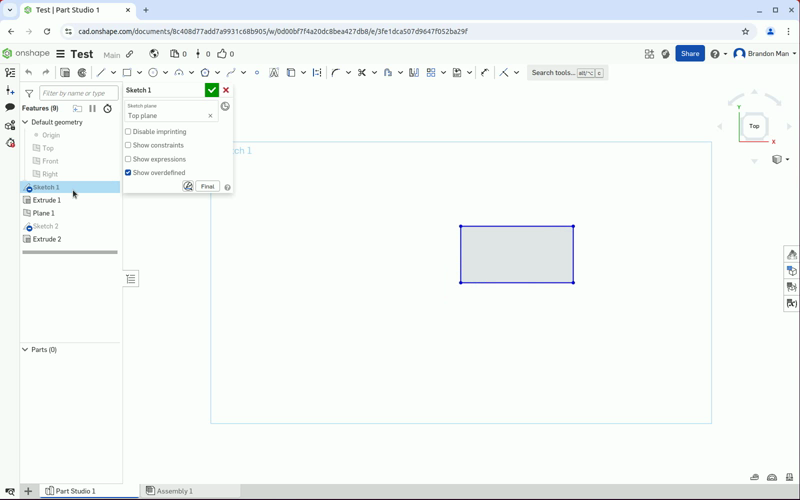
mouse_move(229, 92)
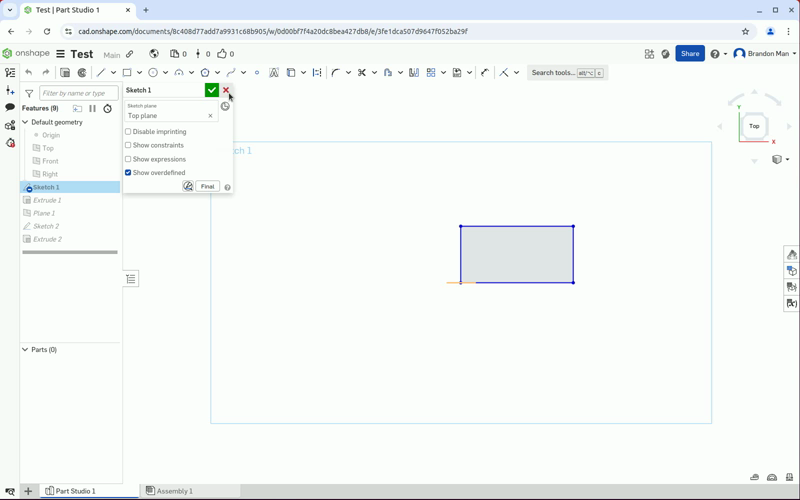
click(229, 92)
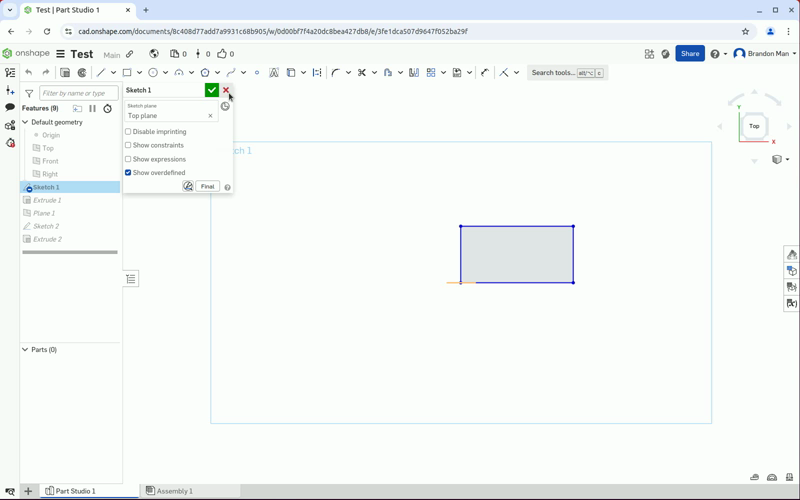
key(shift+s)
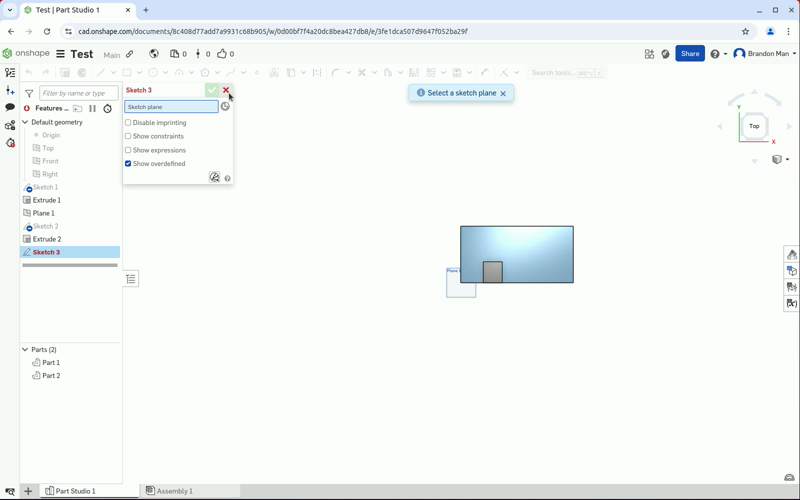
mouse_move(73, 215)
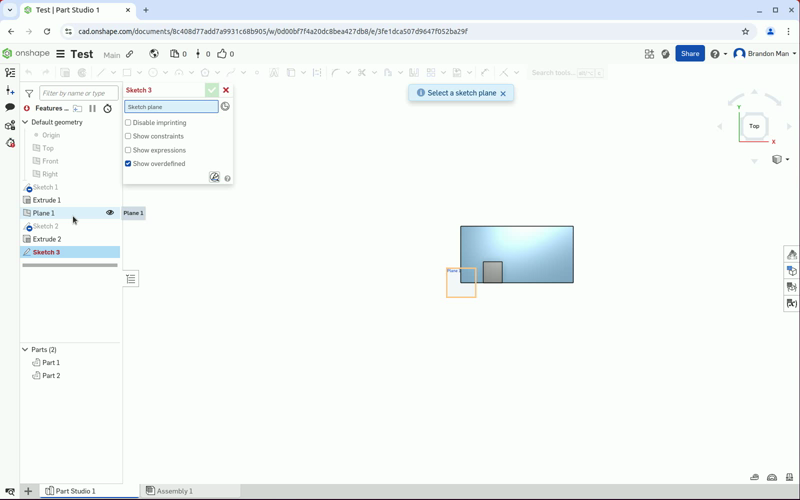
click(73, 215)
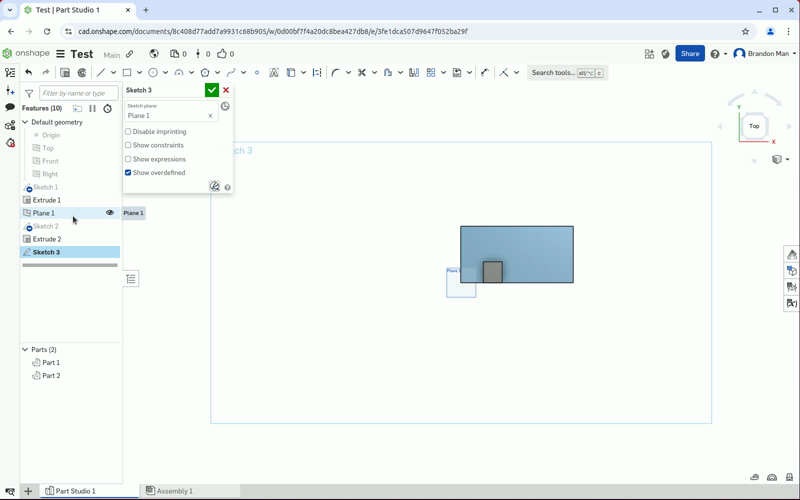
mouse_move(73, 352)
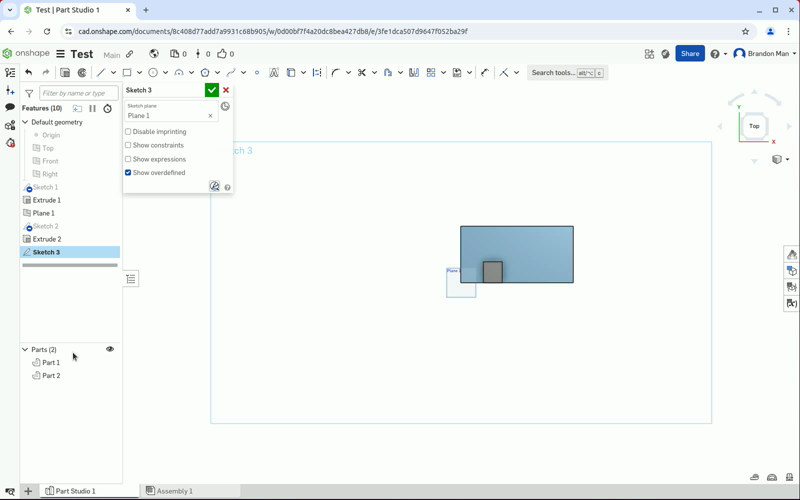
key(y)
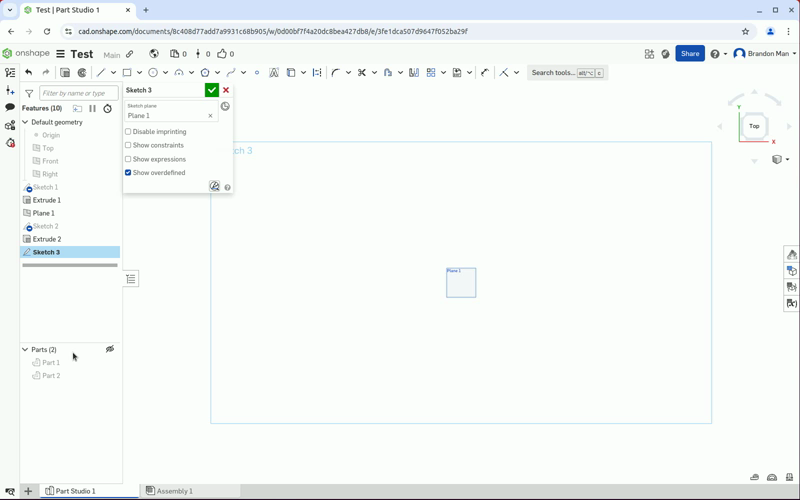
key(l)
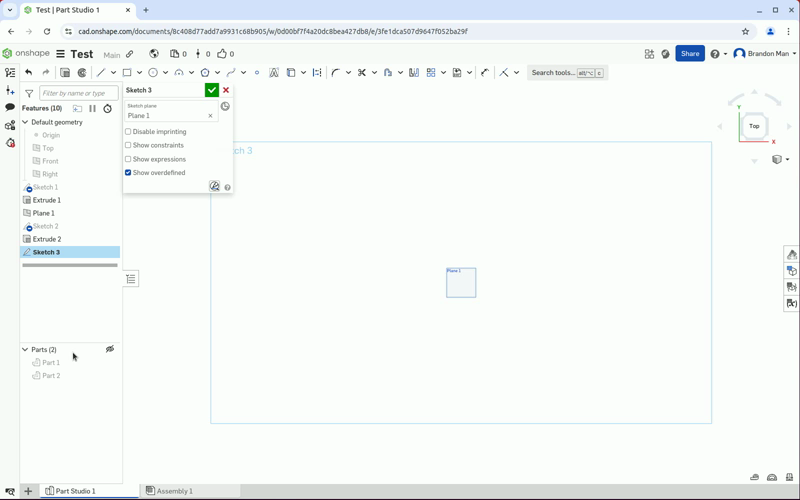
key_down(shift)
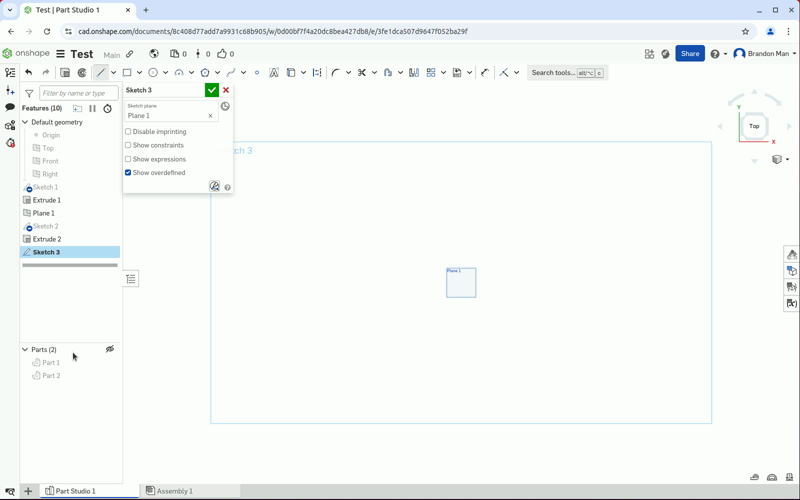
mouse_move(515, 282)
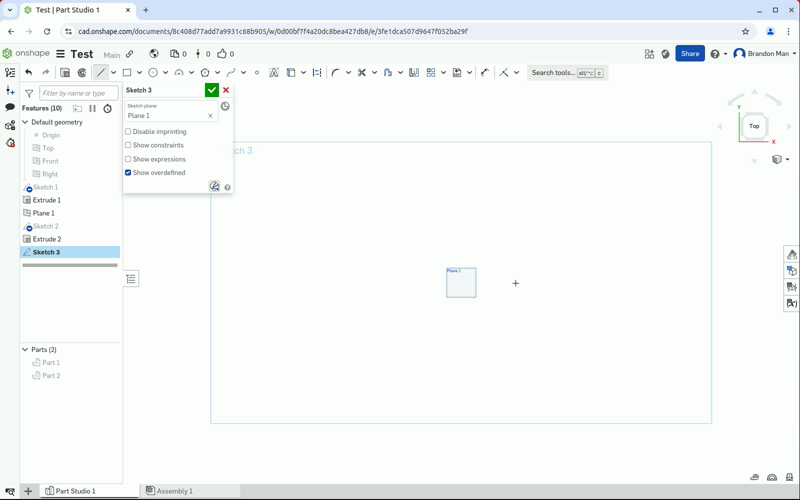
click(515, 282)
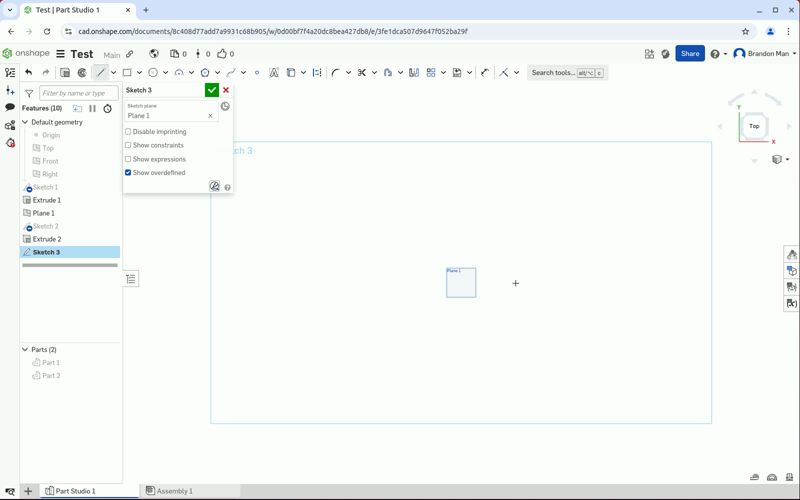
key_up(shift)
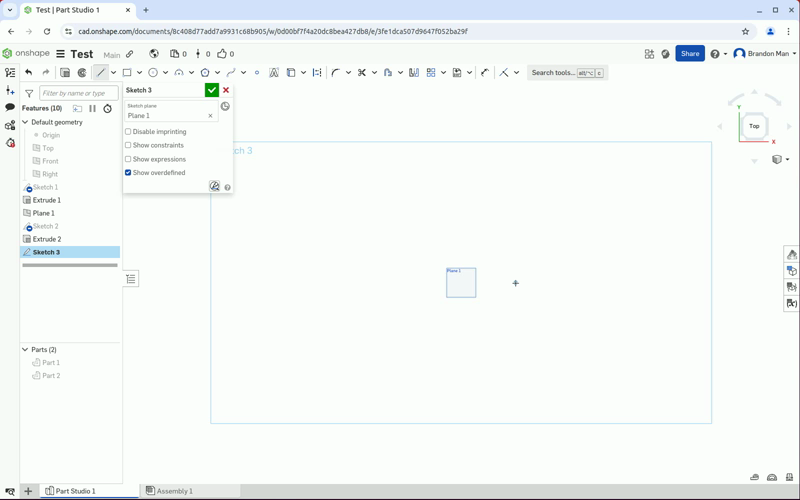
key_down(shift)
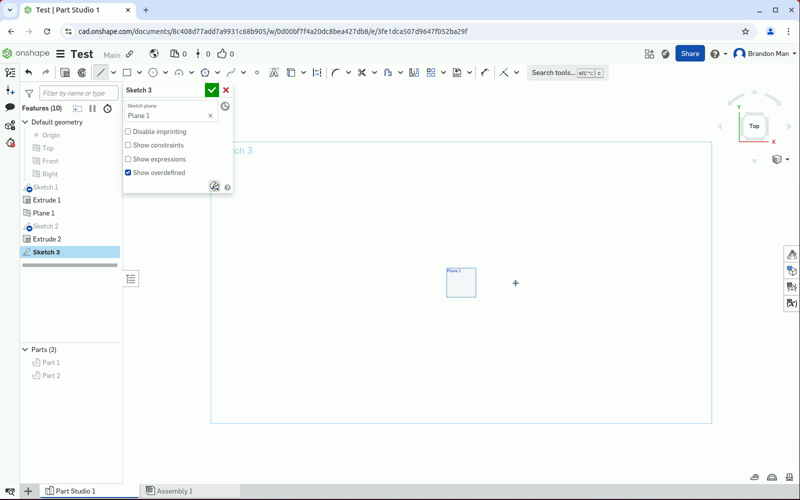
mouse_move(545, 282)
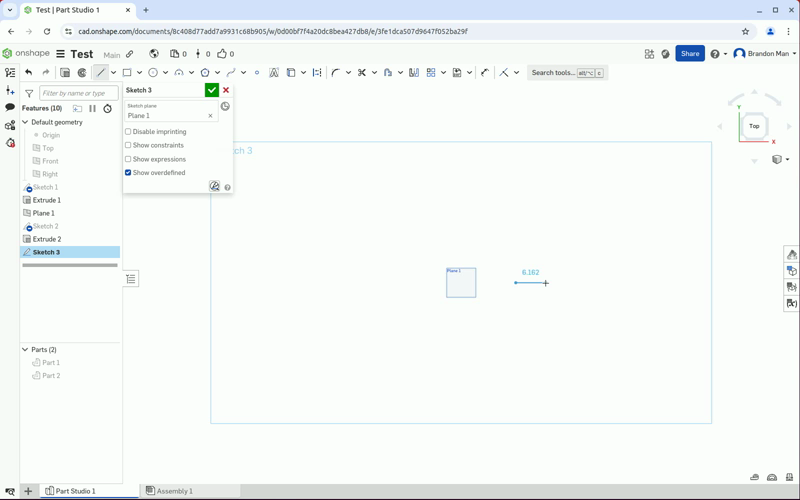
mouse_move(534, 282)
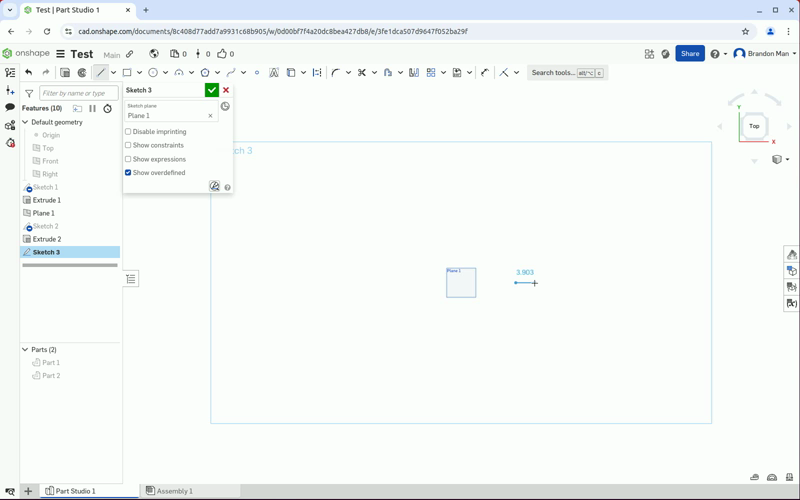
click(534, 282)
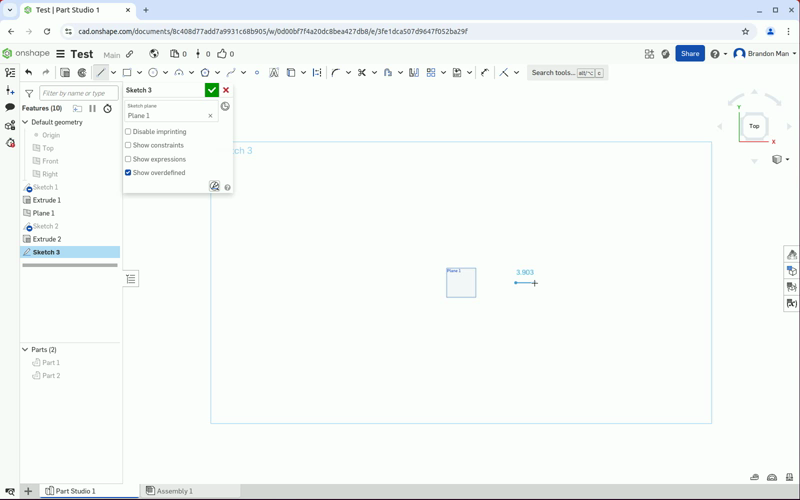
key_up(shift)
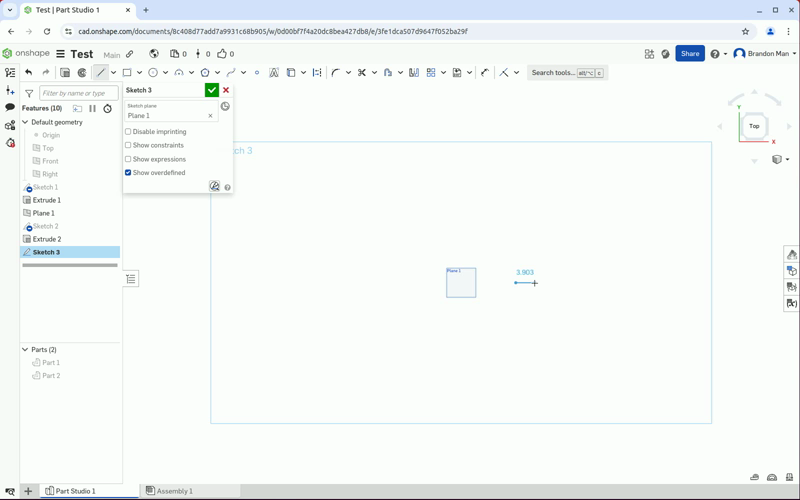
key_down(shift)
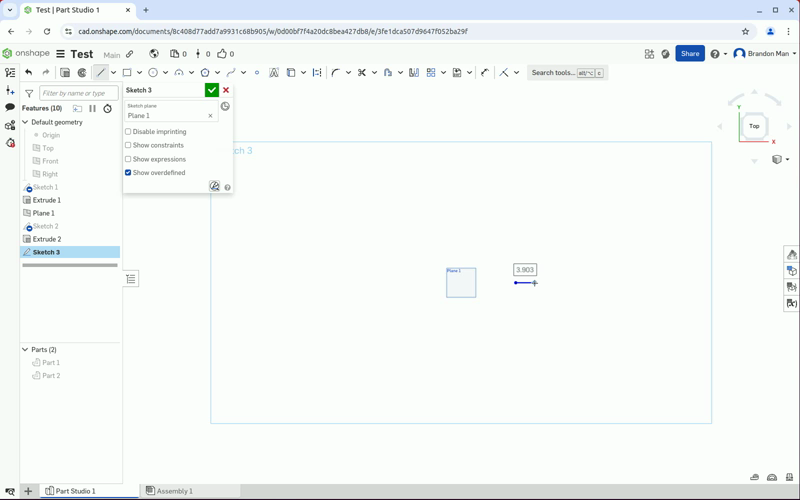
mouse_move(564, 282)
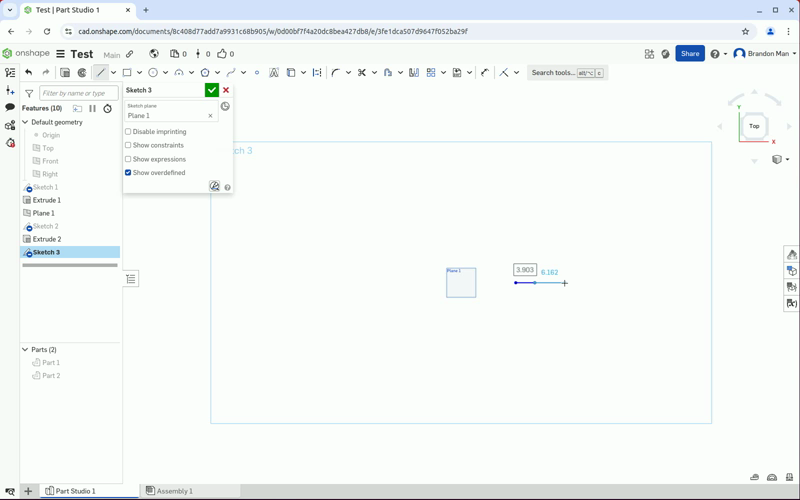
mouse_move(534, 261)
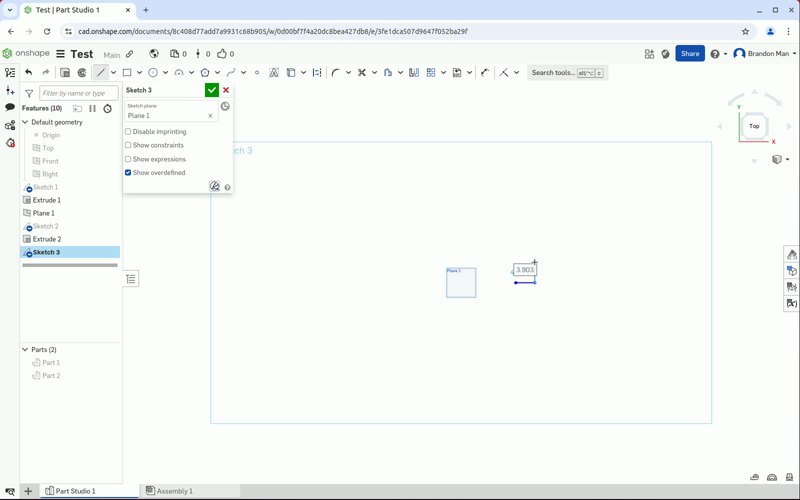
click(534, 261)
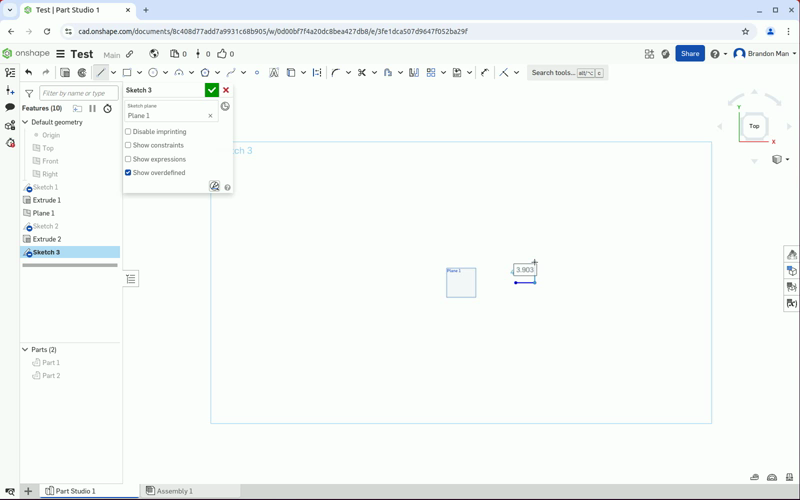
key_up(shift)
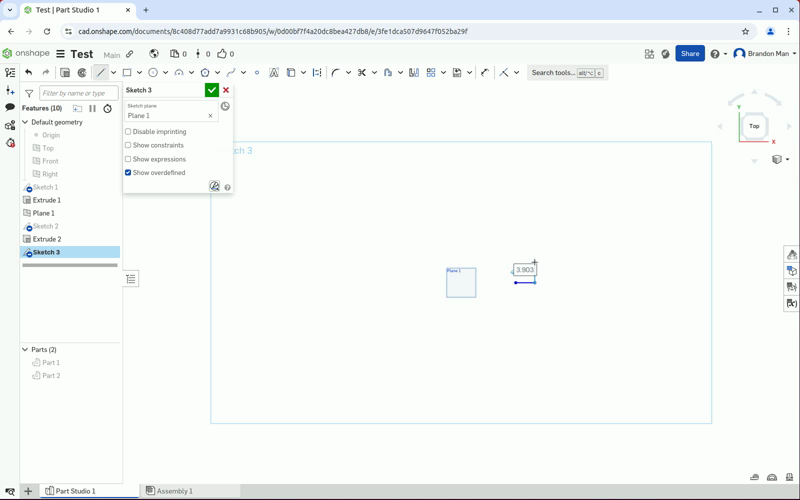
key_down(shift)
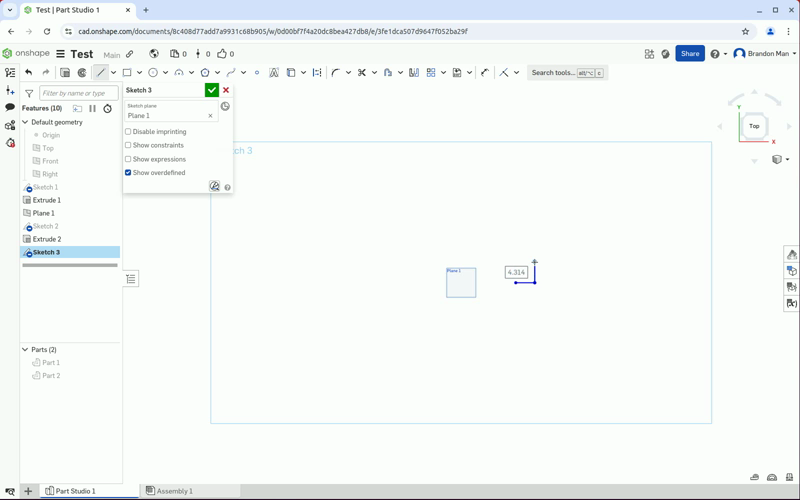
mouse_move(564, 261)
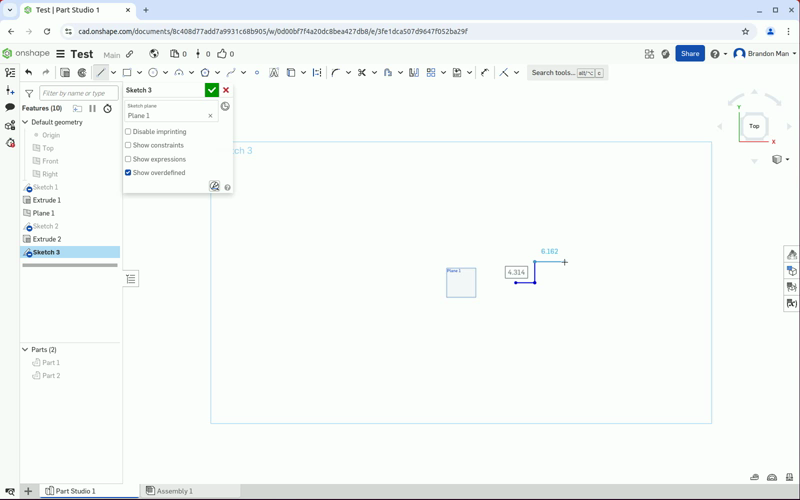
mouse_move(515, 261)
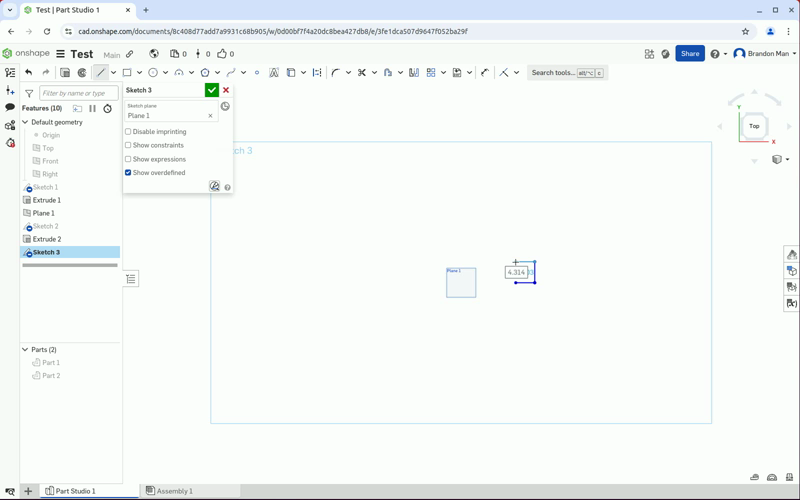
click(515, 261)
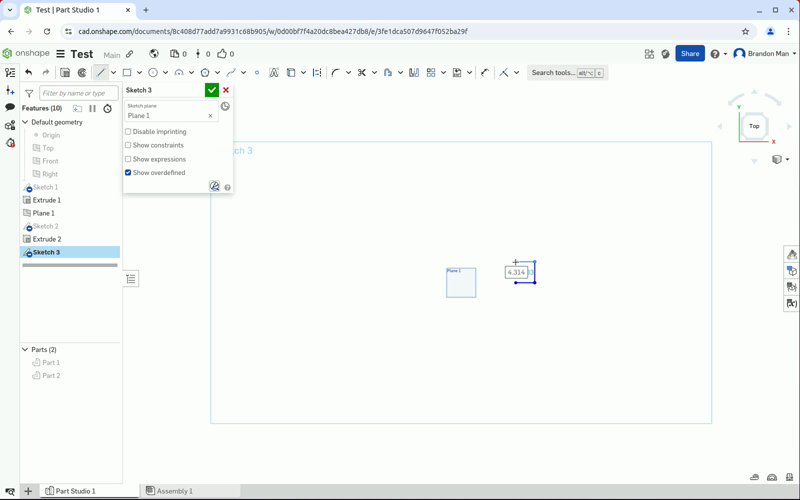
key_up(shift)
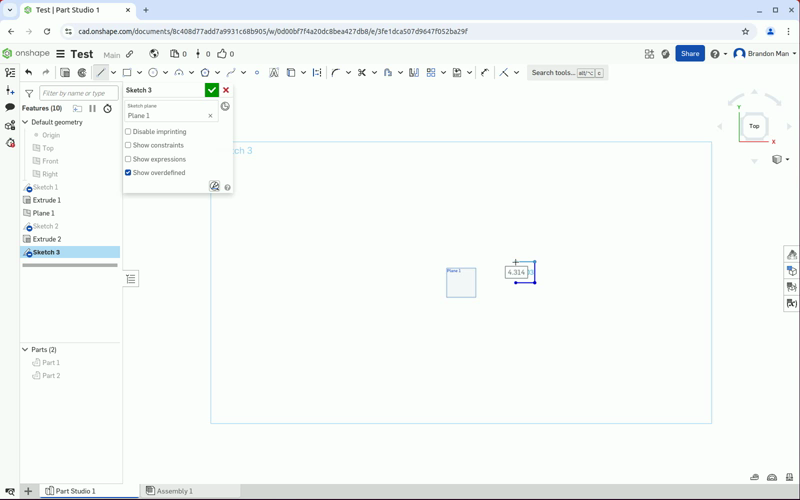
mouse_move(545, 261)
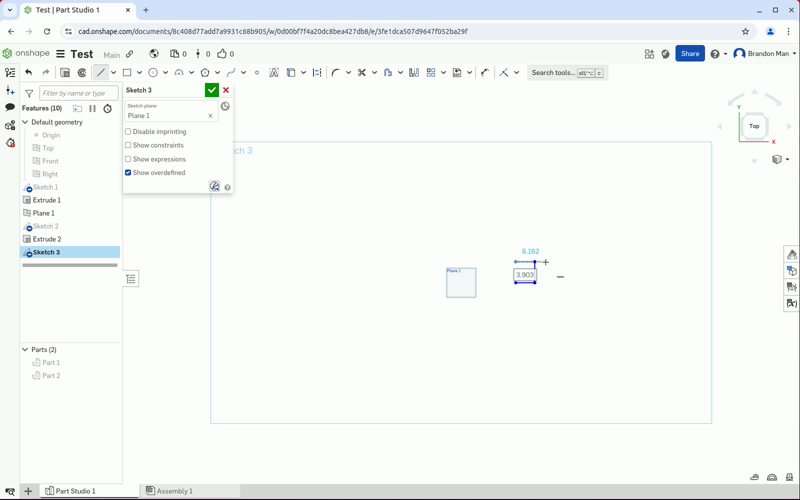
key_down(shift)
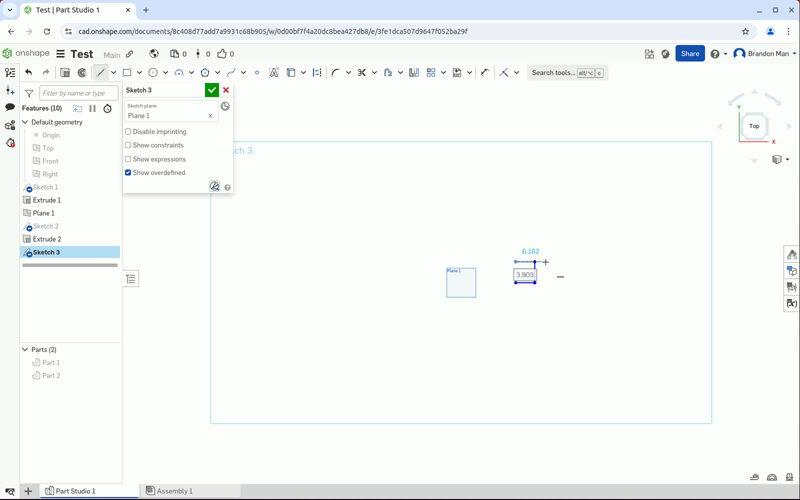
mouse_move(515, 282)
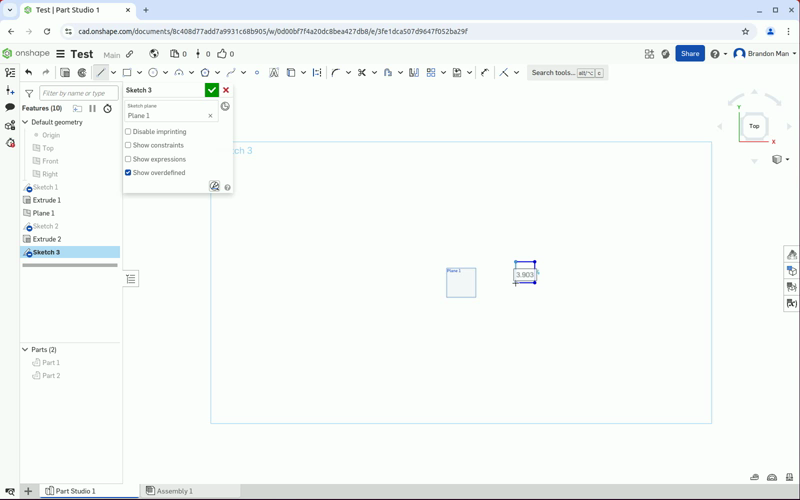
key_up(shift)
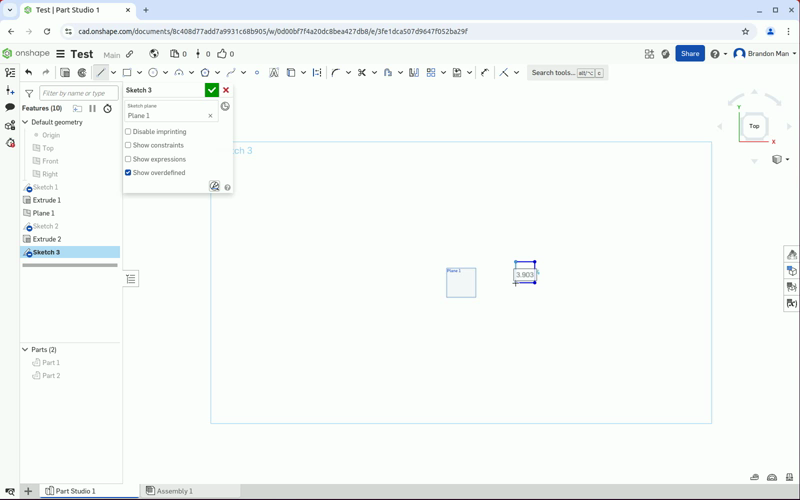
click(515, 282)
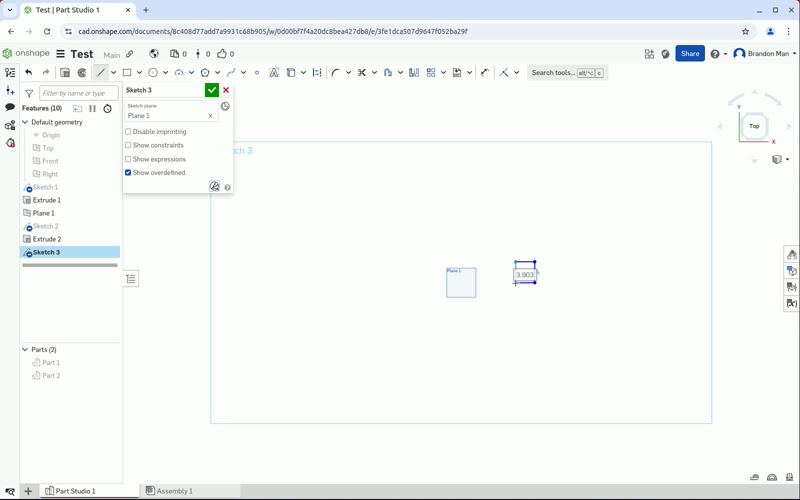
key(esc)
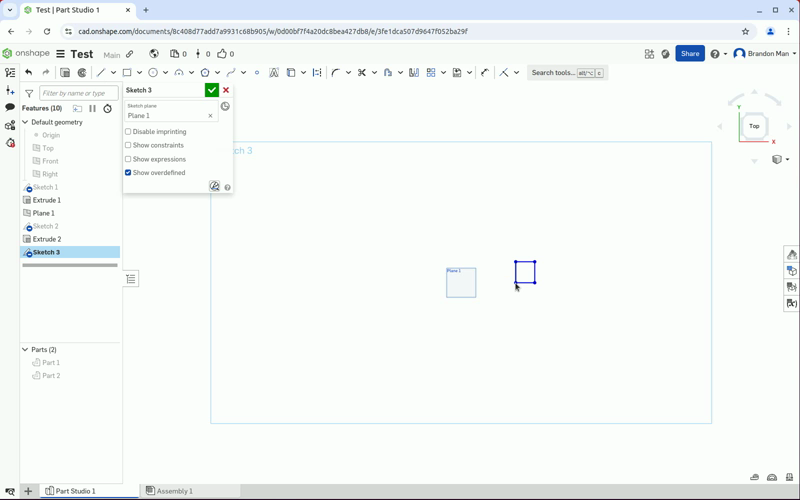
mouse_move(517, 275)
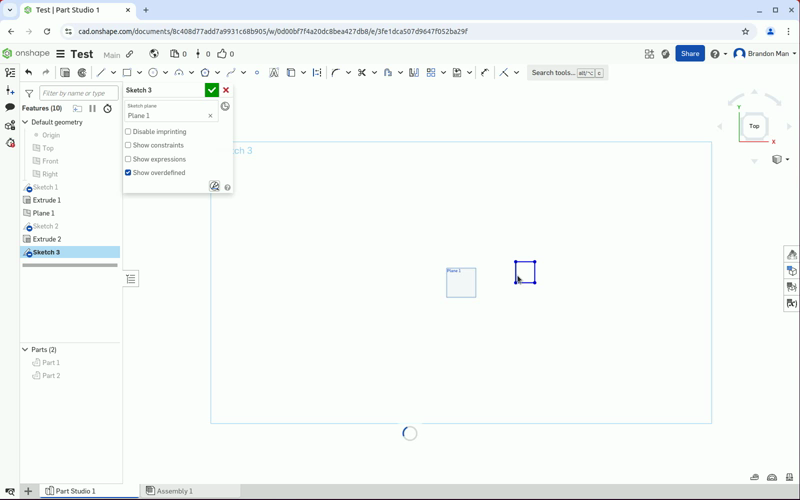
scroll(6)
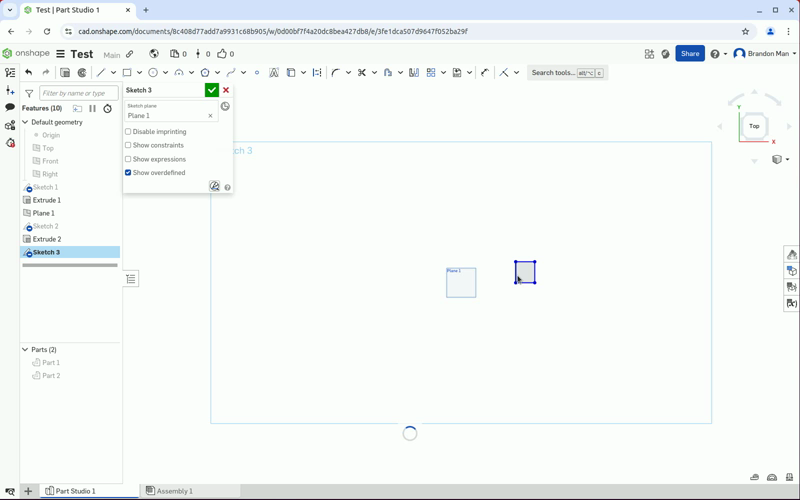
scroll(6)
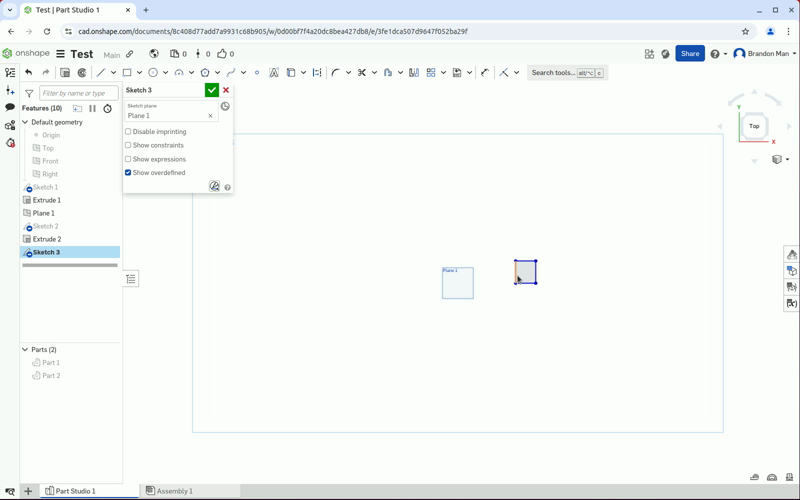
scroll(6)
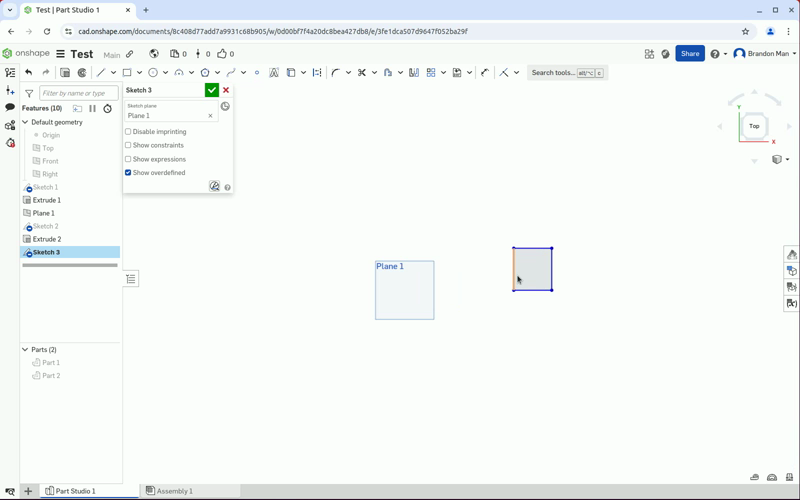
scroll(6)
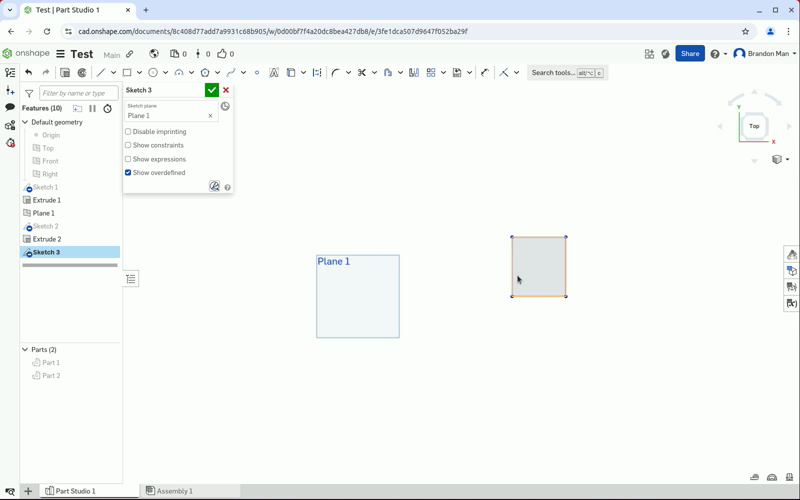
scroll(6)
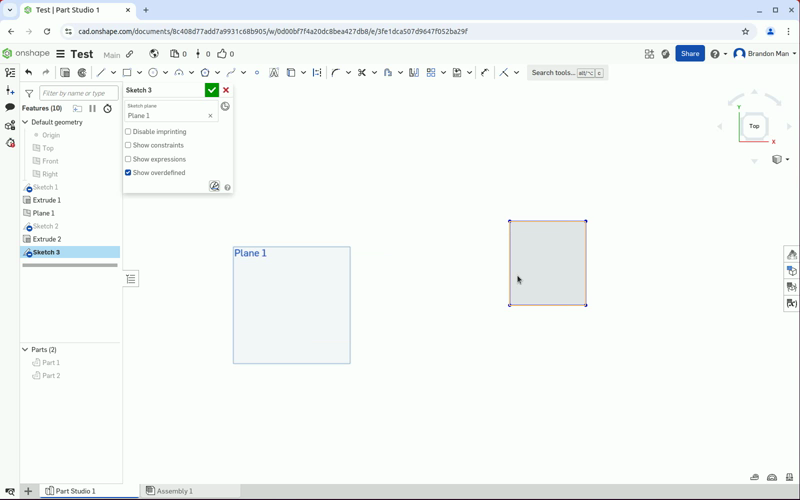
scroll(6)
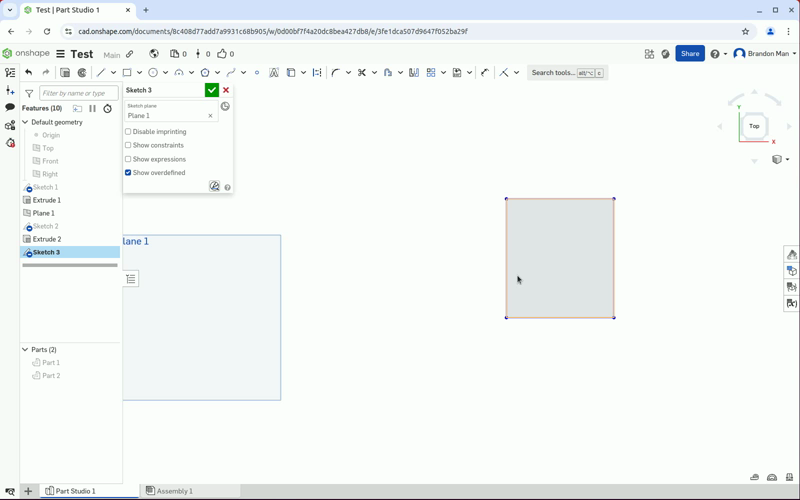
scroll(6)
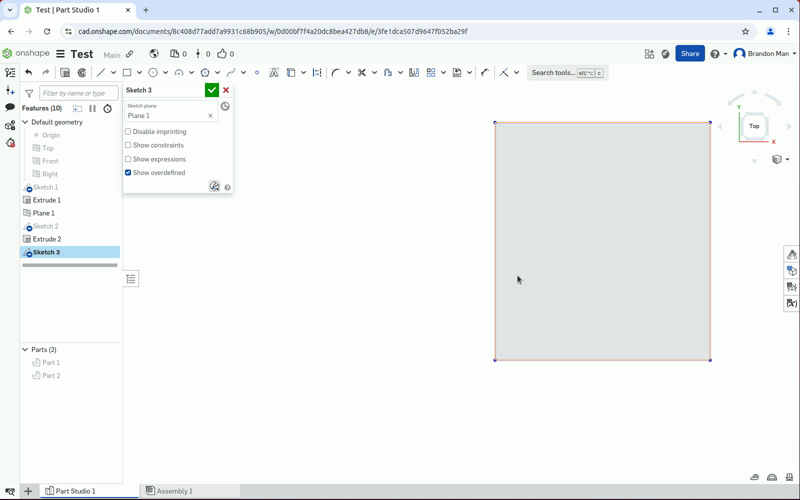
click(517, 275)
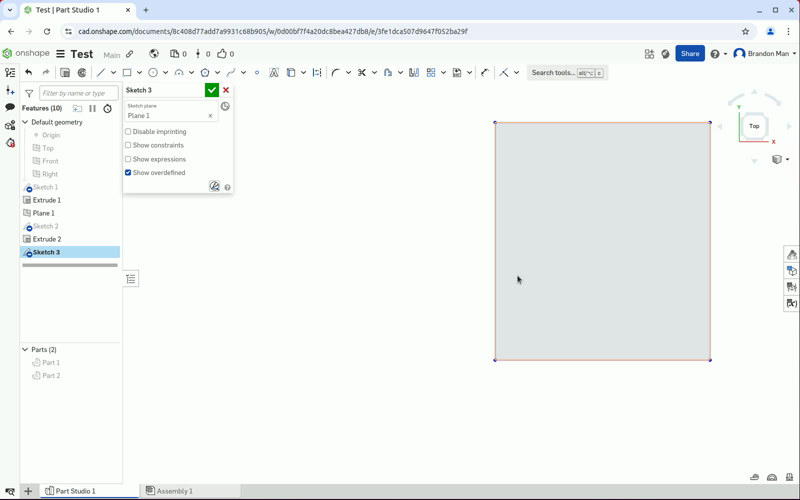
scroll(-6)
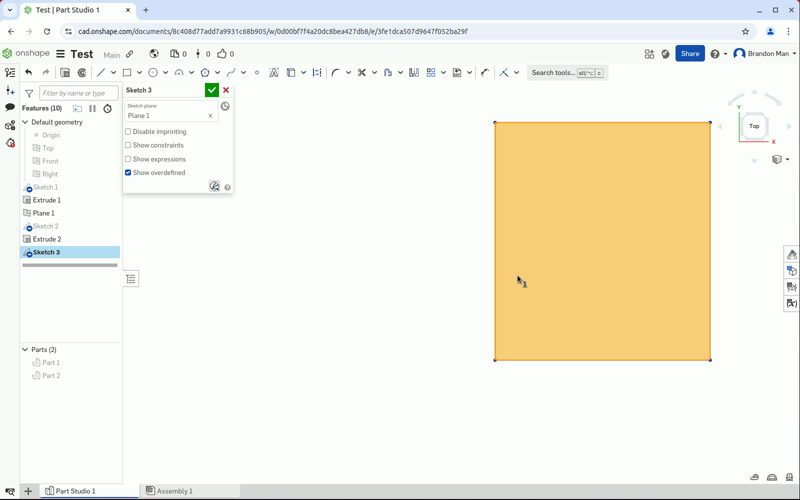
scroll(-6)
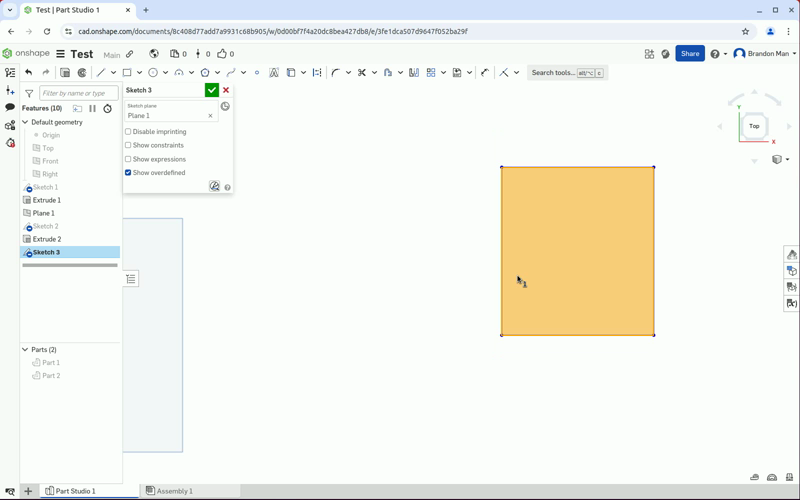
scroll(-6)
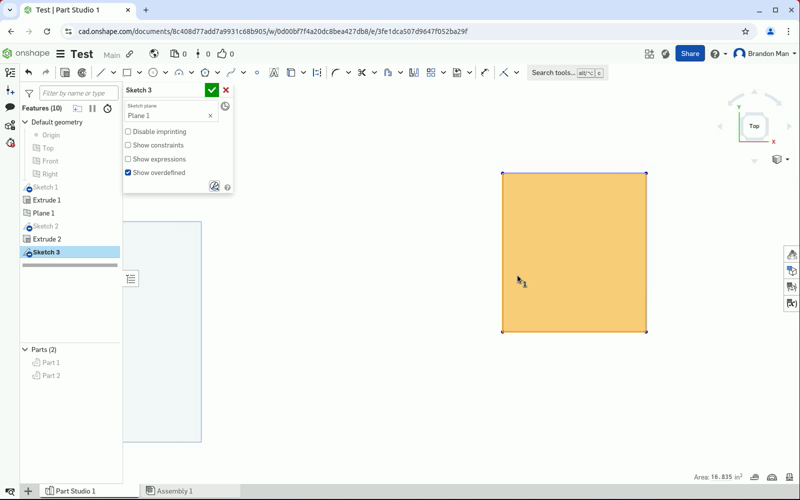
scroll(-6)
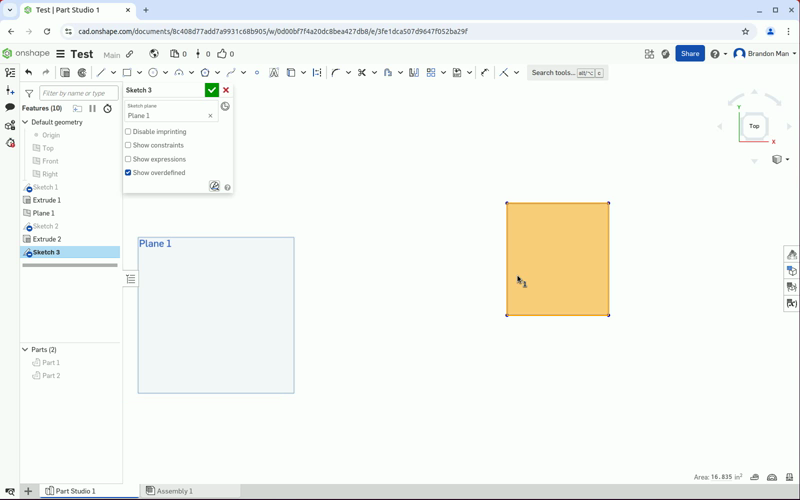
scroll(-6)
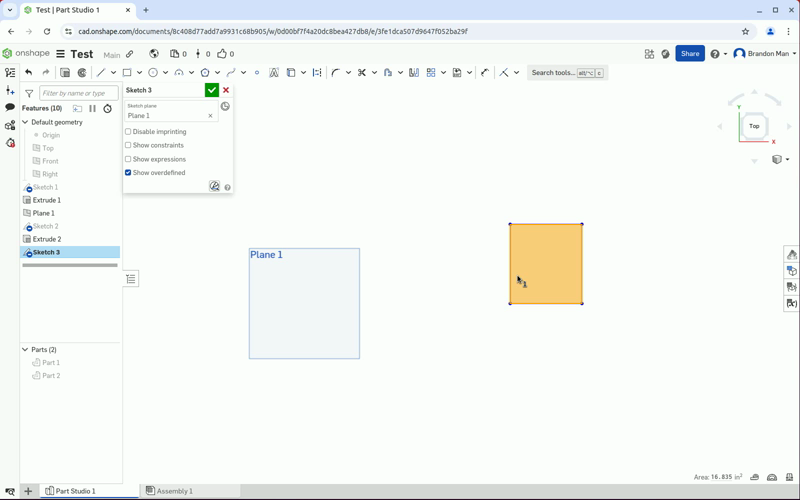
scroll(-6)
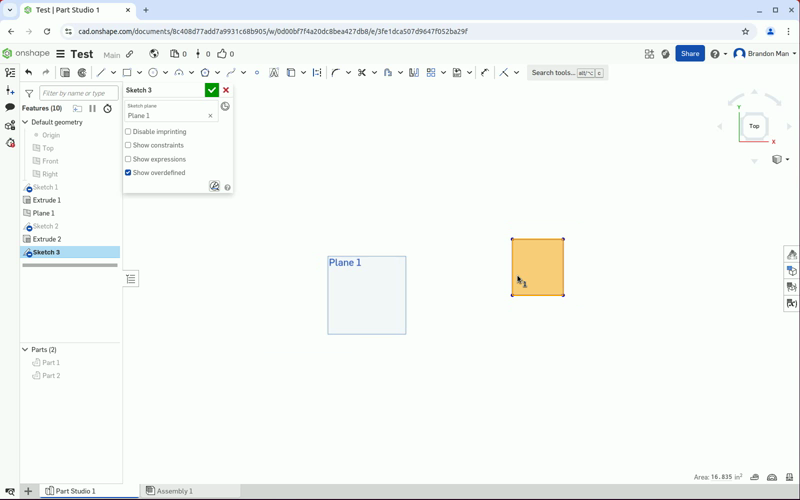
scroll(-6)
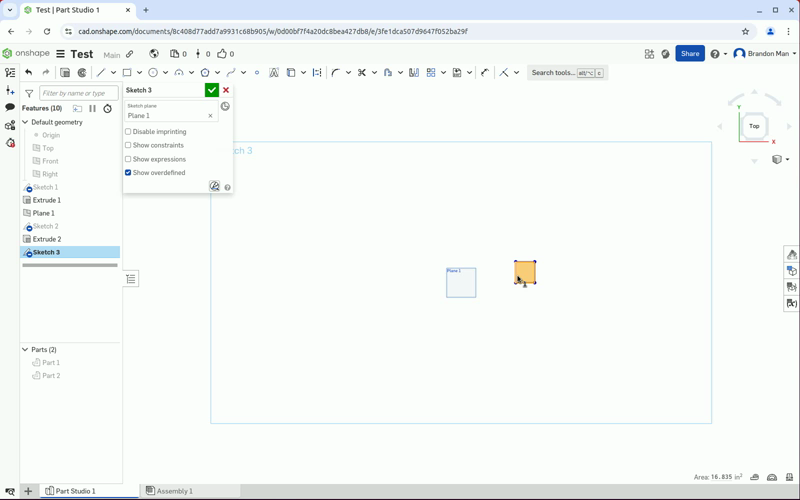
mouse_move(73, 352)
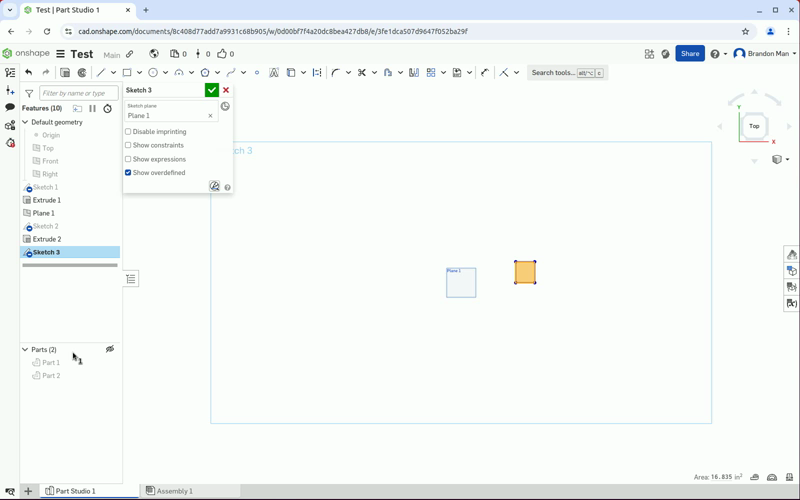
key(shift+y)
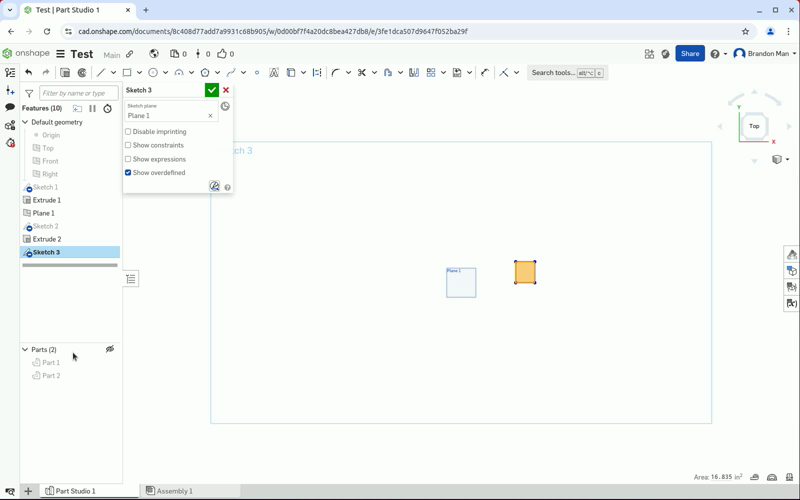
key(shift+e)
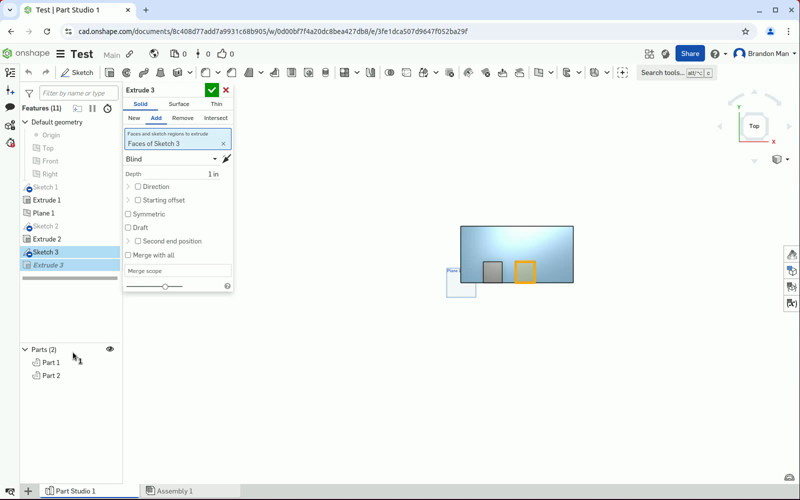
mouse_move(143, 106)
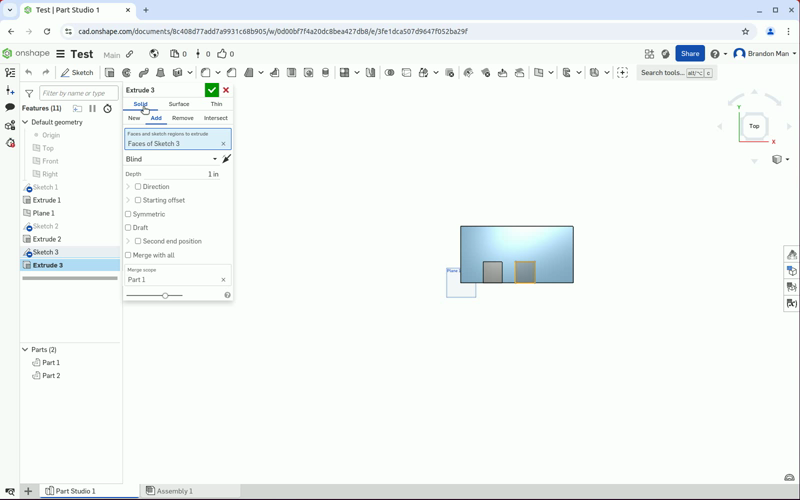
click(143, 106)
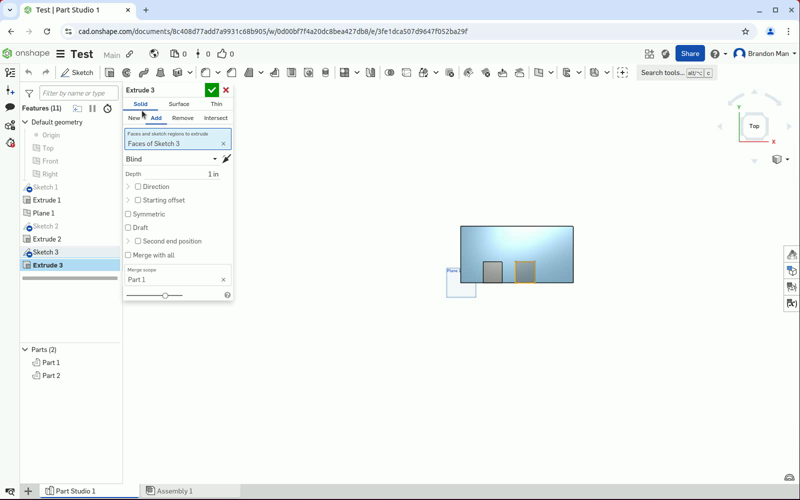
mouse_move(137, 120)
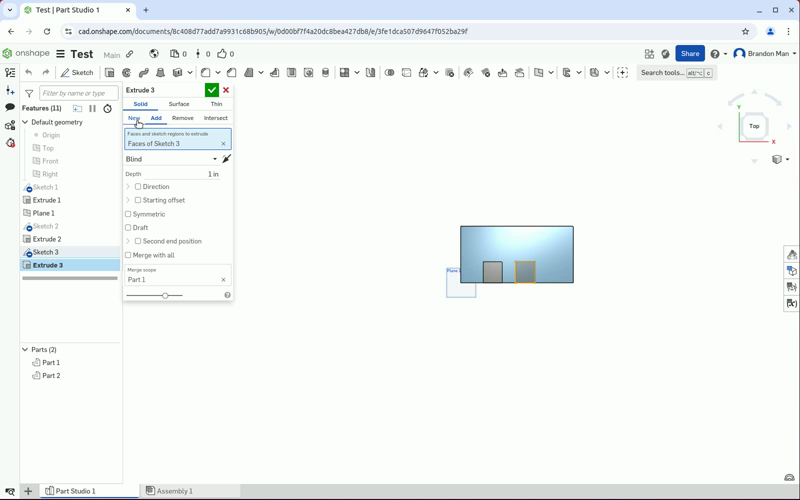
click(137, 120)
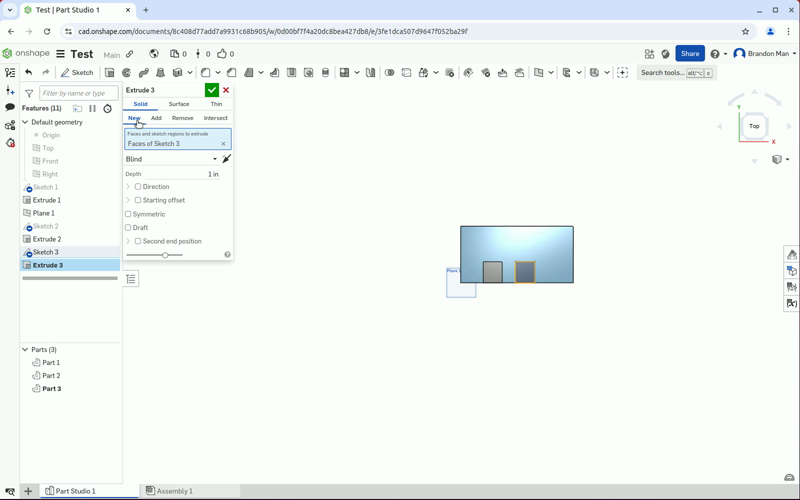
key(tab, 4)
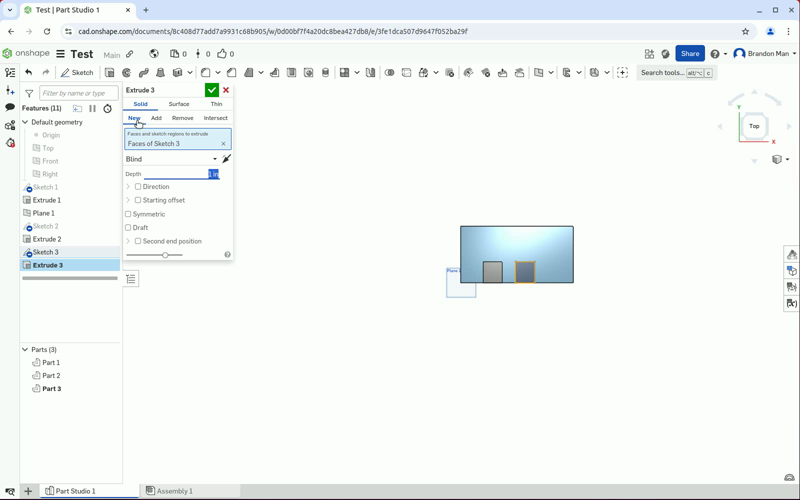
text(0.963)
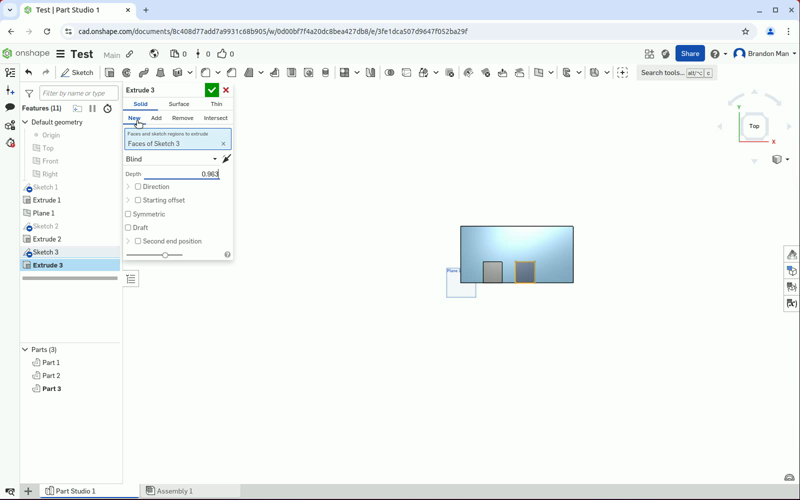
key(enter)
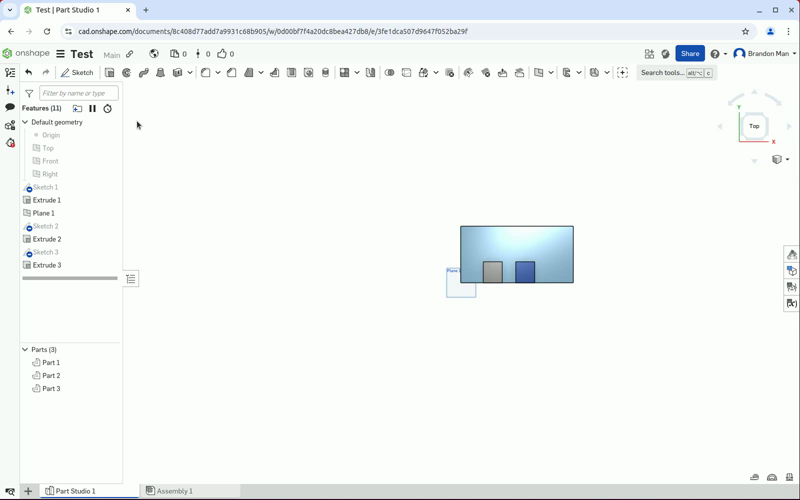
key(shift+h)
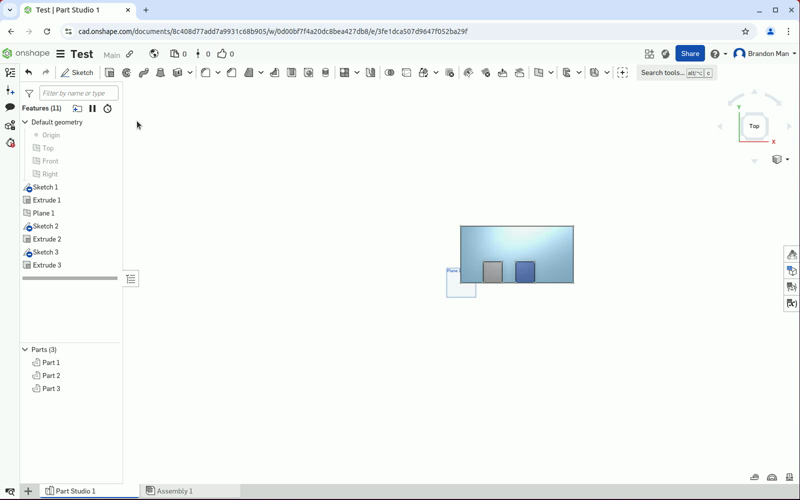
key(shift+h)
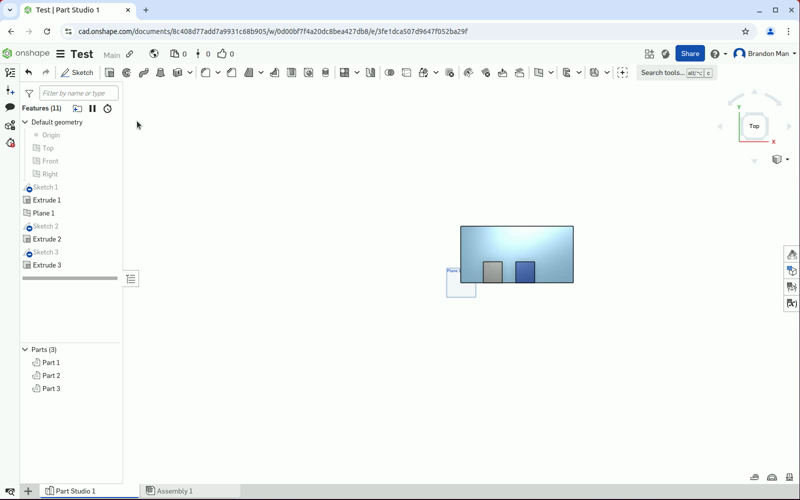
mouse_move(73, 189)
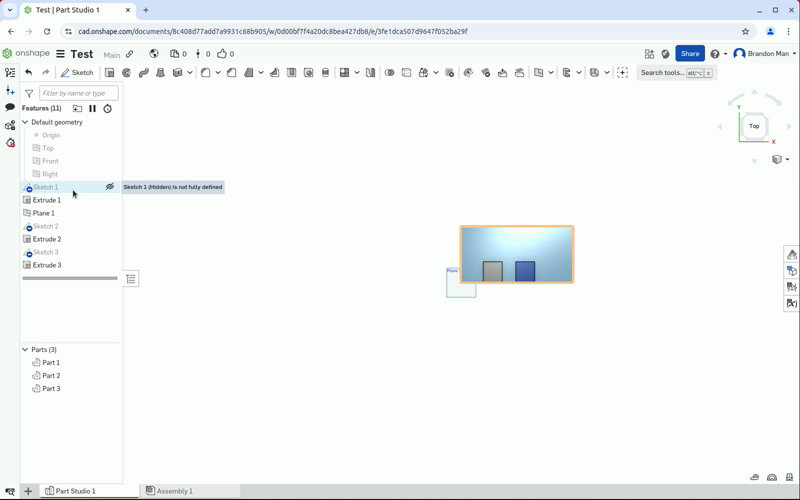
click(73, 189)
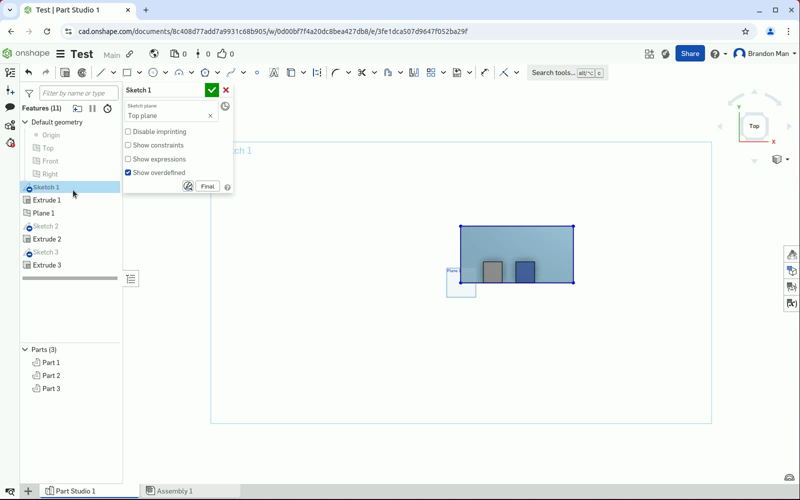
mouse_move(229, 92)
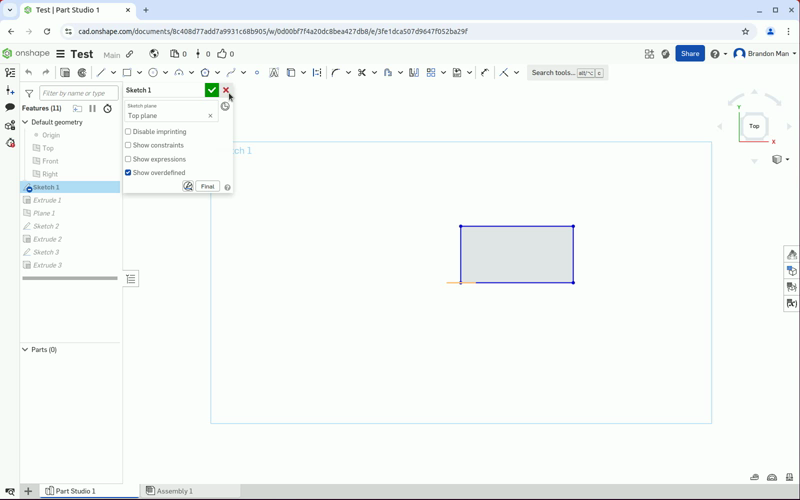
click(229, 92)
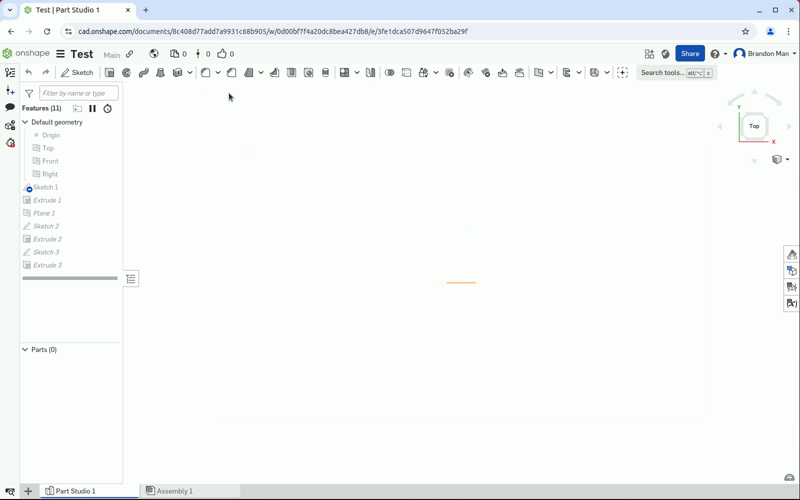
key(shift+s)
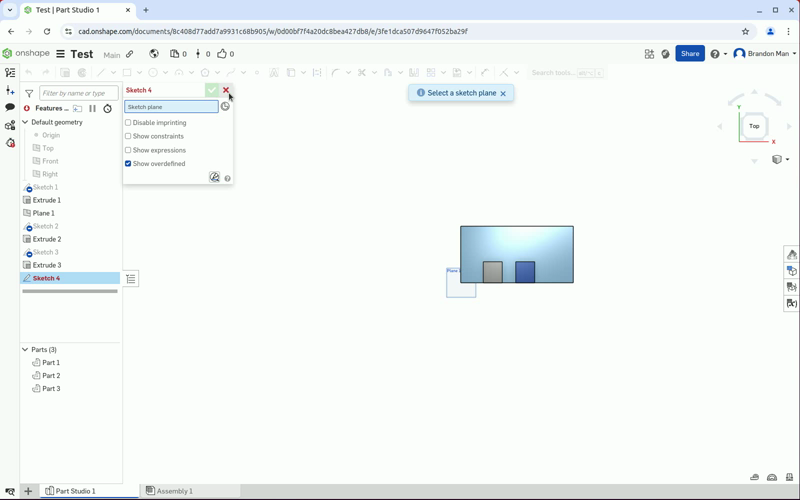
mouse_move(73, 215)
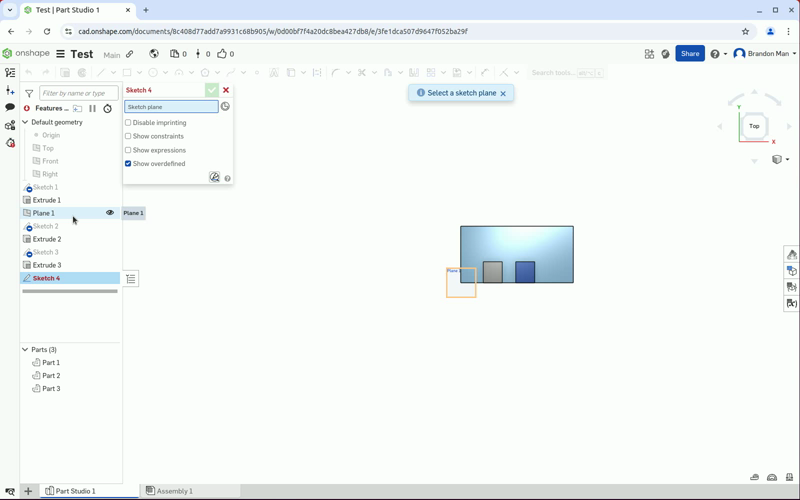
click(73, 215)
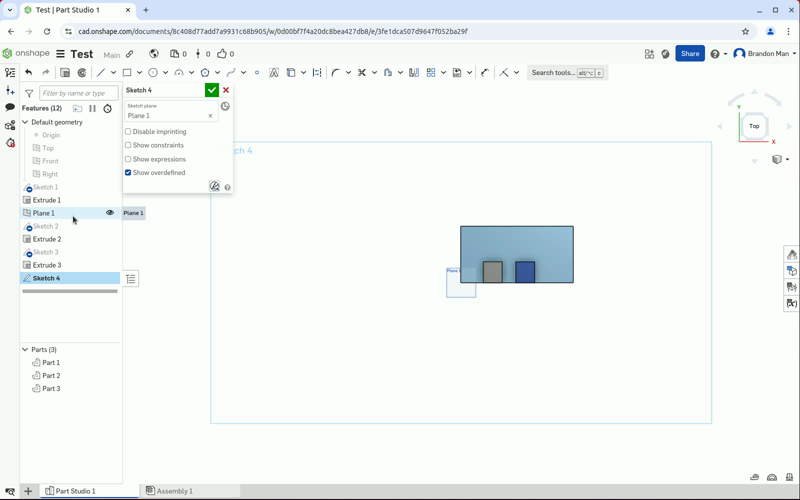
mouse_move(73, 352)
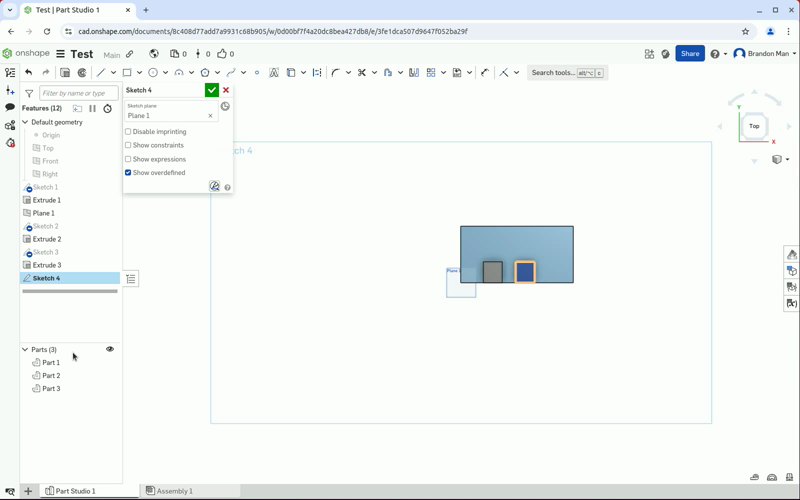
key(y)
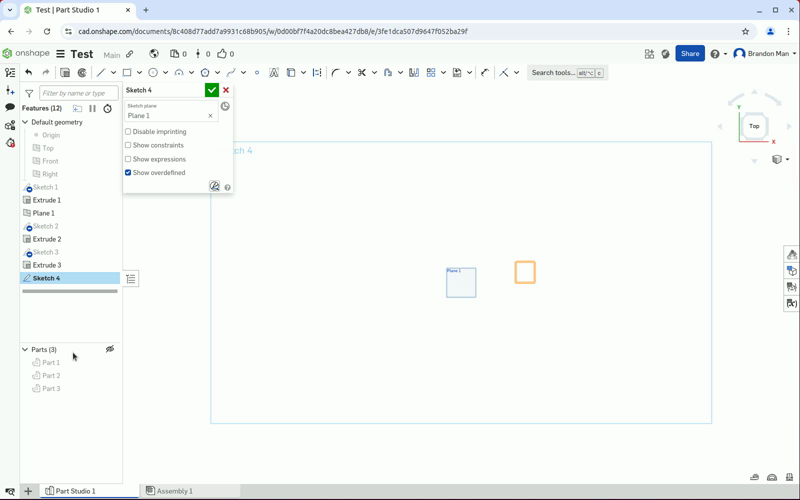
key(l)
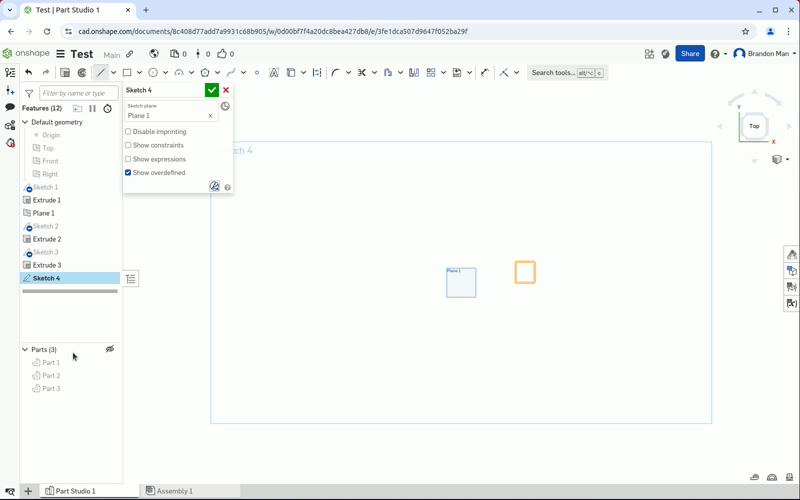
key_down(shift)
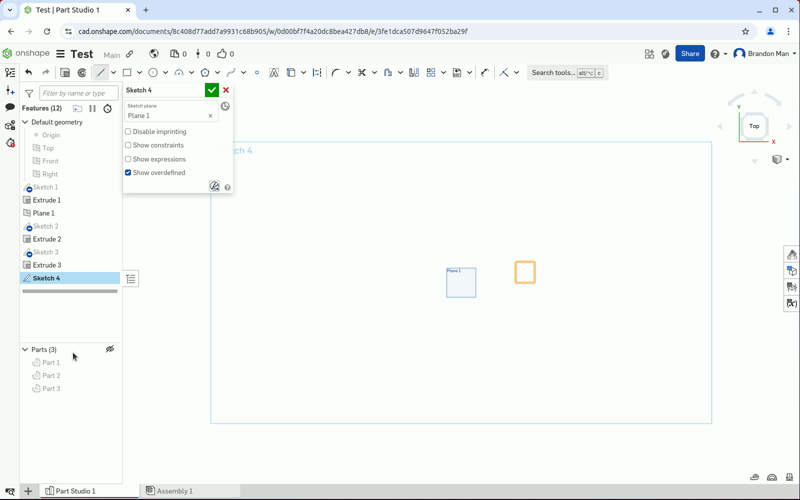
mouse_move(547, 282)
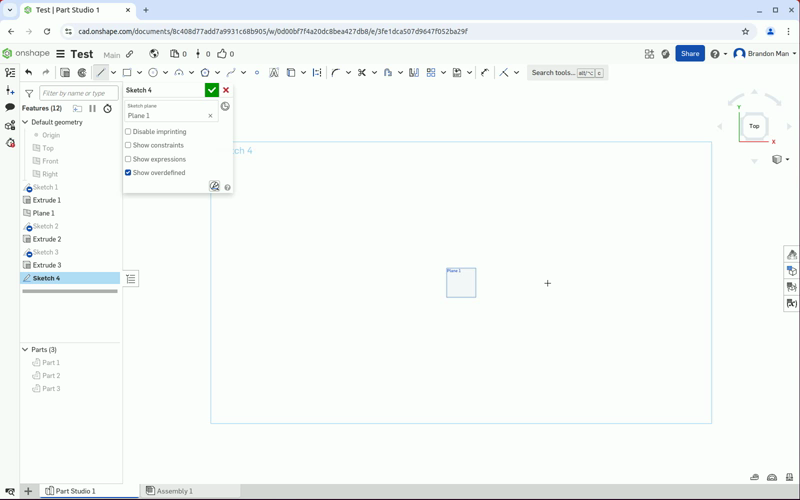
click(547, 282)
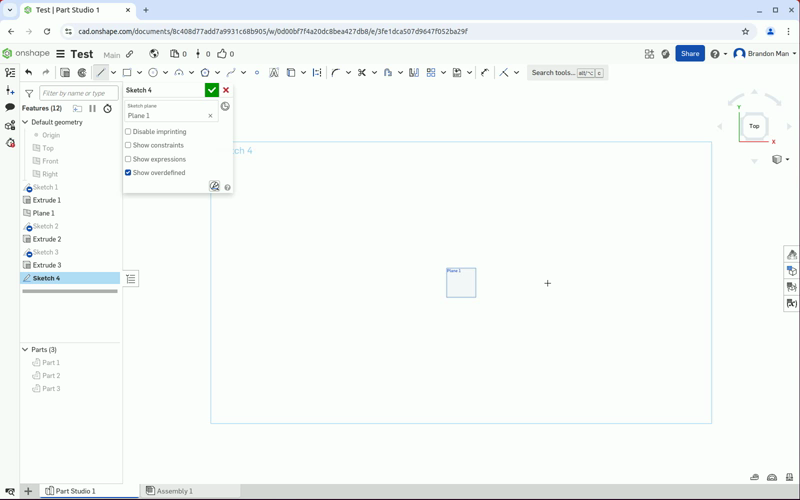
key_up(shift)
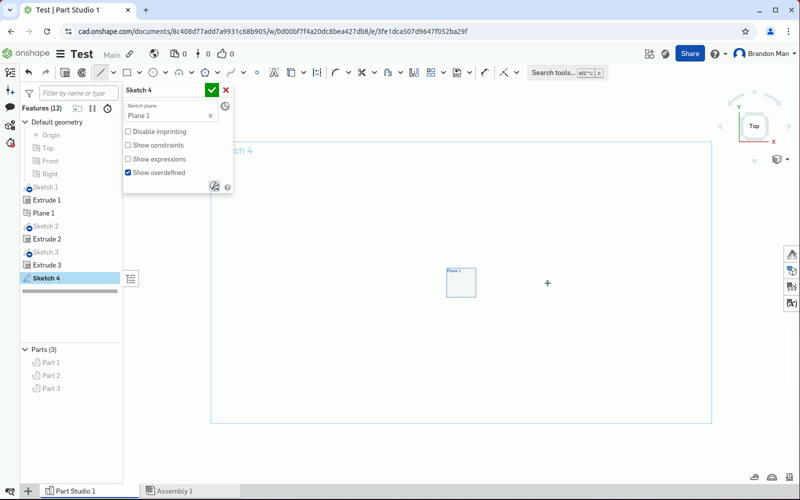
key_down(shift)
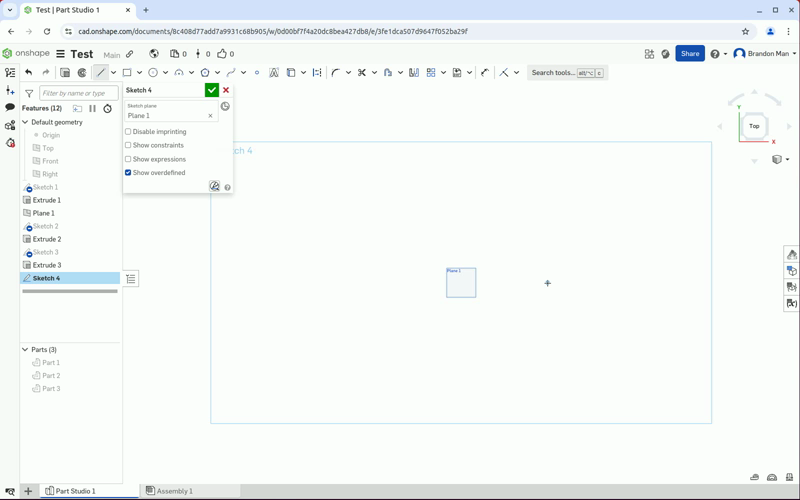
mouse_move(577, 282)
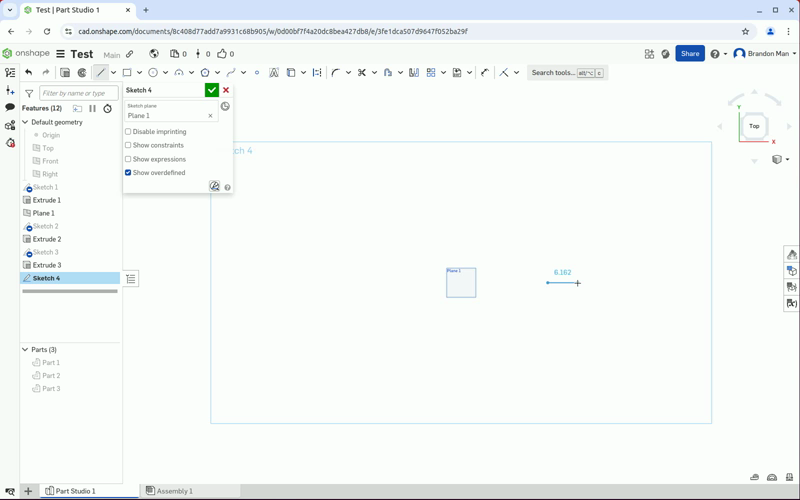
mouse_move(566, 282)
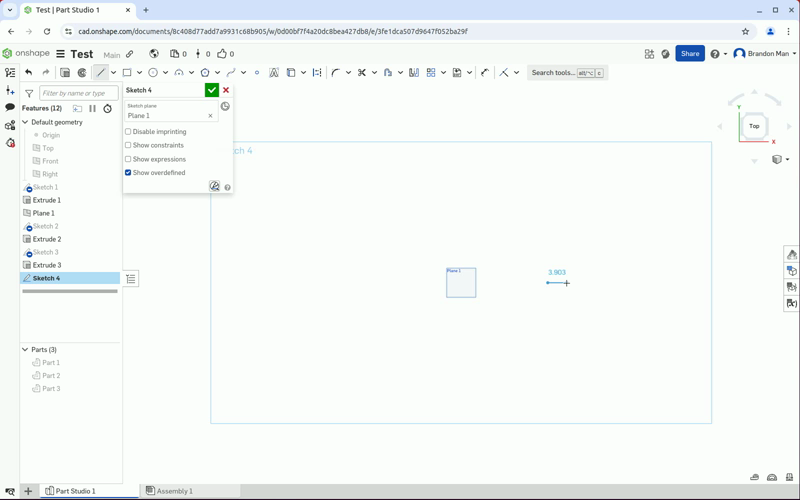
click(566, 282)
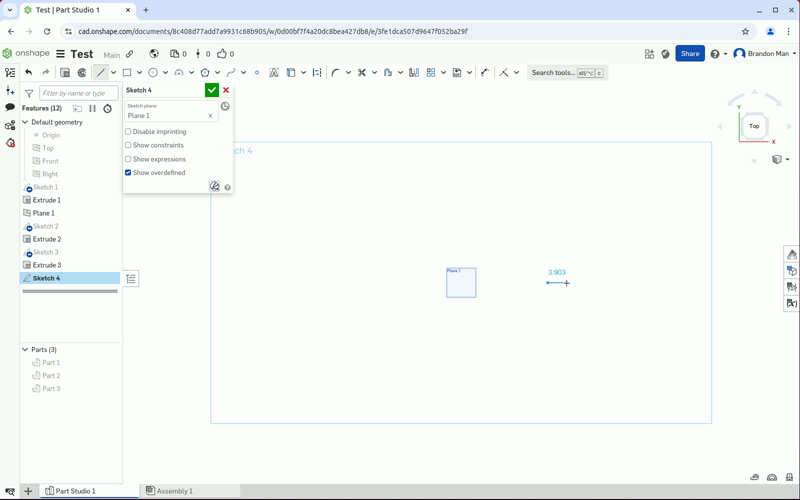
key_up(shift)
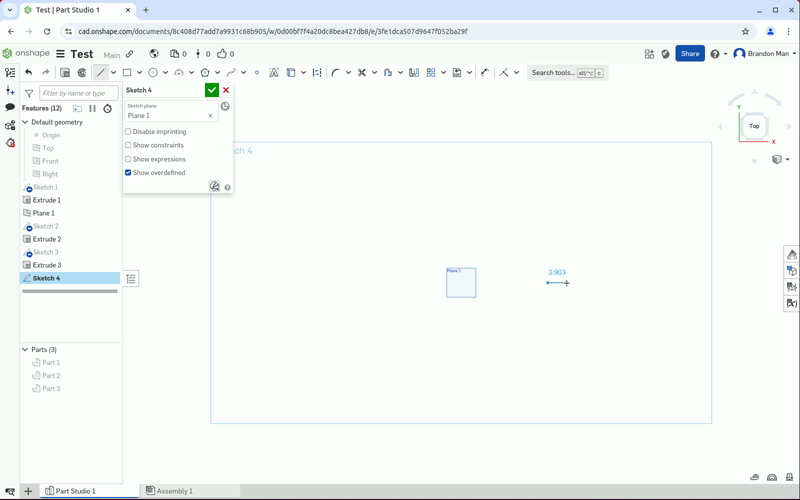
key_down(shift)
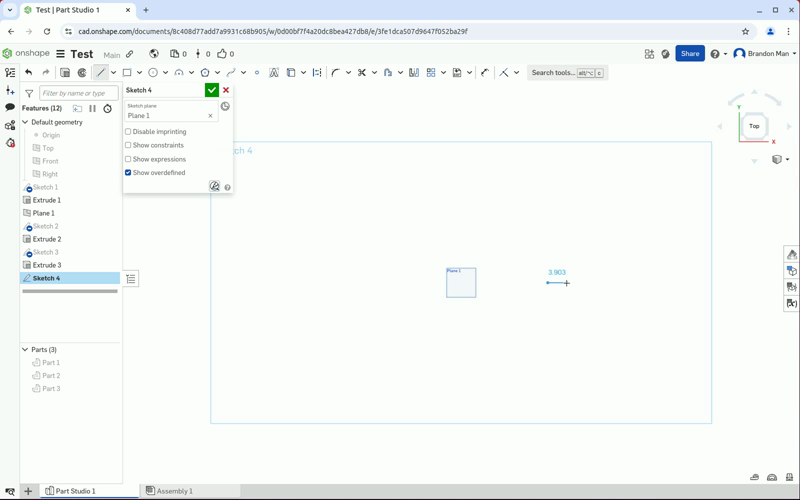
mouse_move(589, 282)
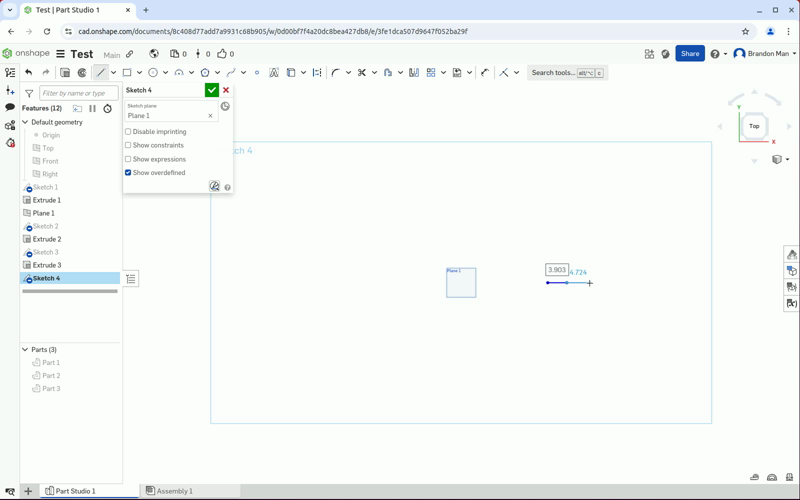
mouse_move(566, 261)
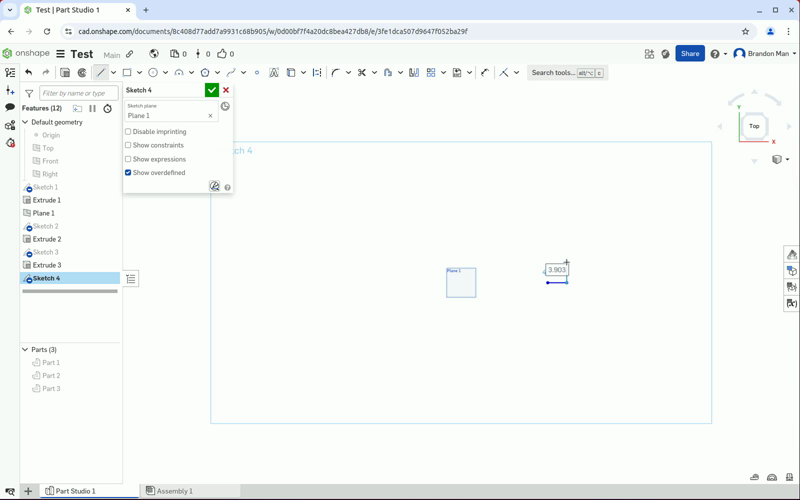
click(566, 261)
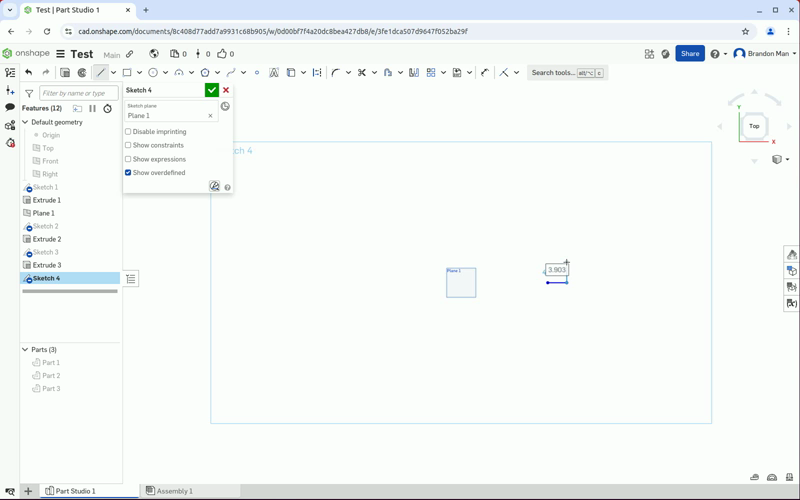
key_up(shift)
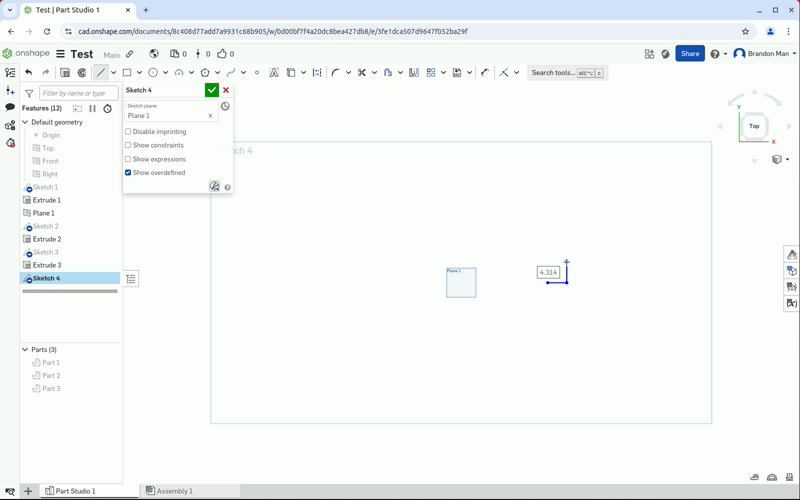
key_down(shift)
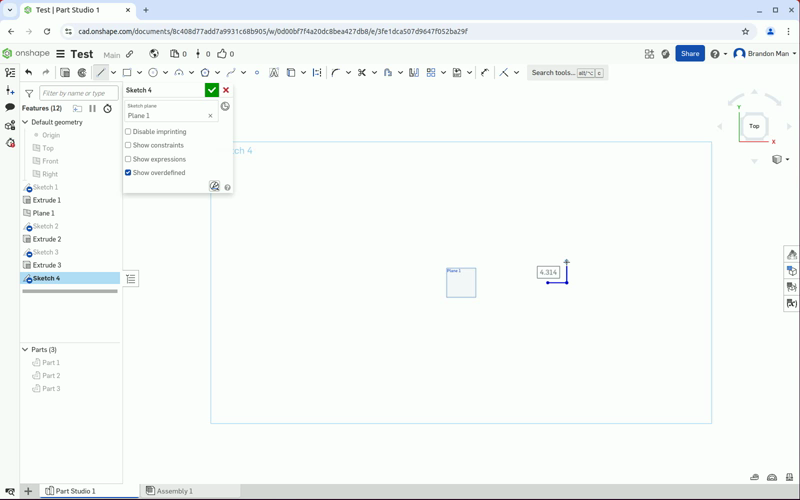
mouse_move(589, 261)
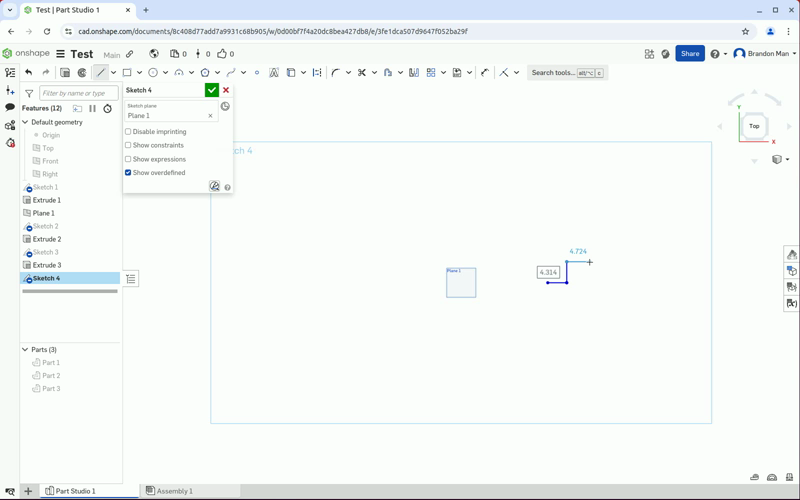
mouse_move(547, 261)
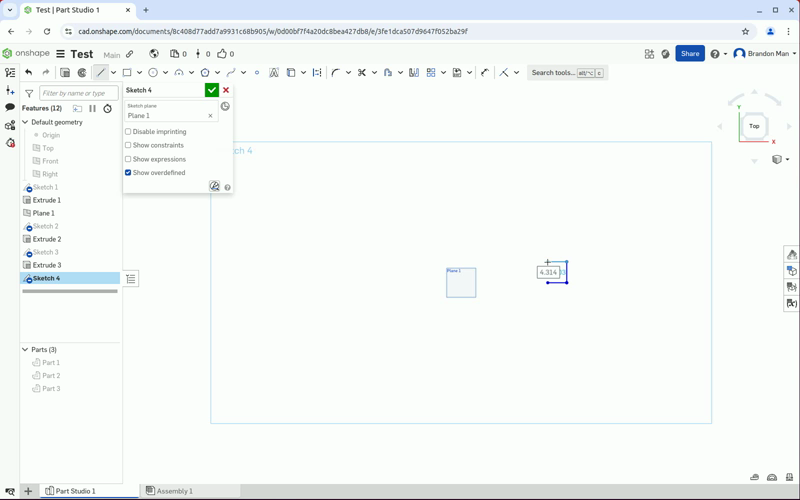
click(547, 261)
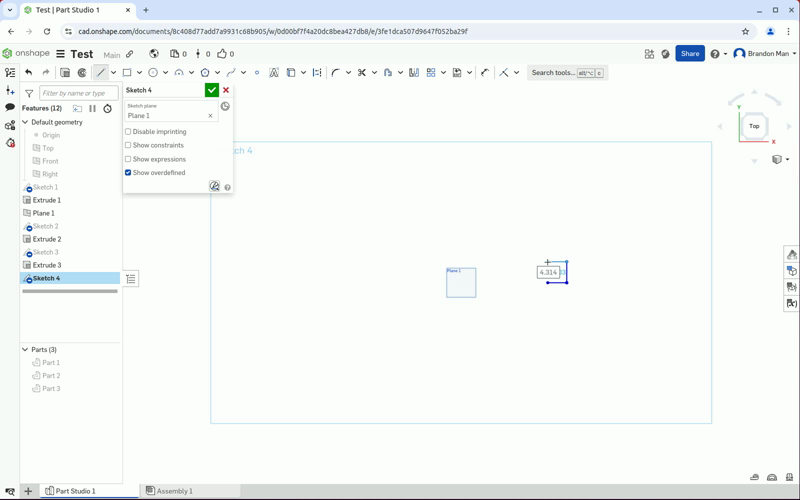
key_up(shift)
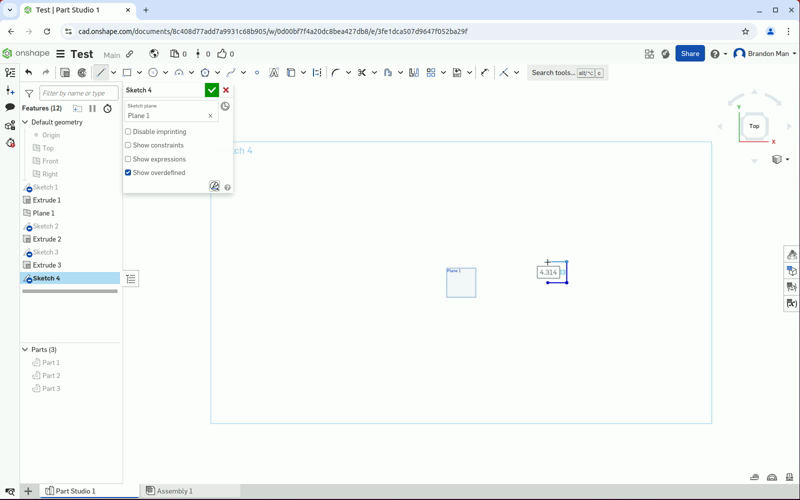
mouse_move(577, 261)
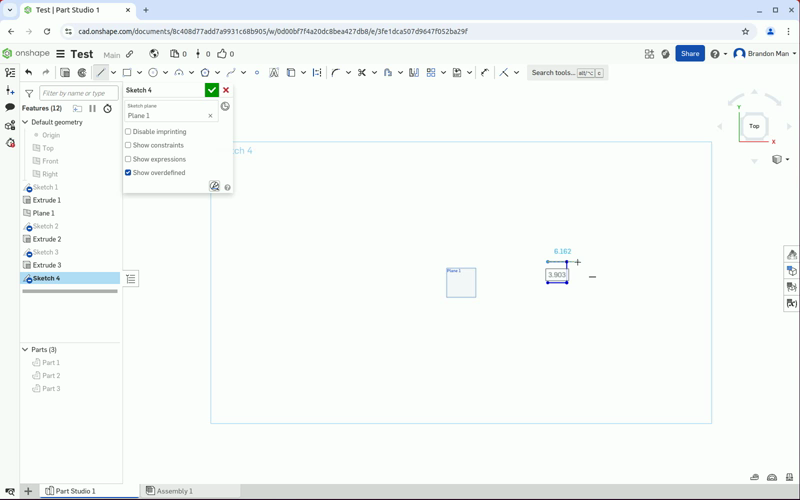
key_down(shift)
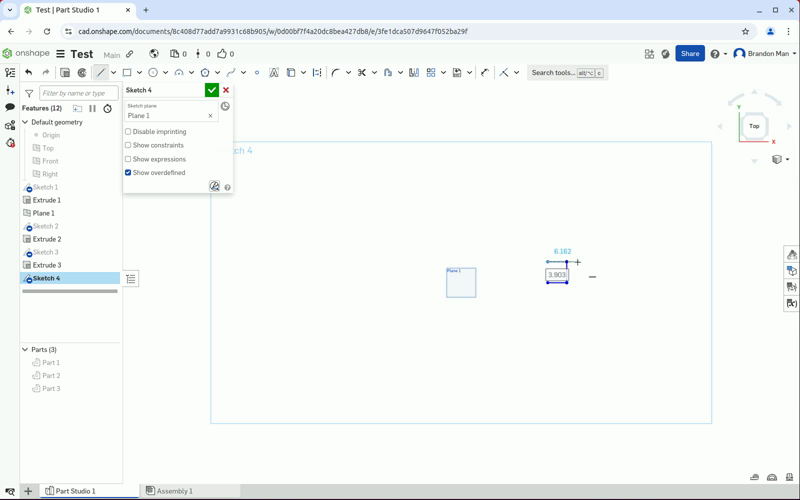
mouse_move(547, 282)
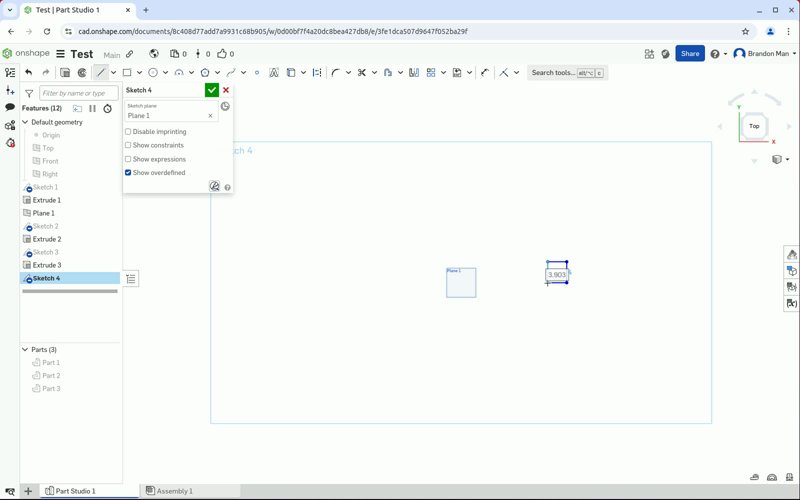
key_up(shift)
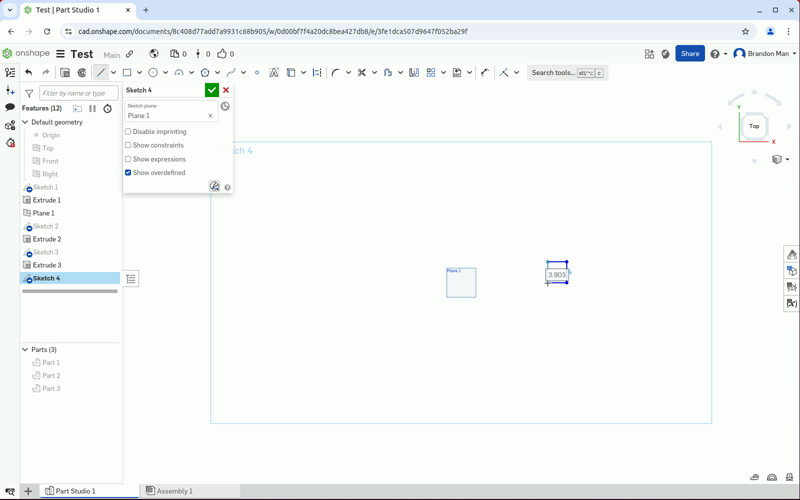
click(547, 282)
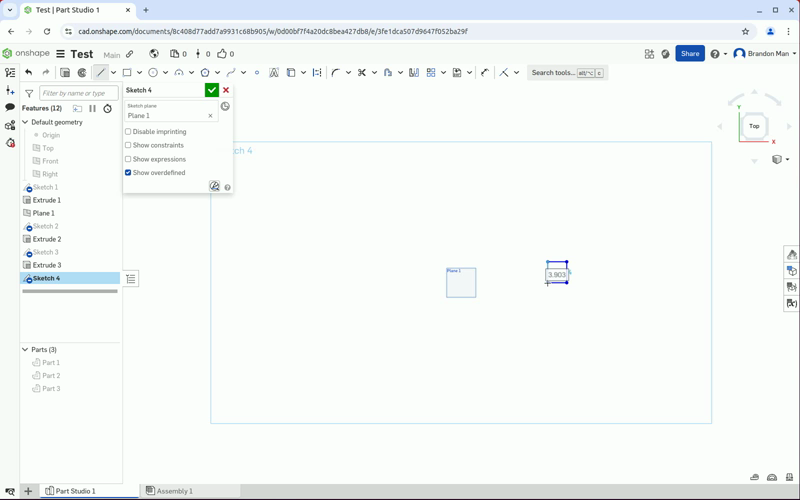
key(esc)
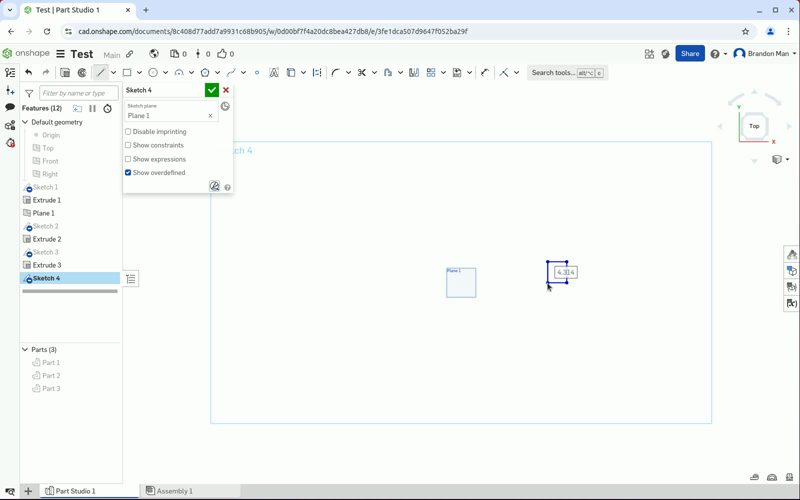
mouse_move(562, 272)
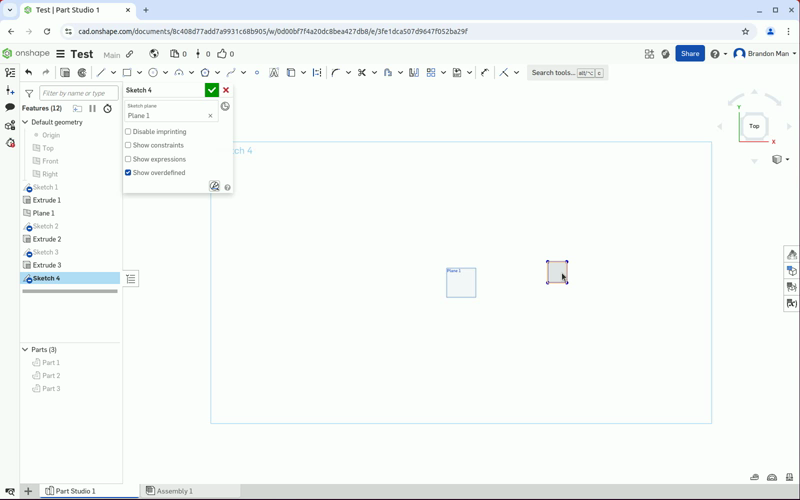
scroll(6)
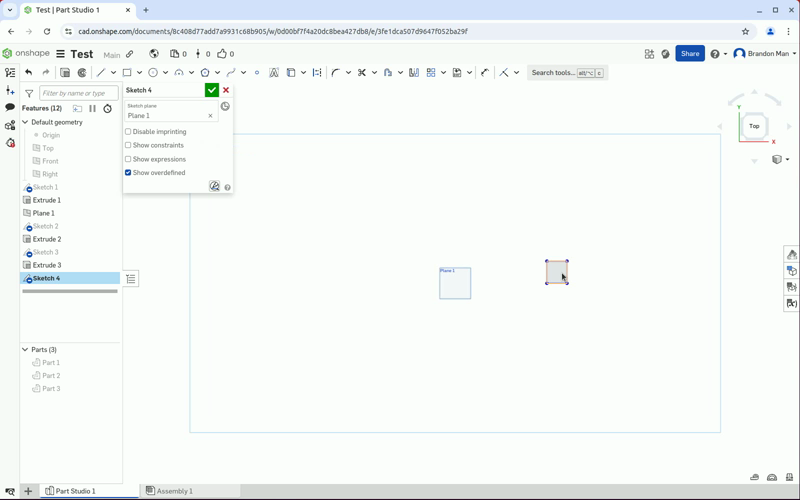
scroll(6)
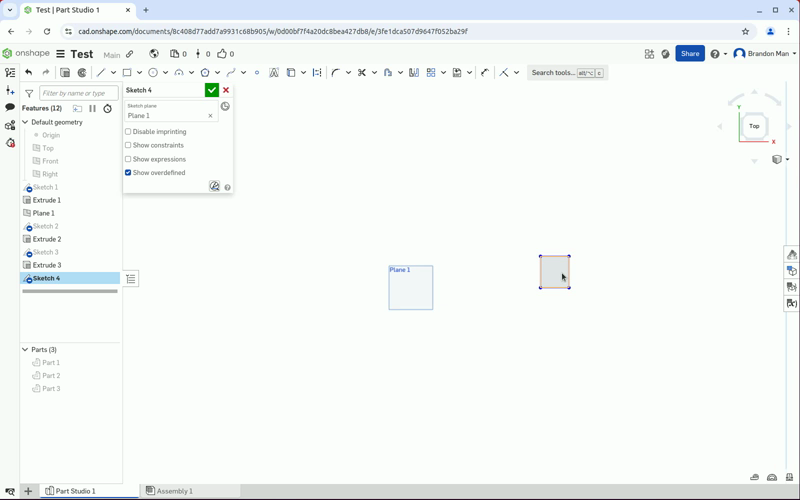
scroll(6)
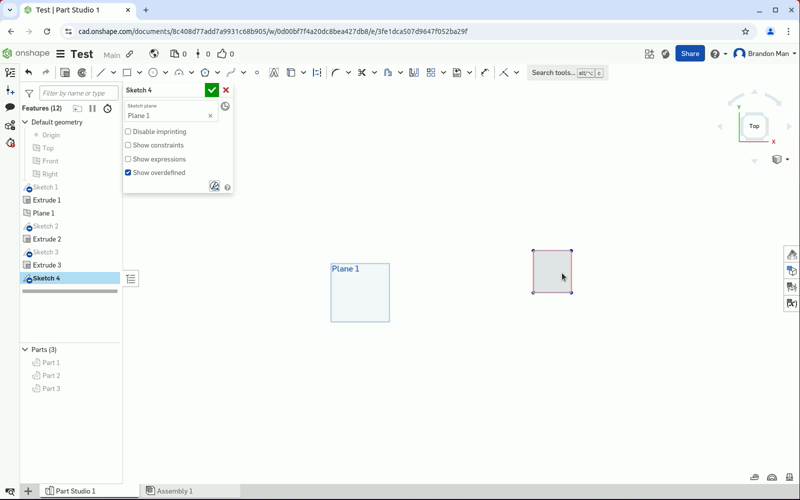
scroll(6)
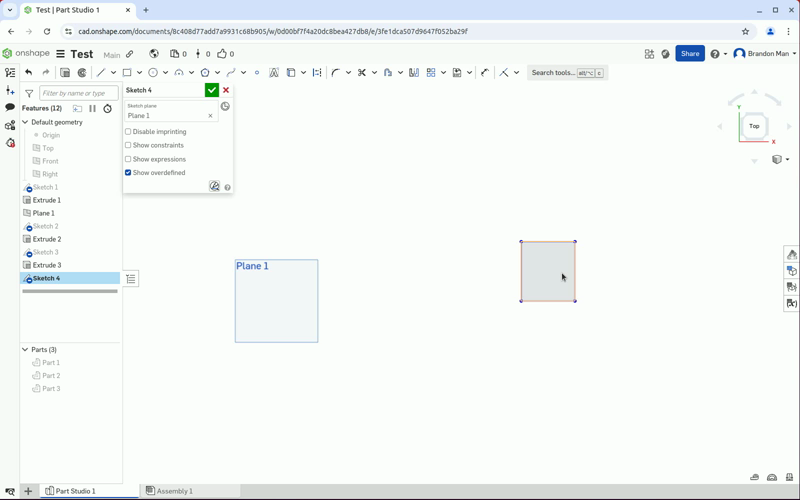
scroll(6)
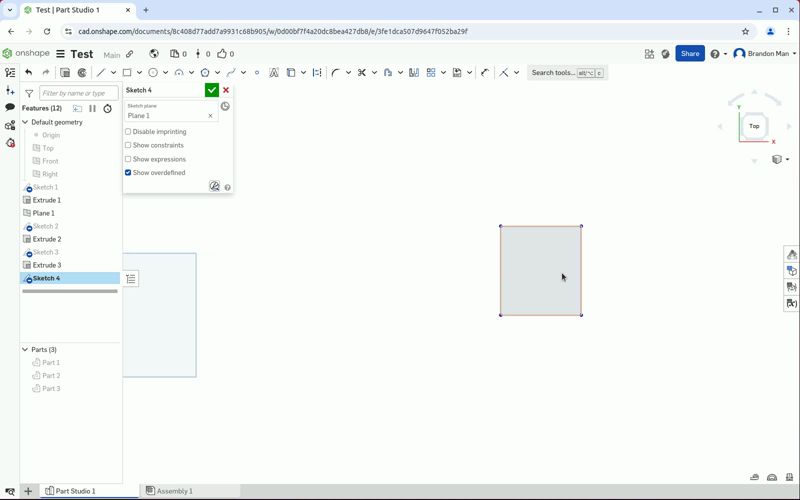
scroll(6)
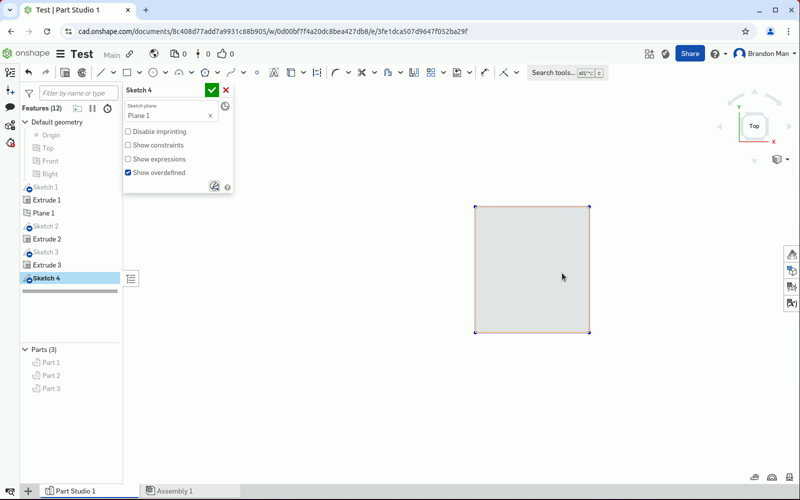
scroll(6)
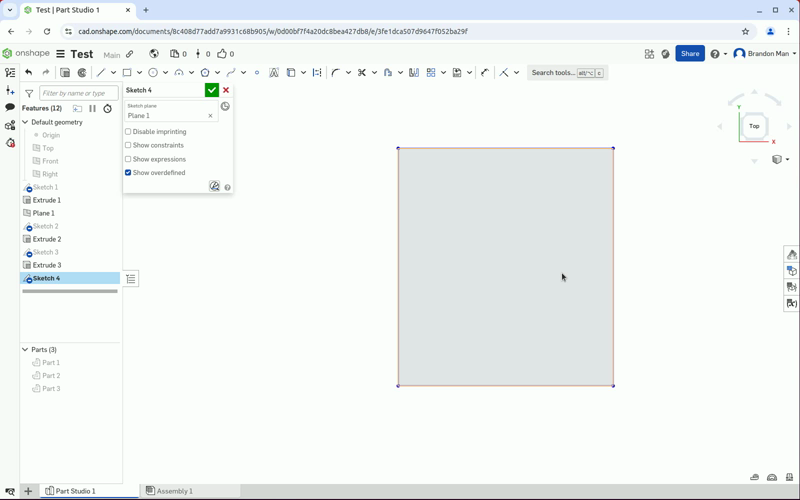
click(562, 272)
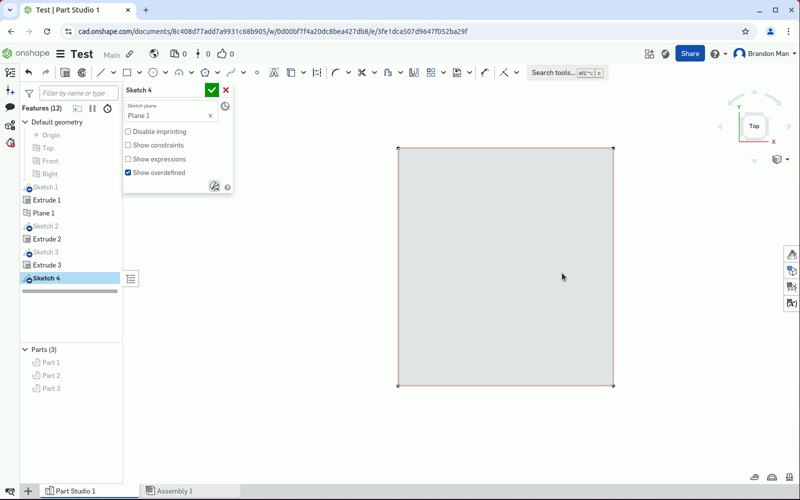
scroll(-6)
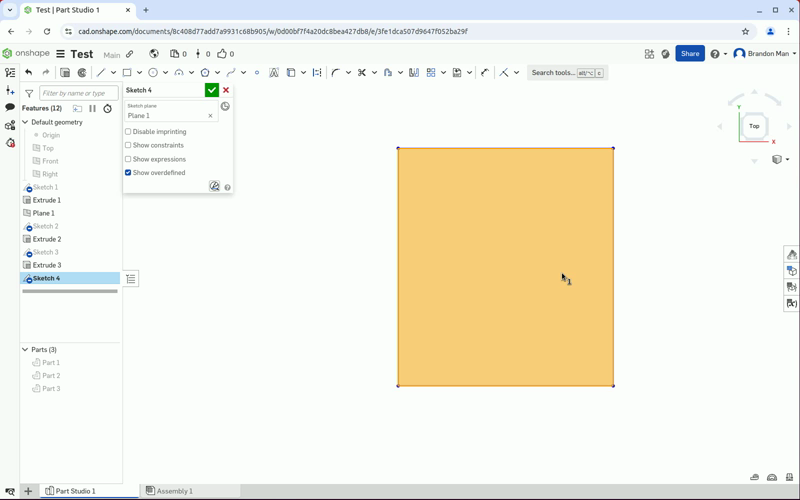
scroll(-6)
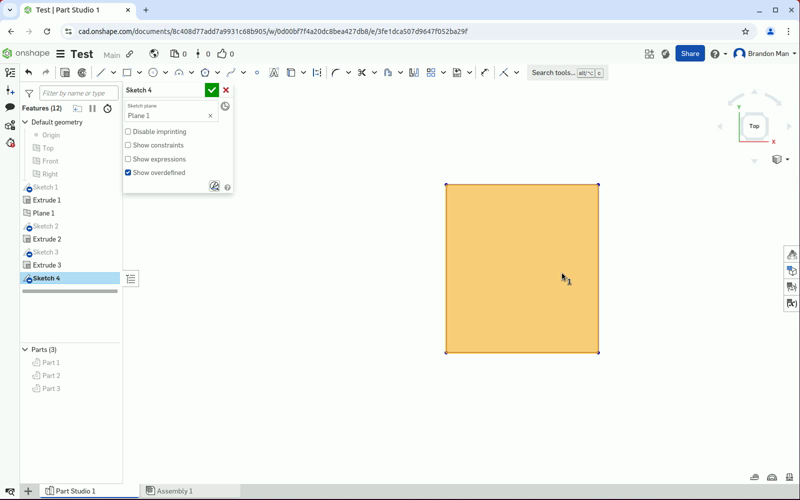
scroll(-6)
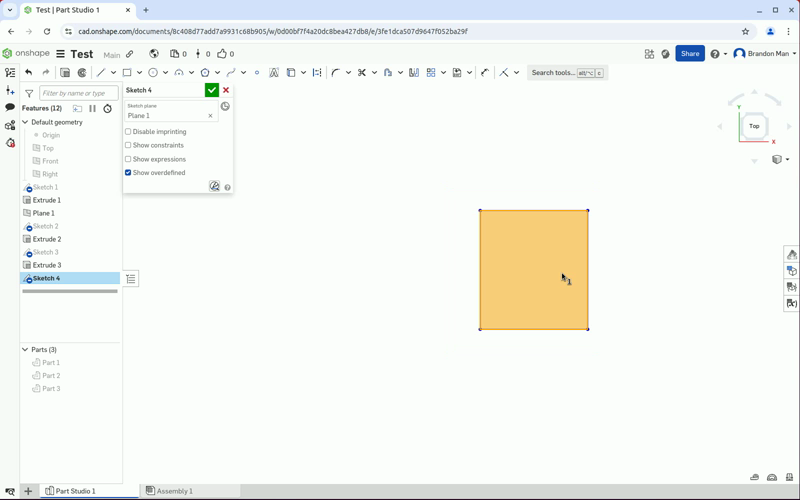
scroll(-6)
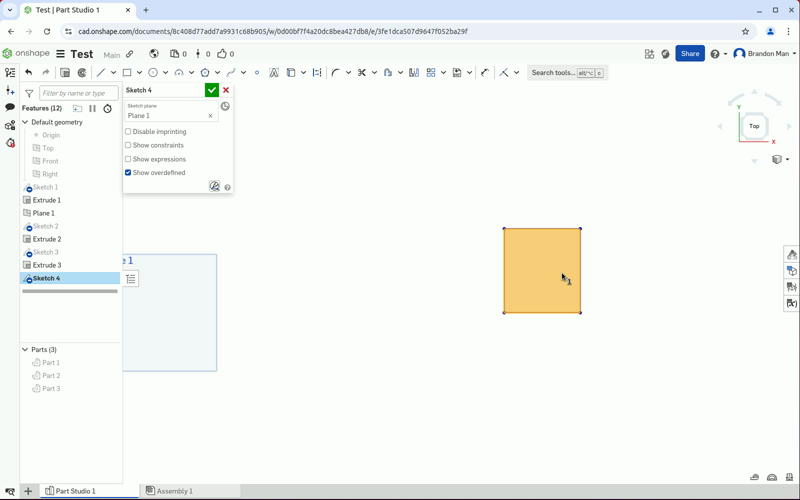
scroll(-6)
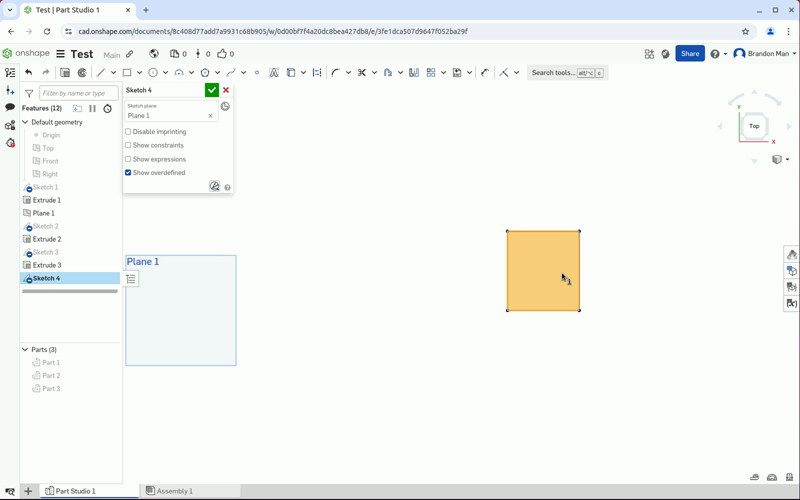
scroll(-6)
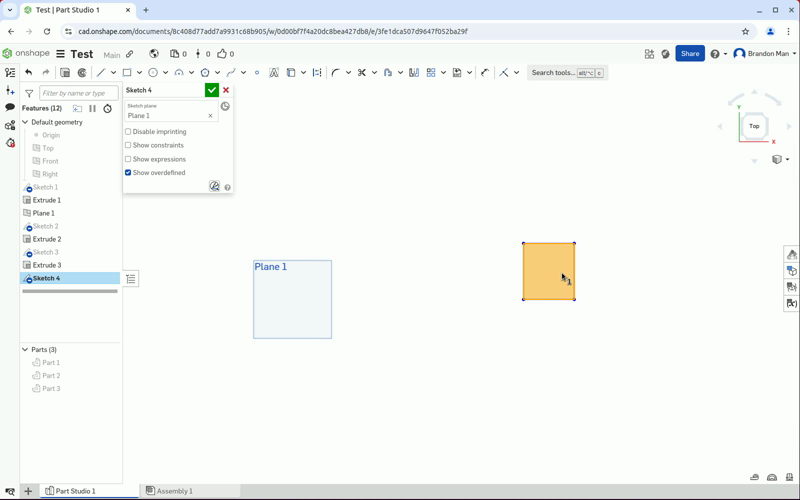
scroll(-6)
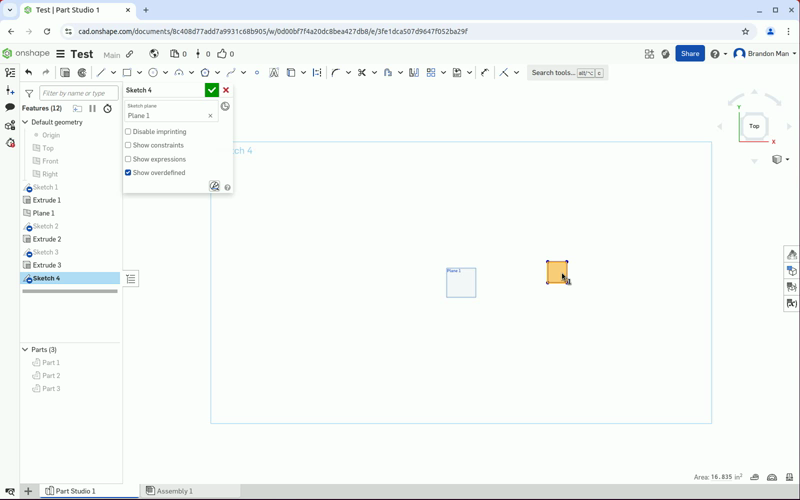
mouse_move(73, 352)
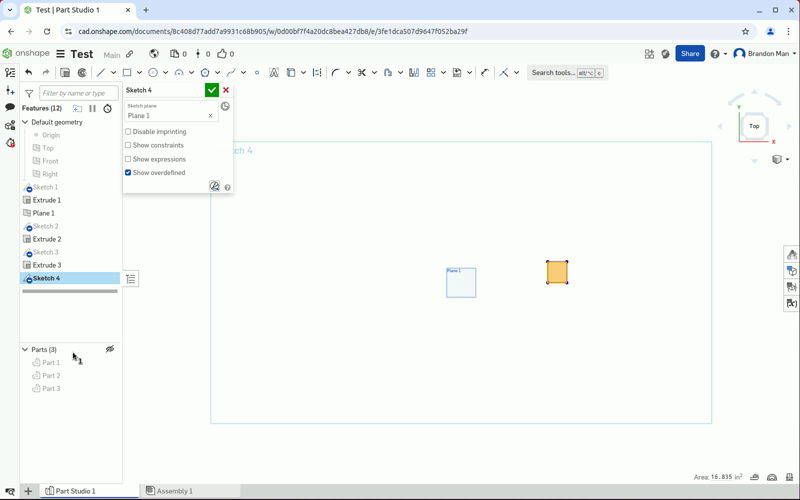
key(shift+y)
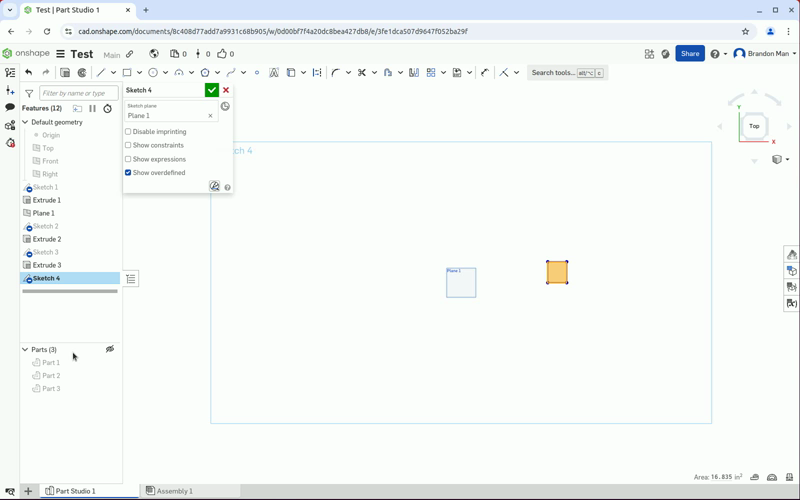
key(shift+e)
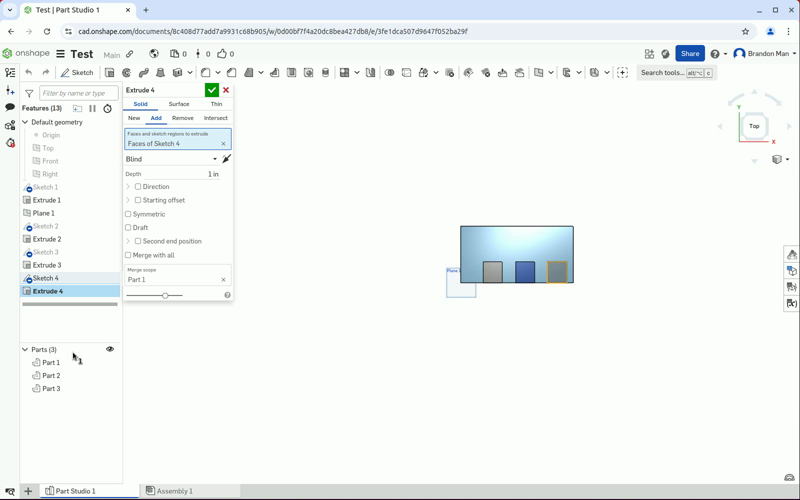
mouse_move(143, 106)
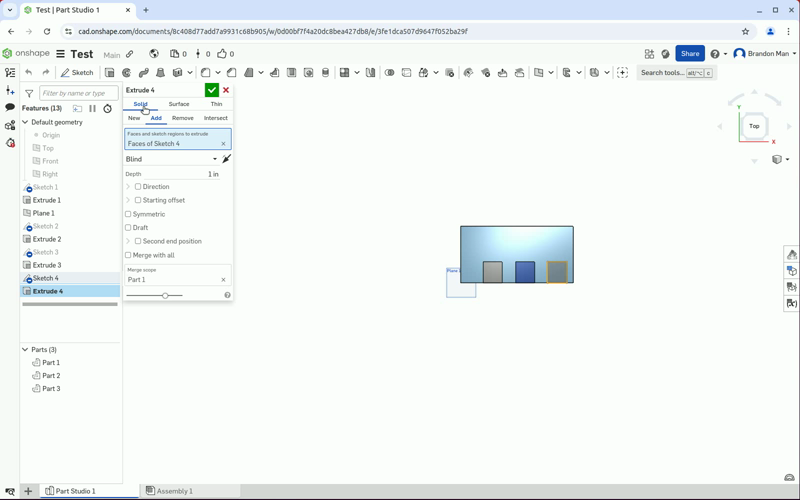
click(143, 106)
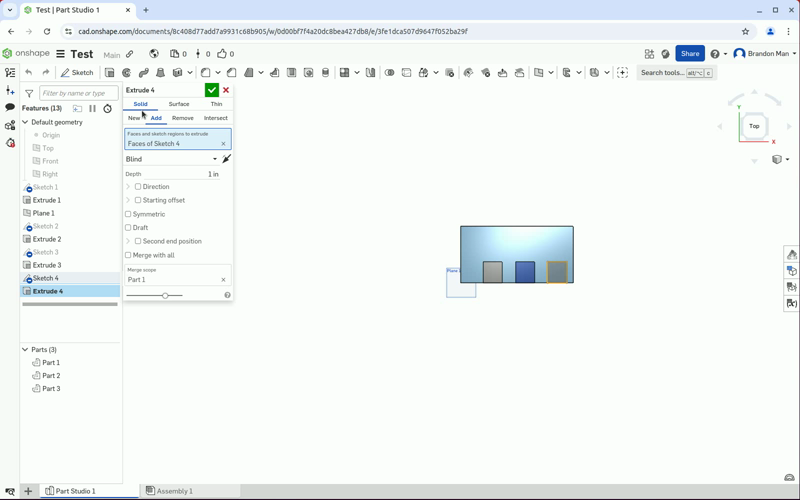
mouse_move(137, 120)
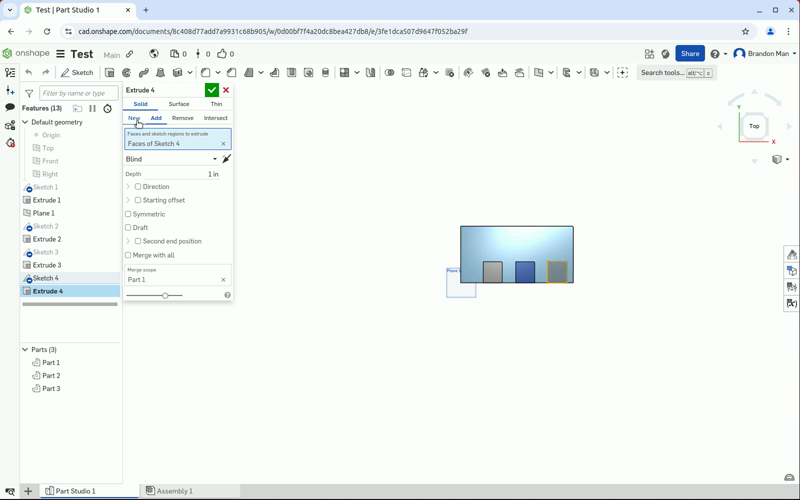
click(137, 120)
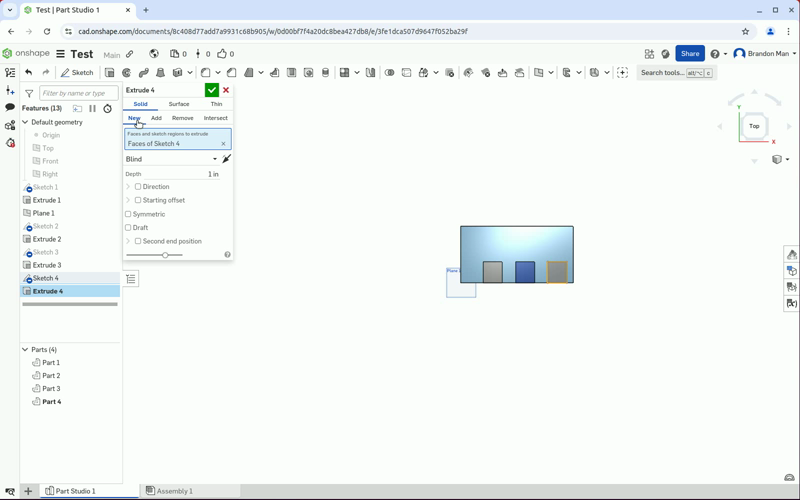
key(tab, 4)
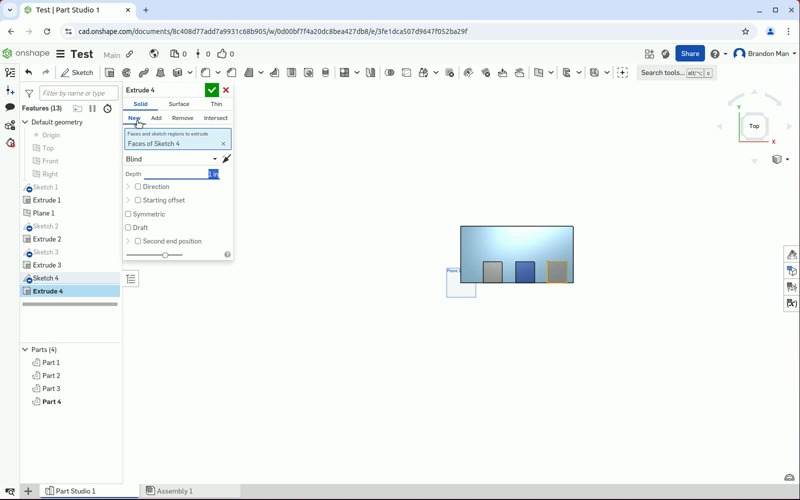
text(0.963)
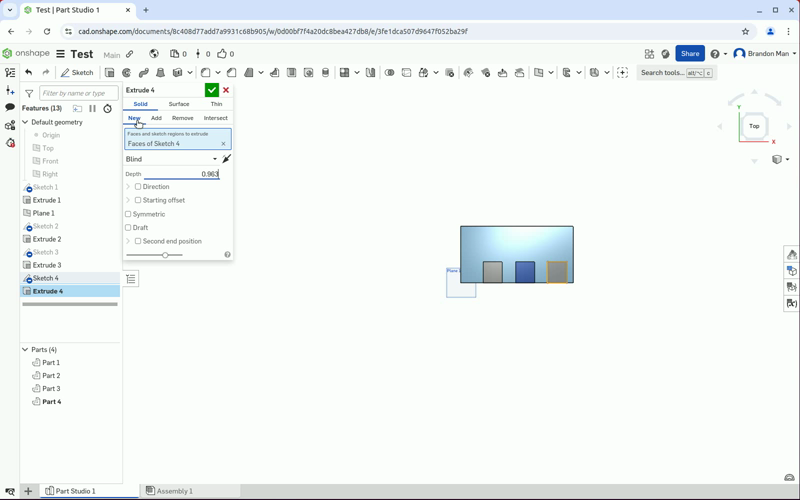
key(enter)
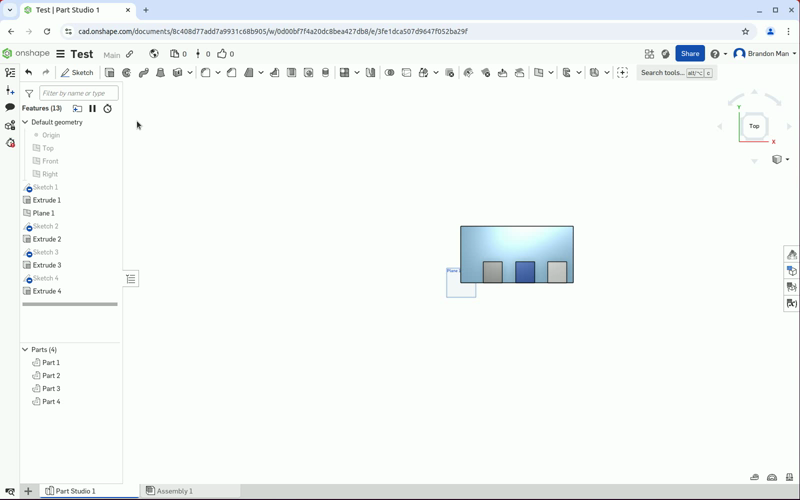
key(shift+h)
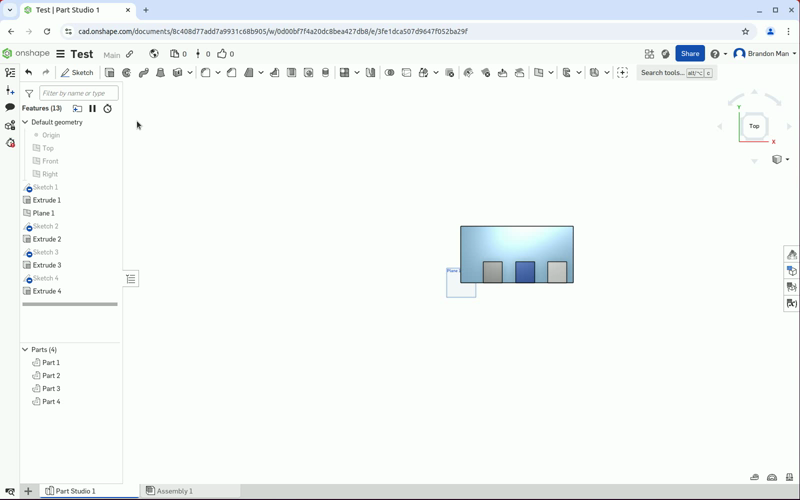
key(shift+h)
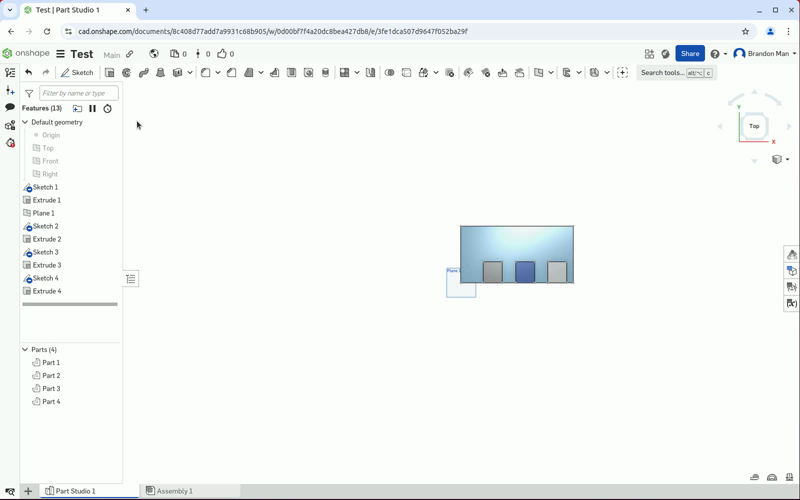
key(shift+7)
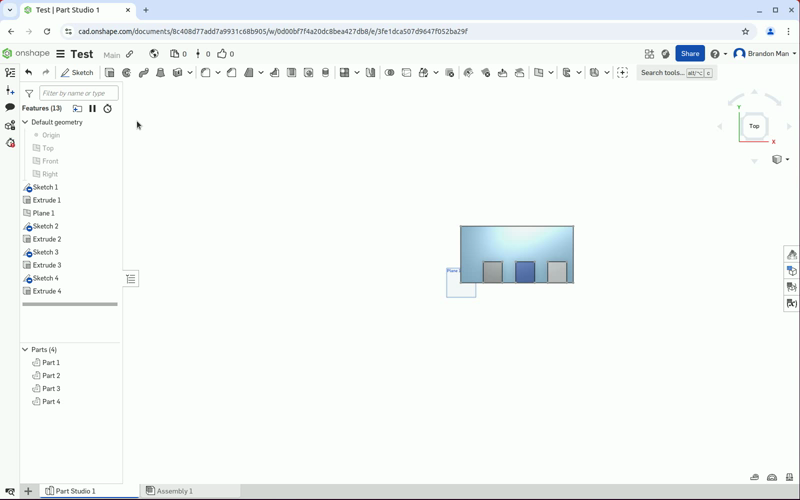
key(up, 3)
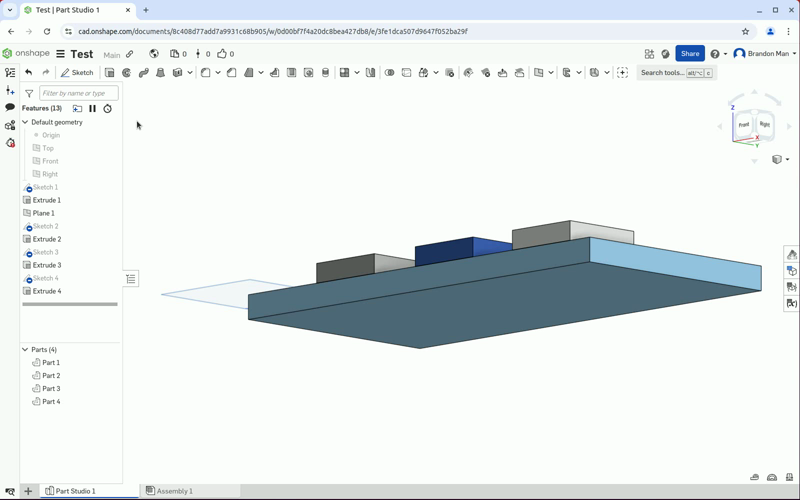
key(left, 3)
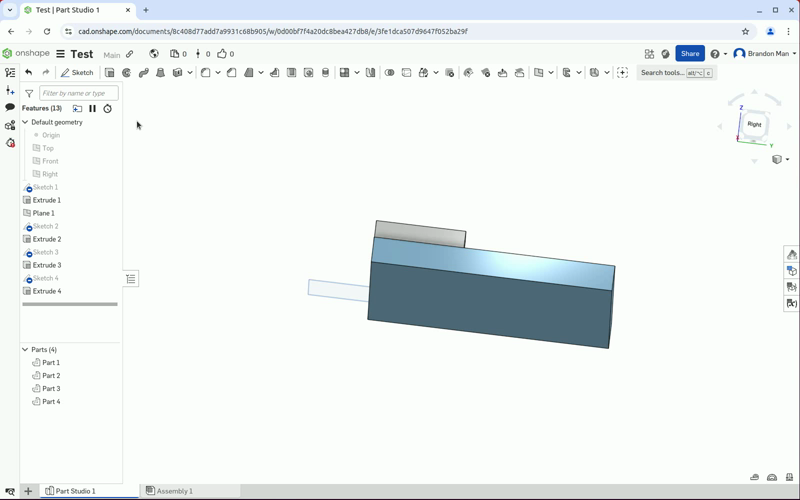
key(right, 3)
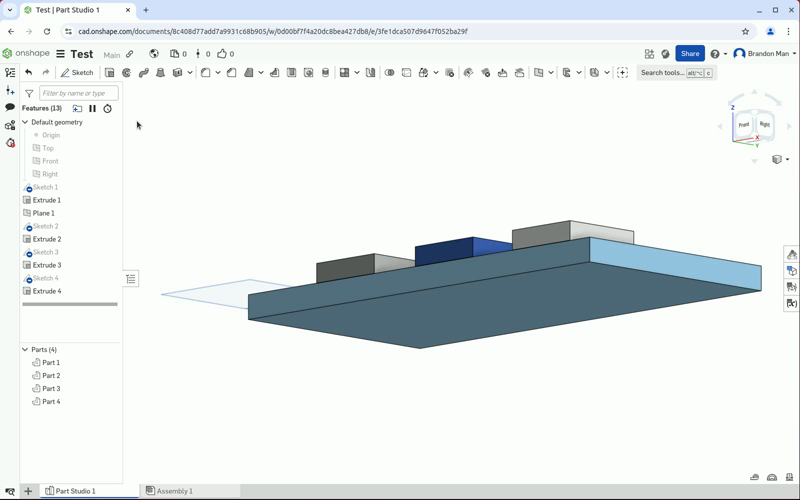
key(down, 3)
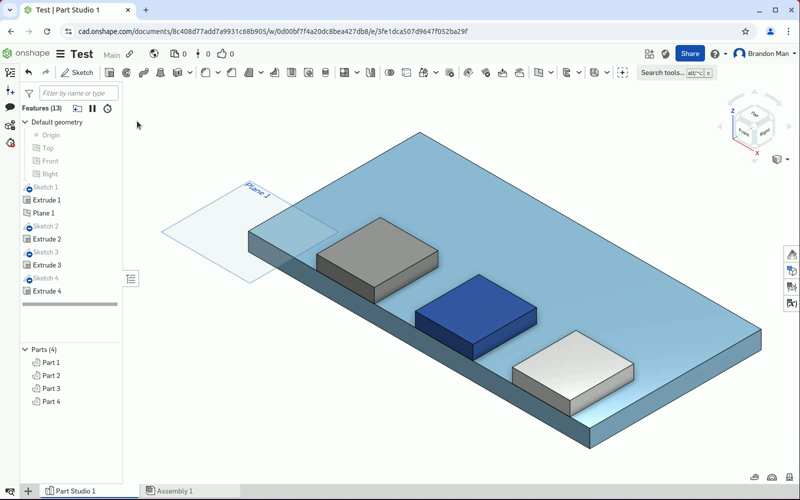
mouse_move(73, 189)
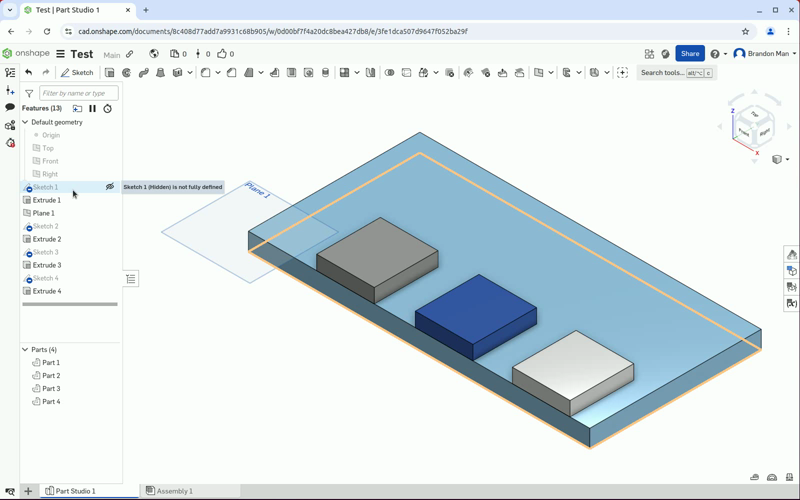
click(73, 189)